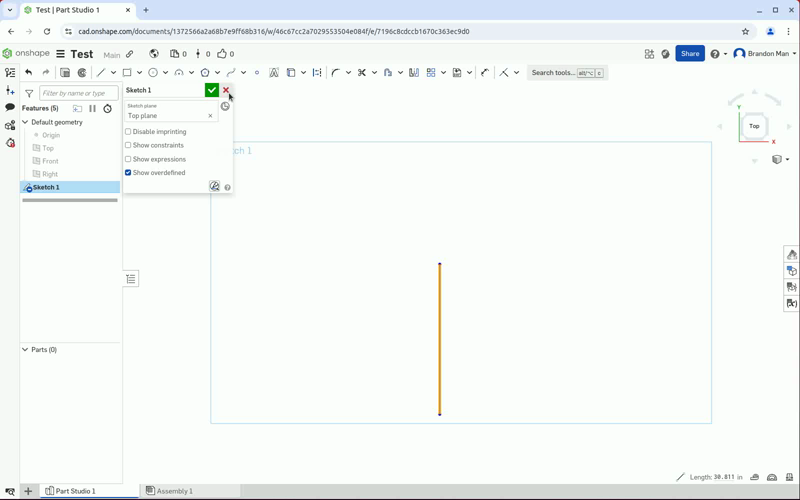
key(shift+h)
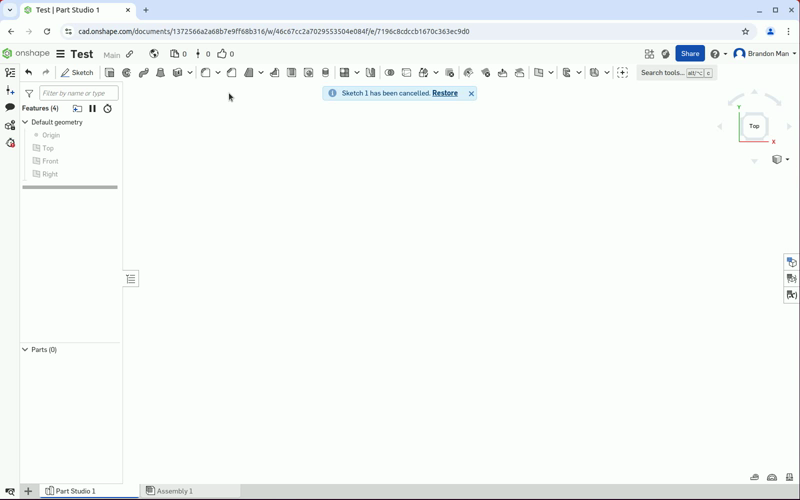
mouse_move(73, 352)
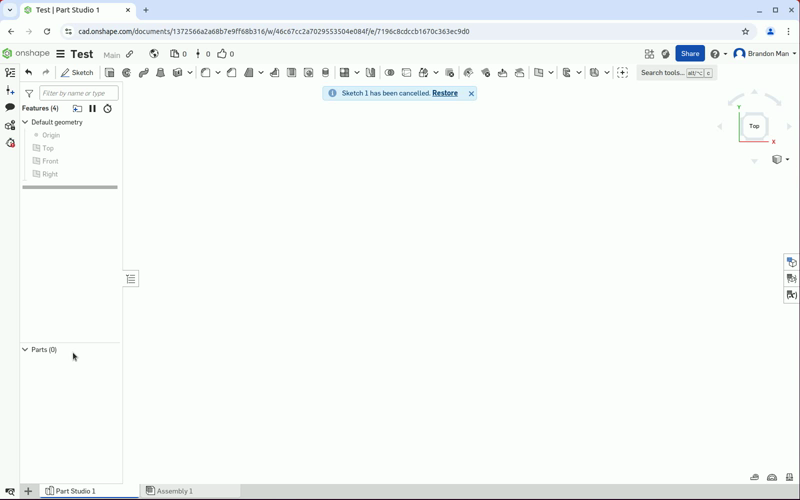
key(y)
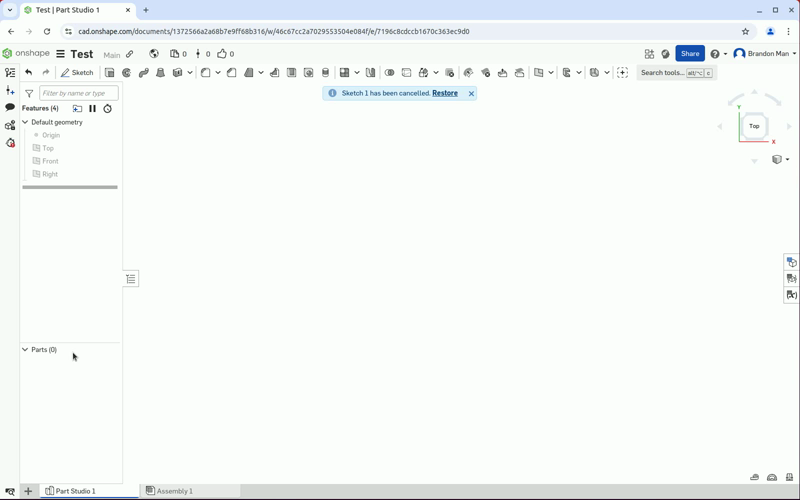
key(shift+p)
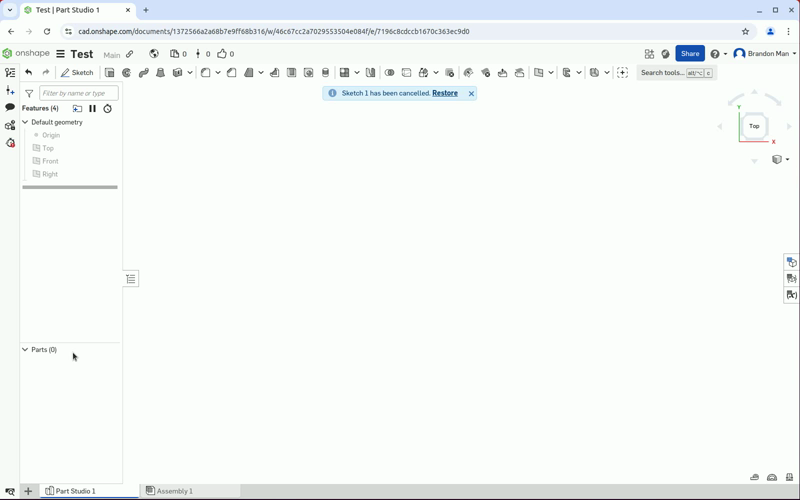
key(space)
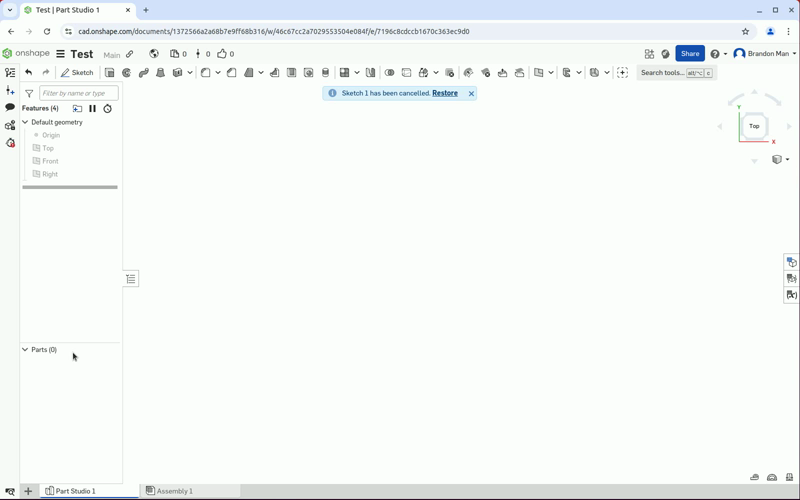
key_down(shift)
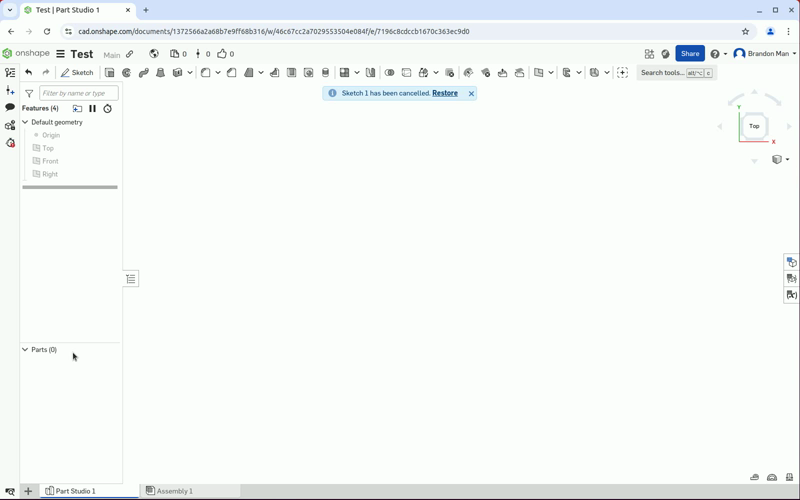
key(up)
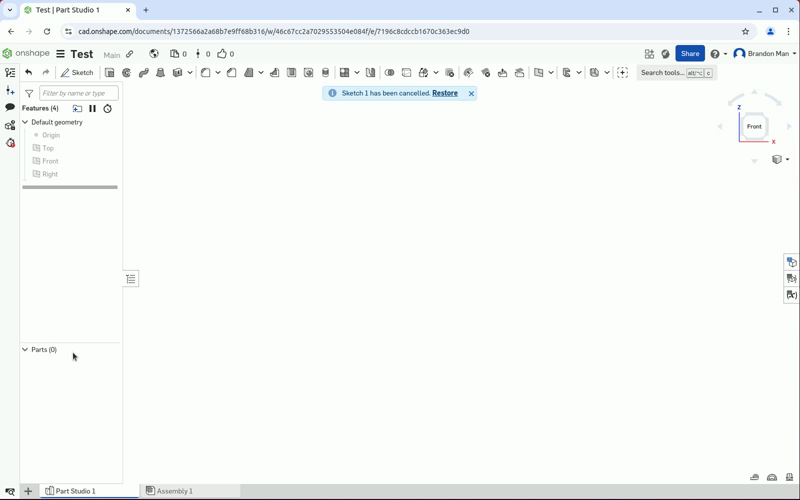
key_up(shift)
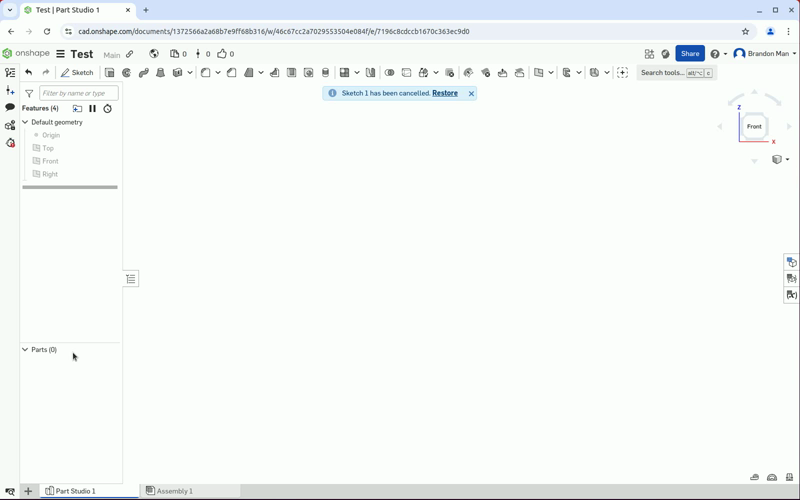
mouse_move(73, 352)
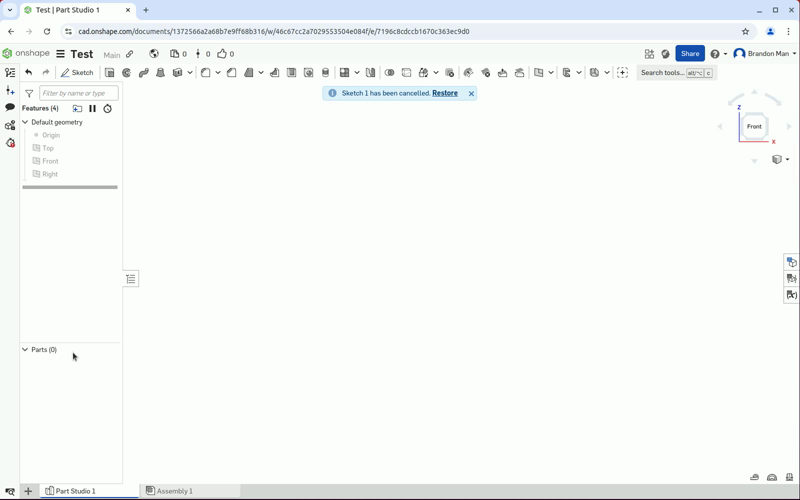
key(shift+y)
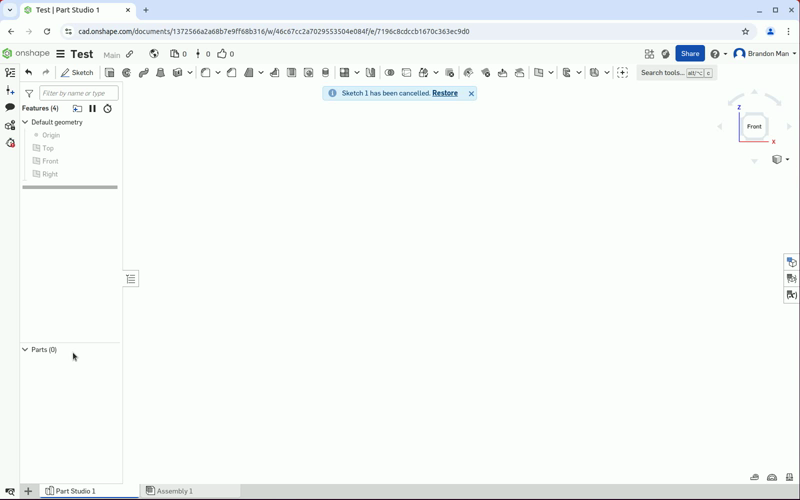
key(shift+s)
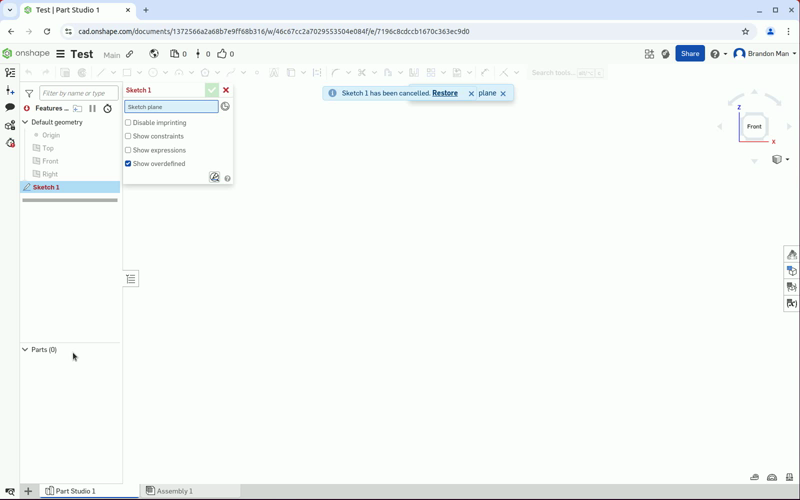
mouse_move(73, 163)
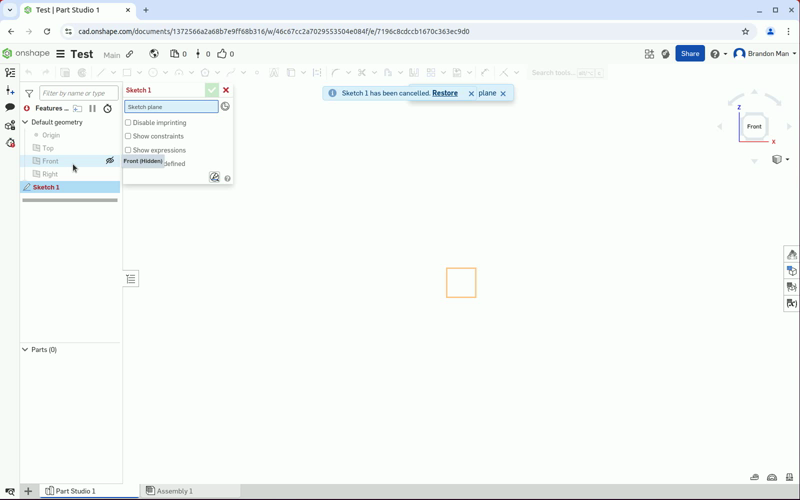
click(73, 163)
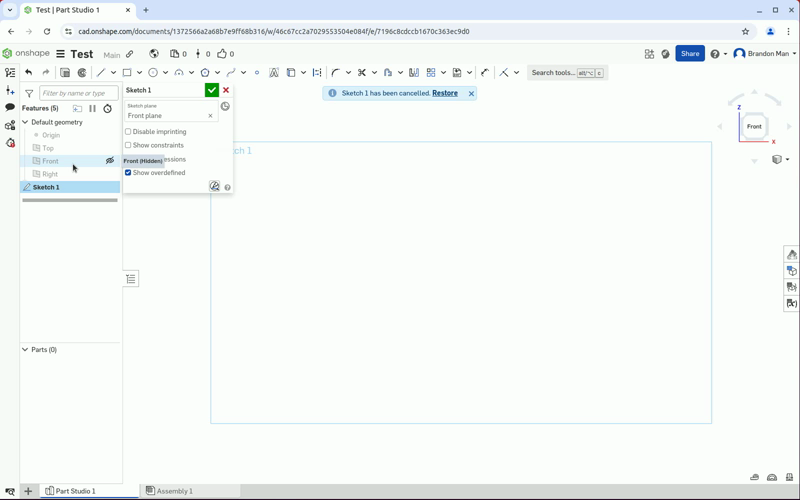
mouse_move(73, 352)
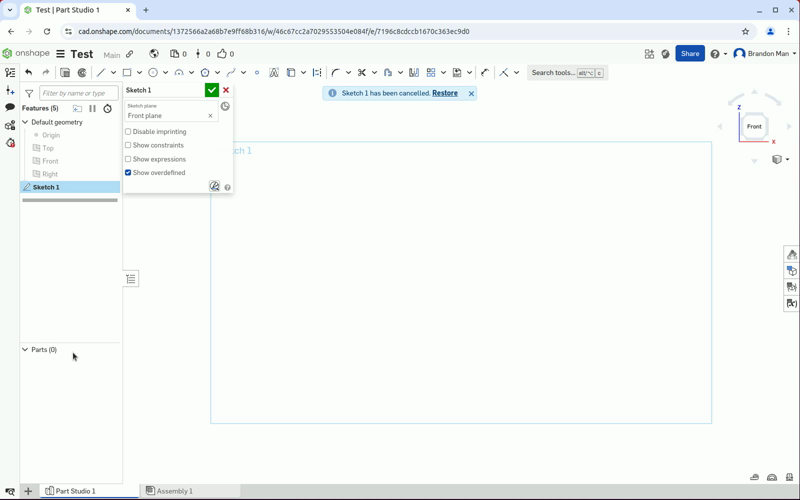
key(y)
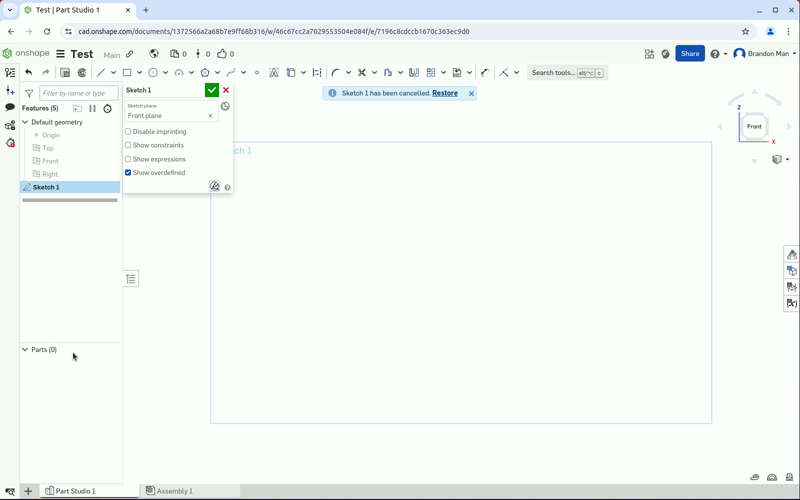
key(l)
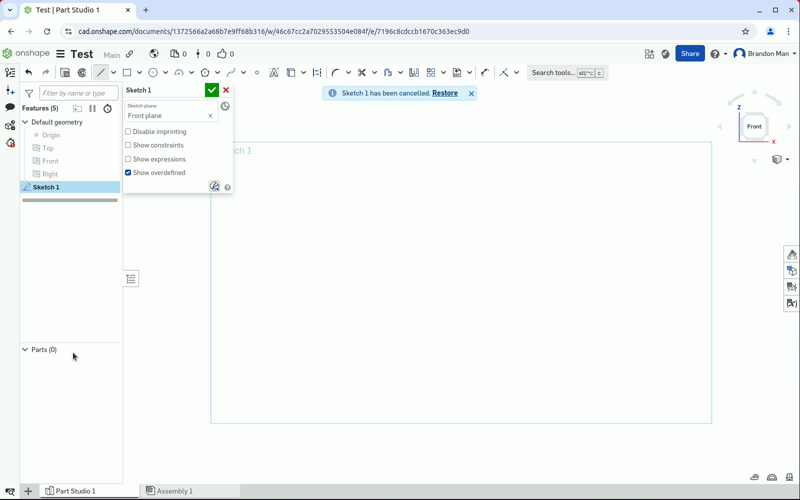
key_down(shift)
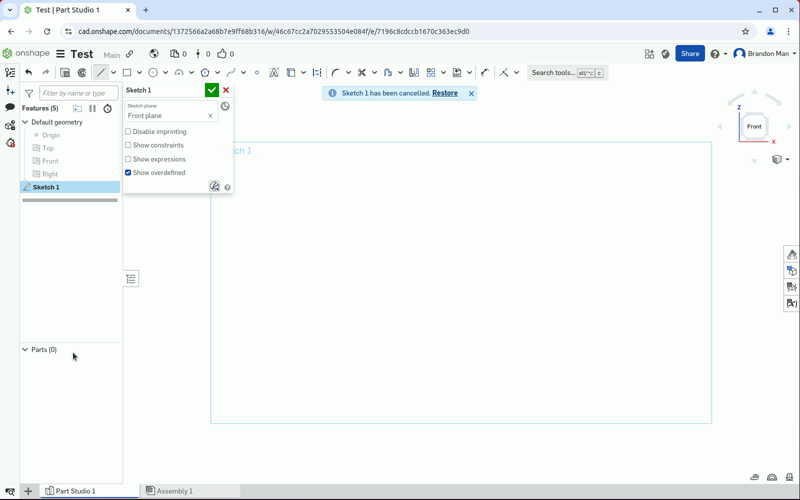
mouse_move(404, 282)
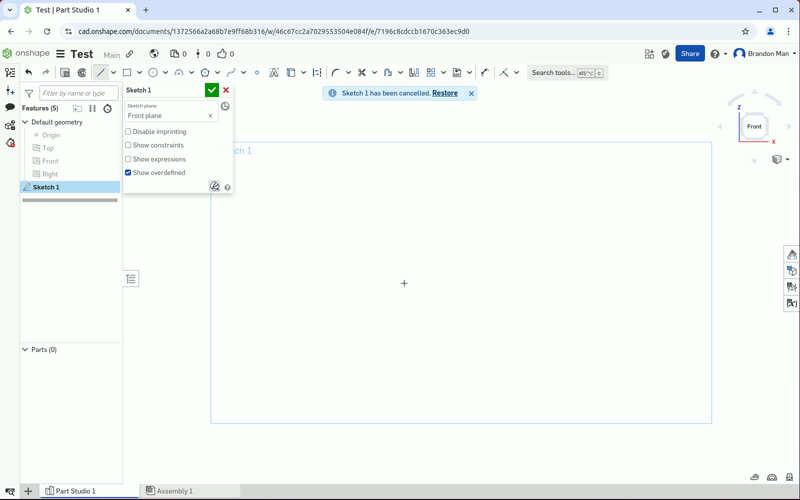
click(404, 282)
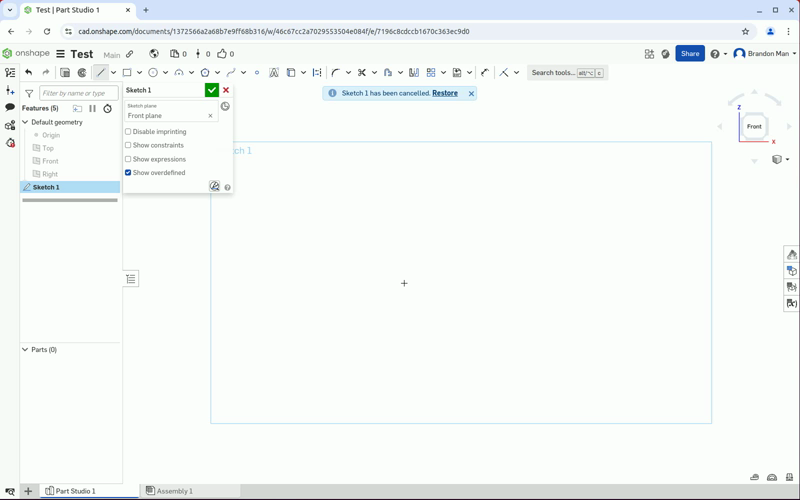
key_up(shift)
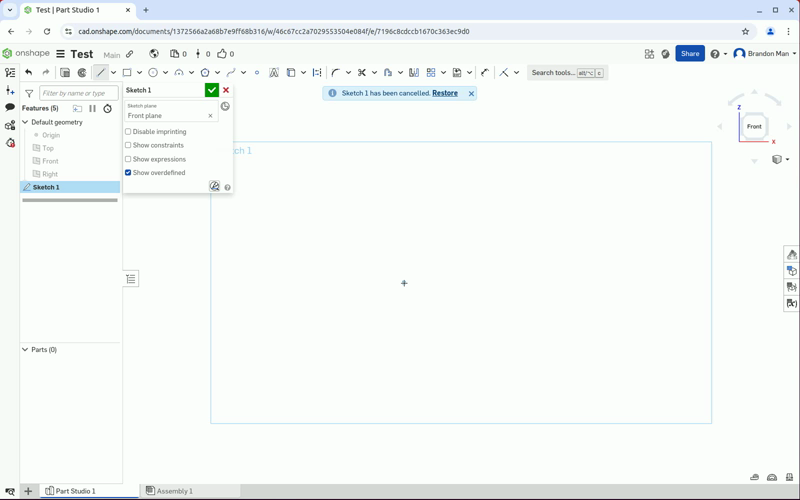
key_down(shift)
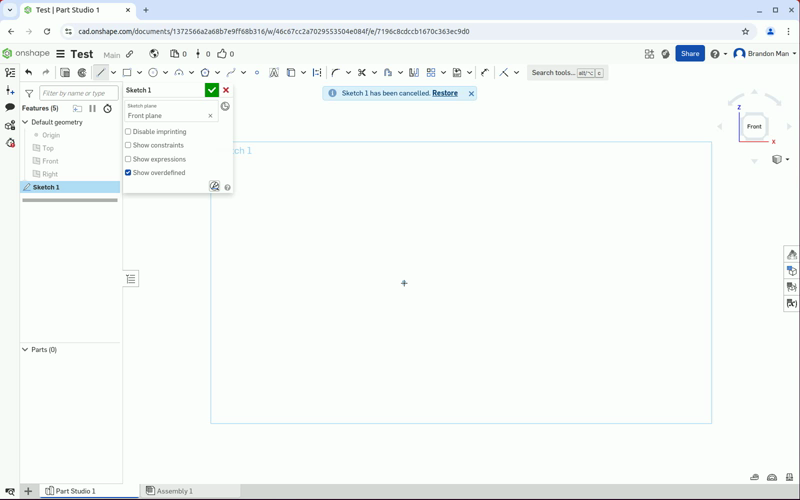
mouse_move(434, 282)
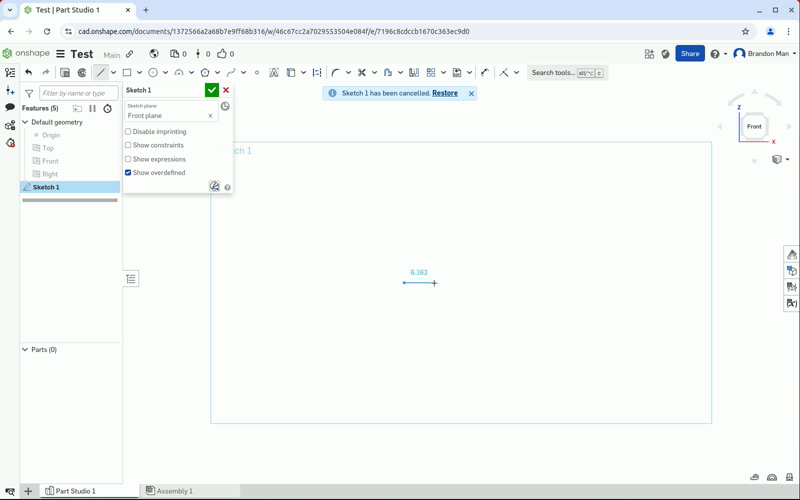
mouse_move(461, 282)
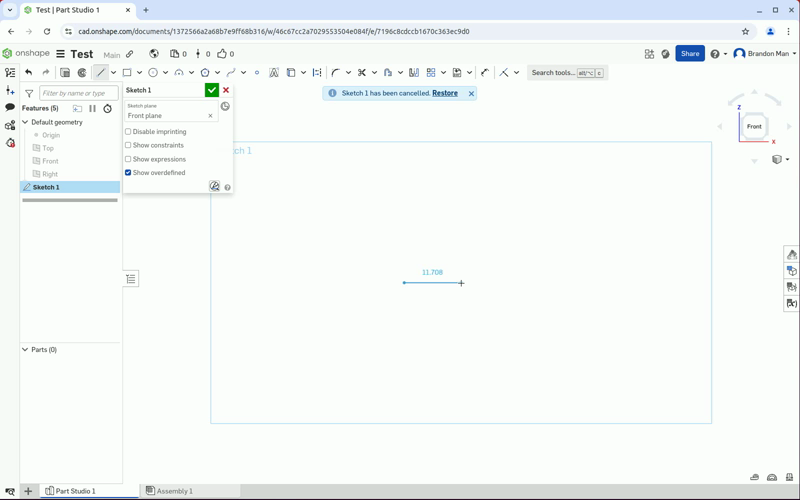
click(461, 282)
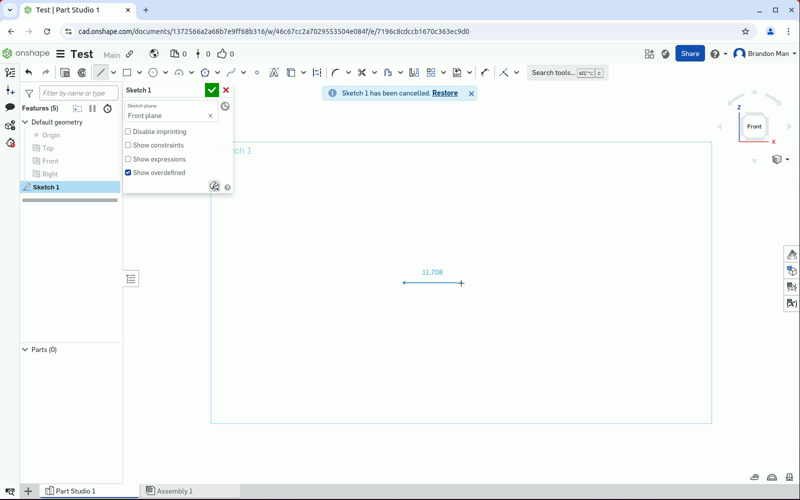
key_up(shift)
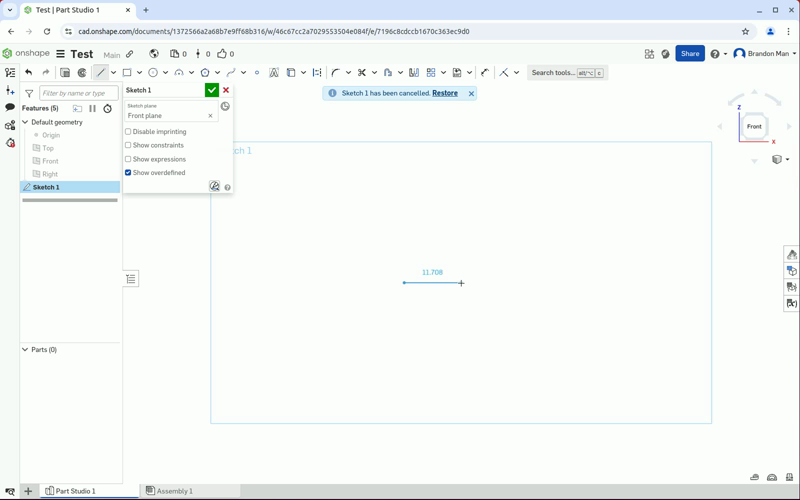
key_down(shift)
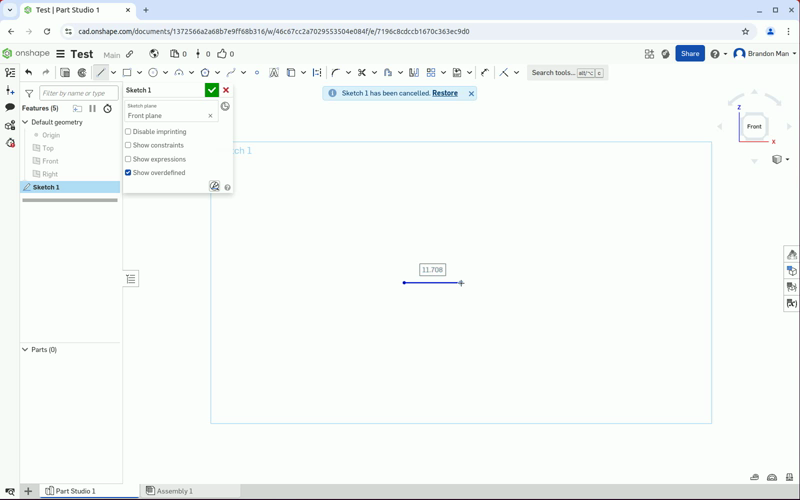
mouse_move(491, 282)
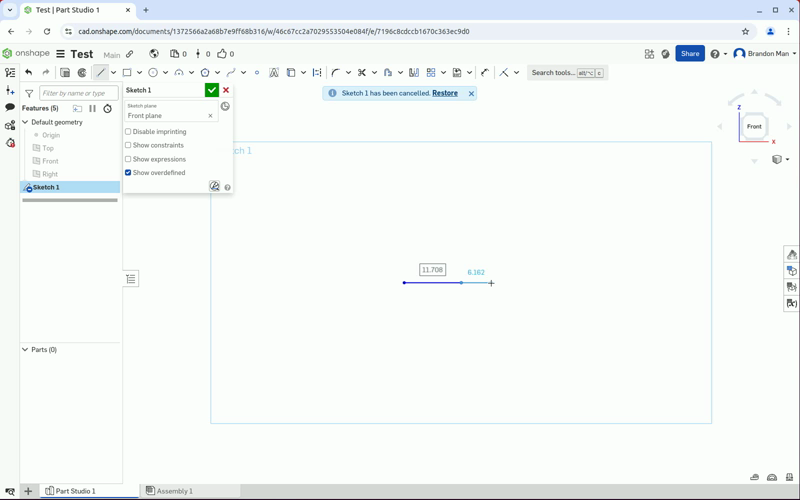
mouse_move(461, 226)
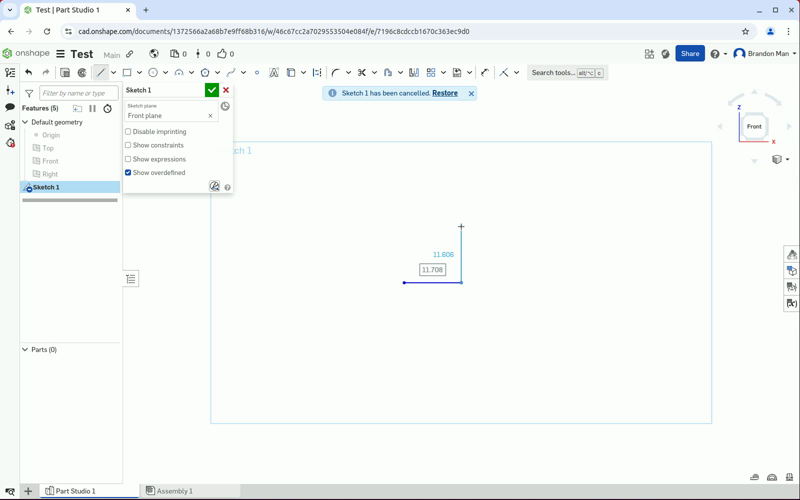
click(461, 226)
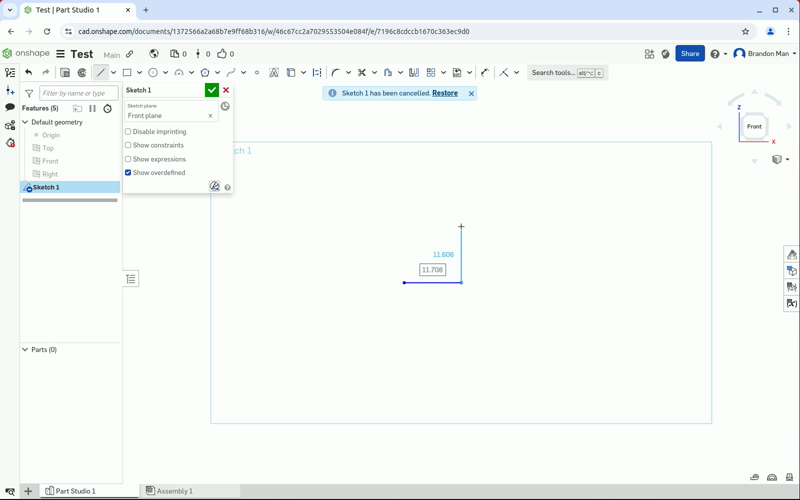
key_up(shift)
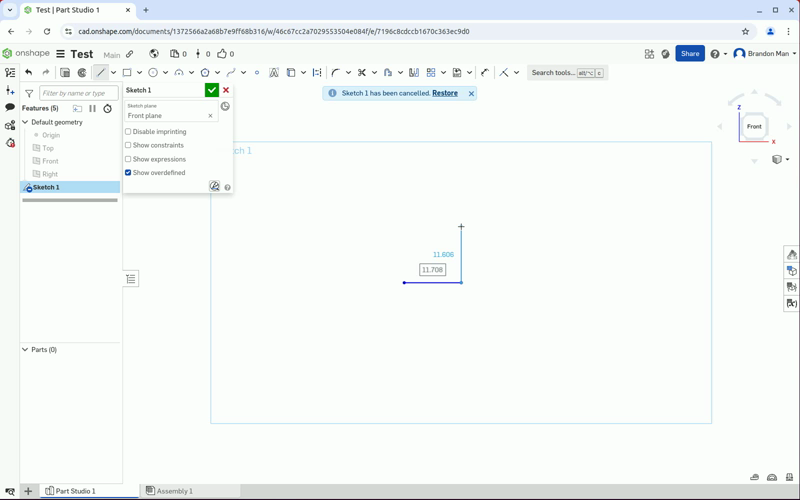
key_down(shift)
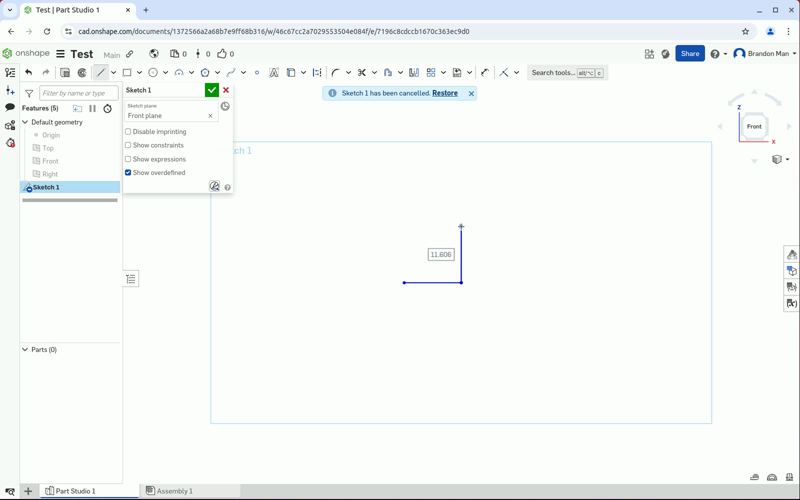
mouse_move(491, 226)
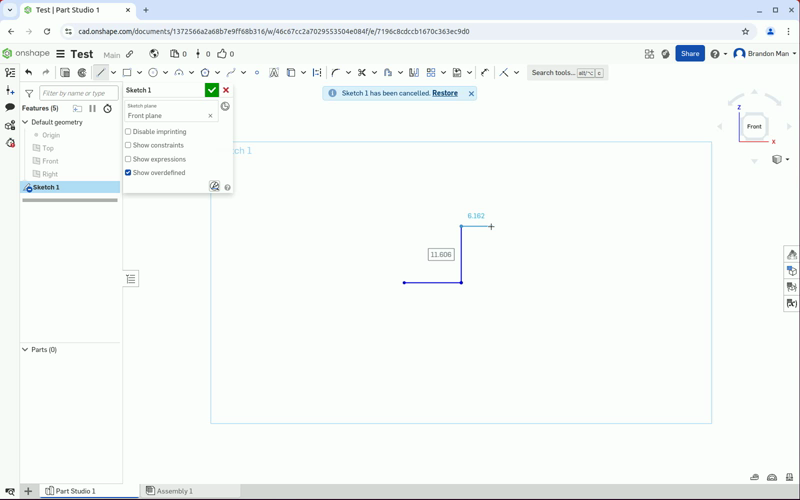
mouse_move(404, 226)
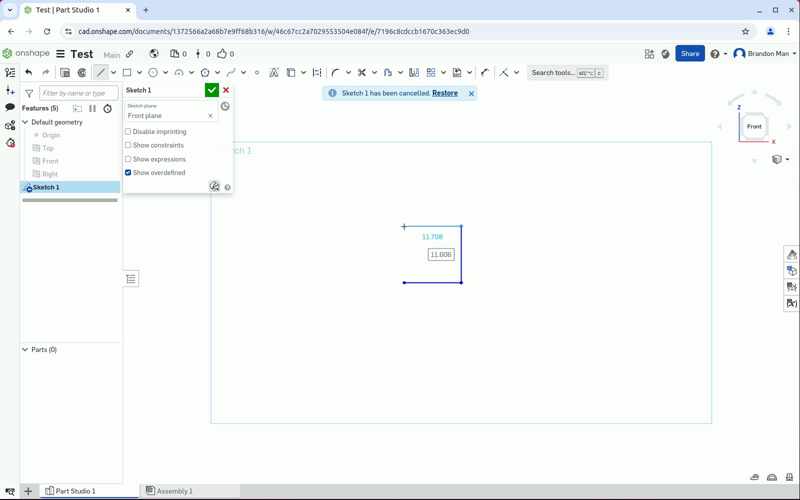
click(404, 226)
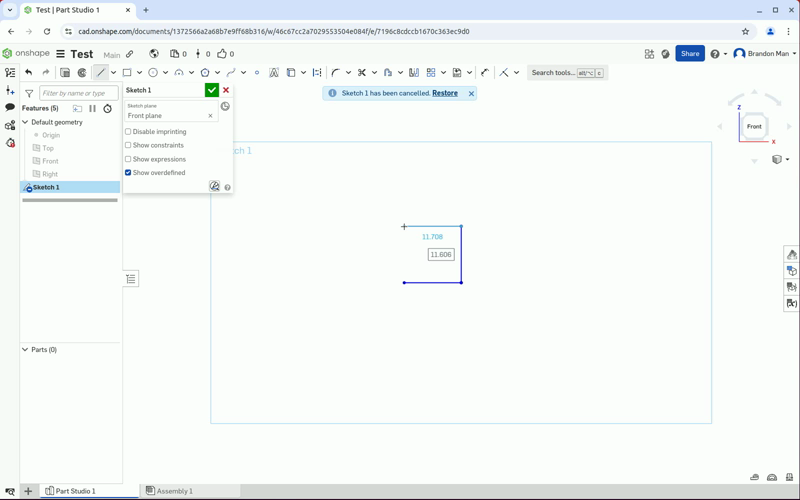
key_up(shift)
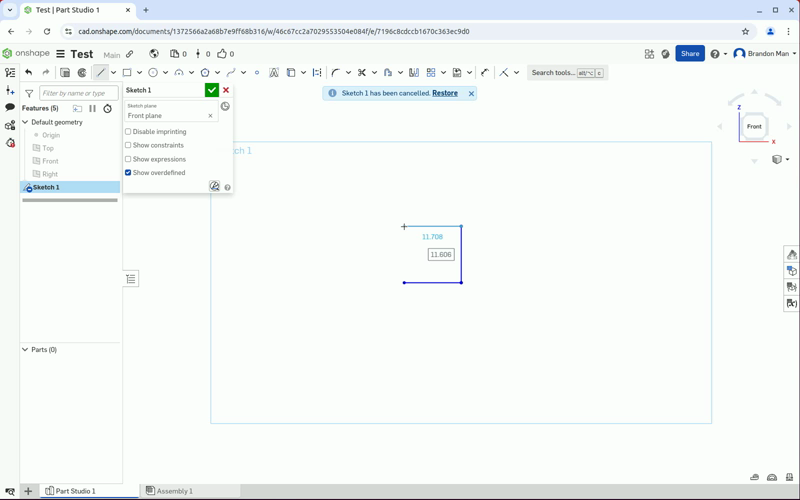
mouse_move(434, 226)
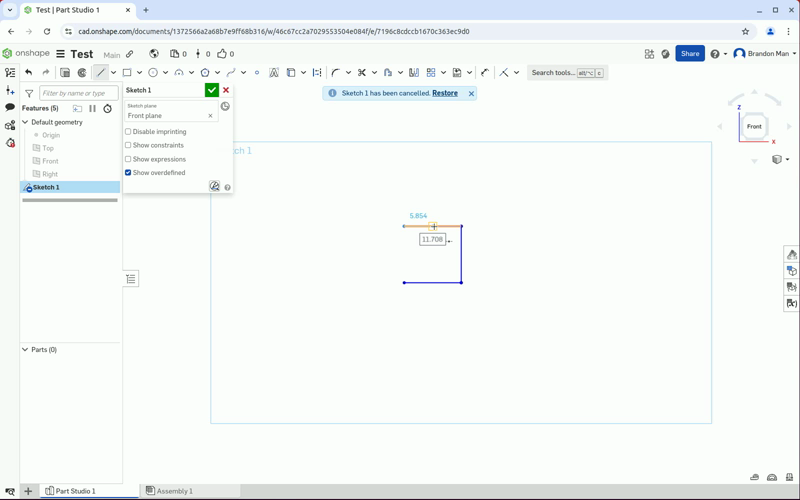
key_down(shift)
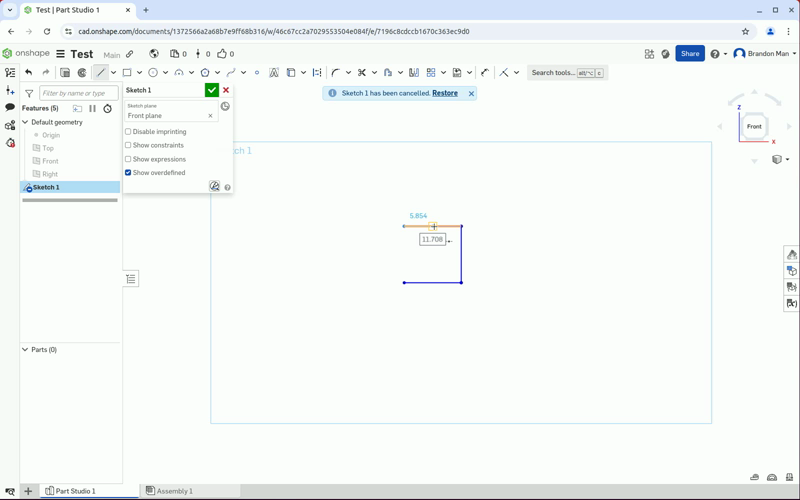
mouse_move(404, 282)
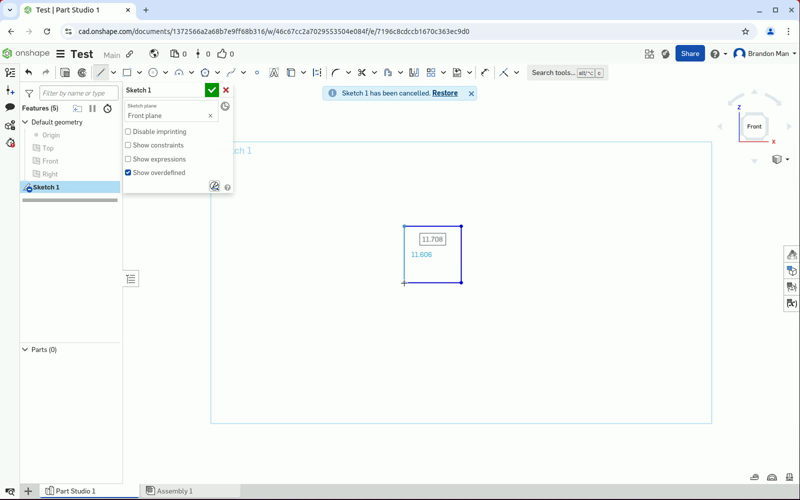
key_up(shift)
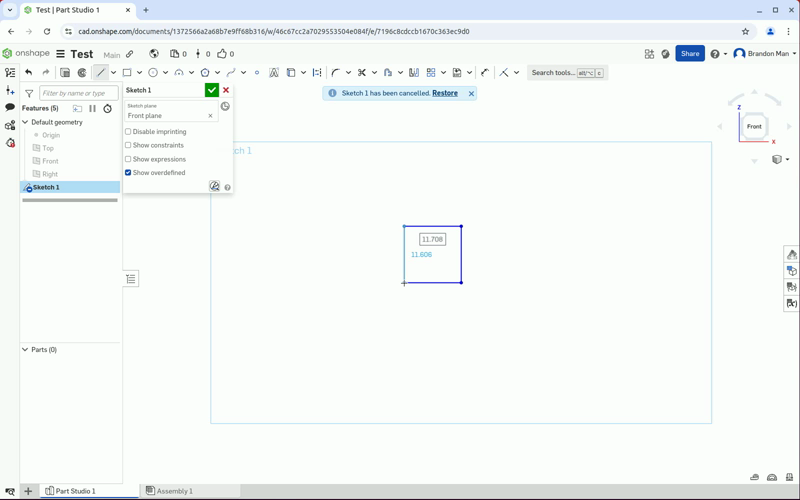
click(404, 282)
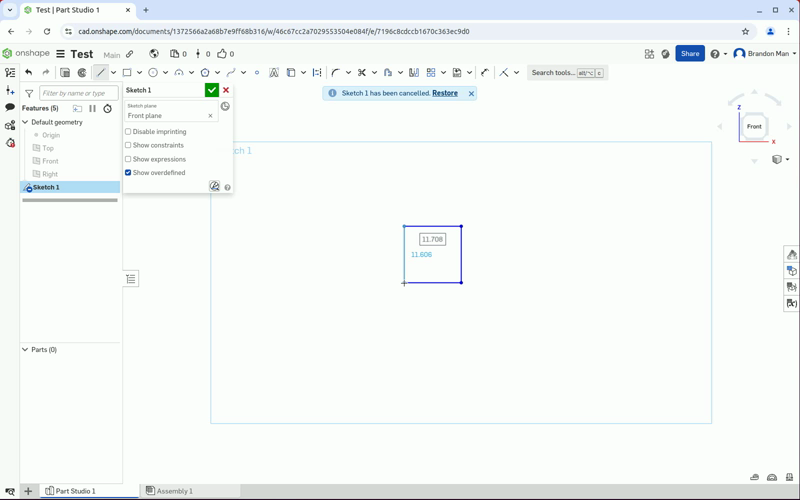
key(esc)
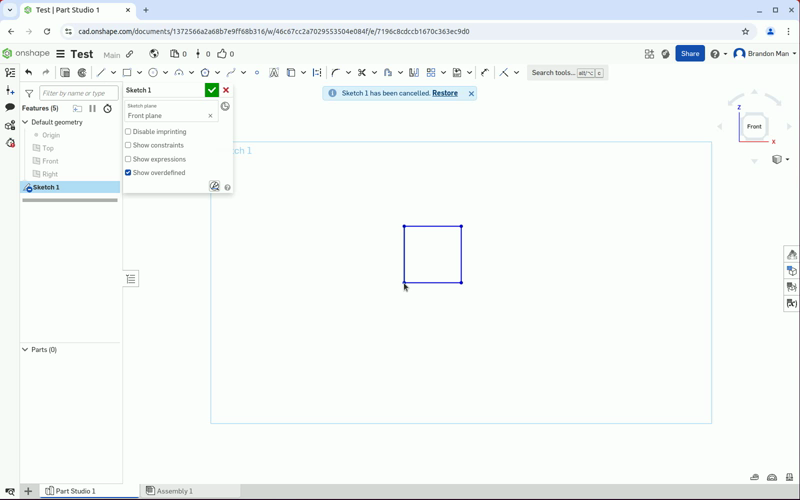
mouse_move(444, 265)
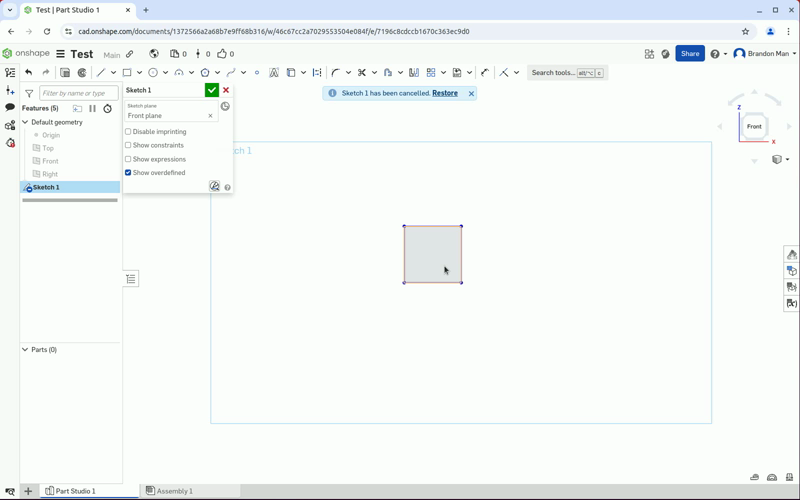
click(444, 265)
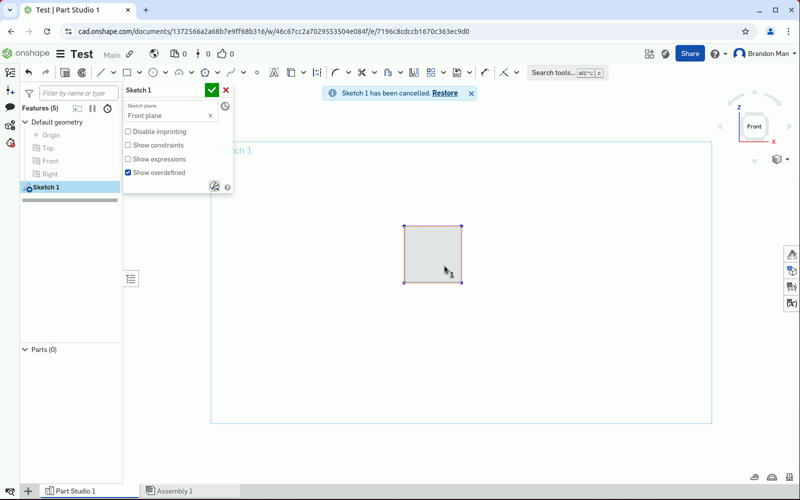
mouse_move(73, 352)
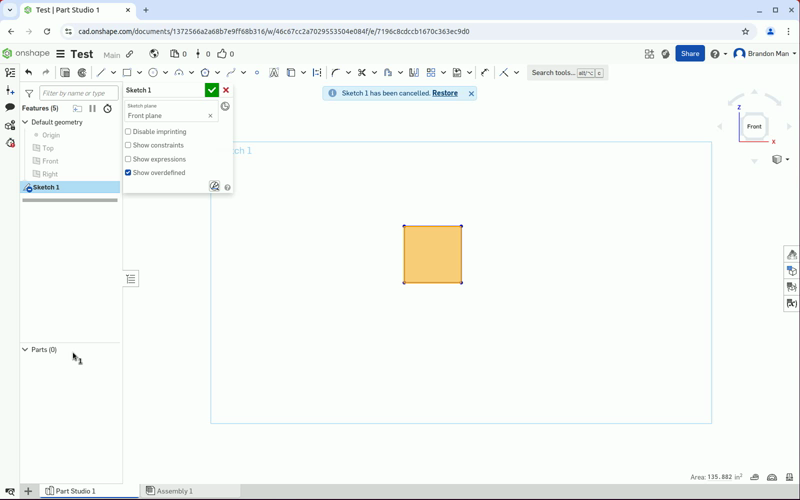
key(shift+y)
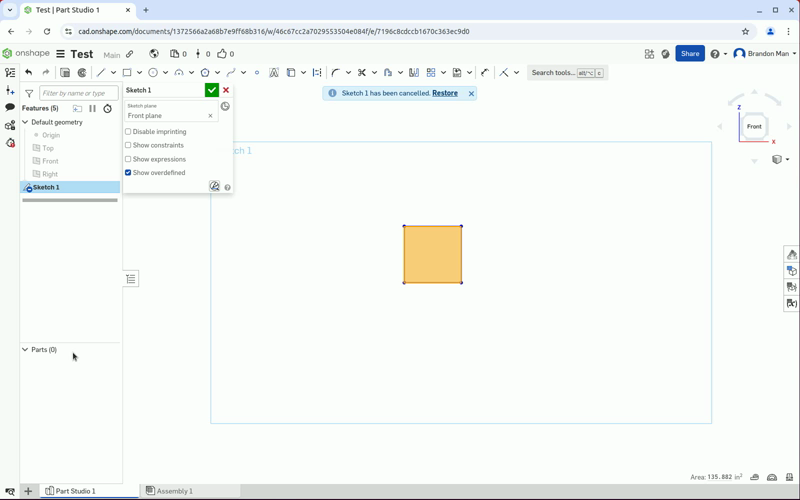
key(shift+e)
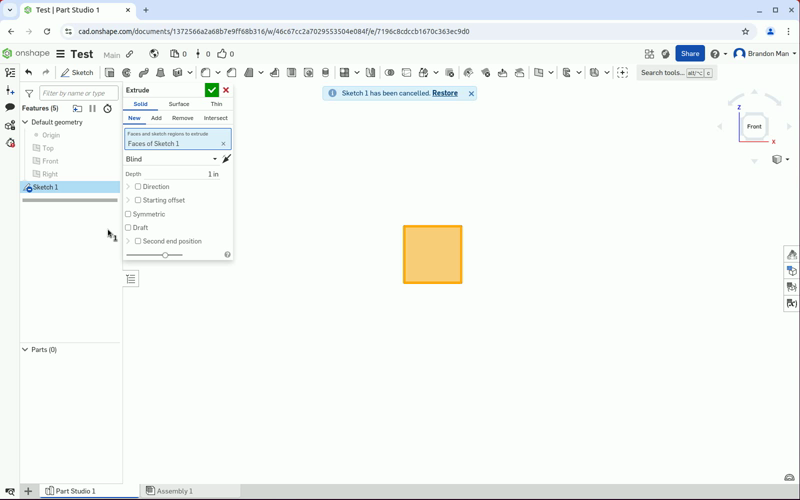
mouse_move(143, 106)
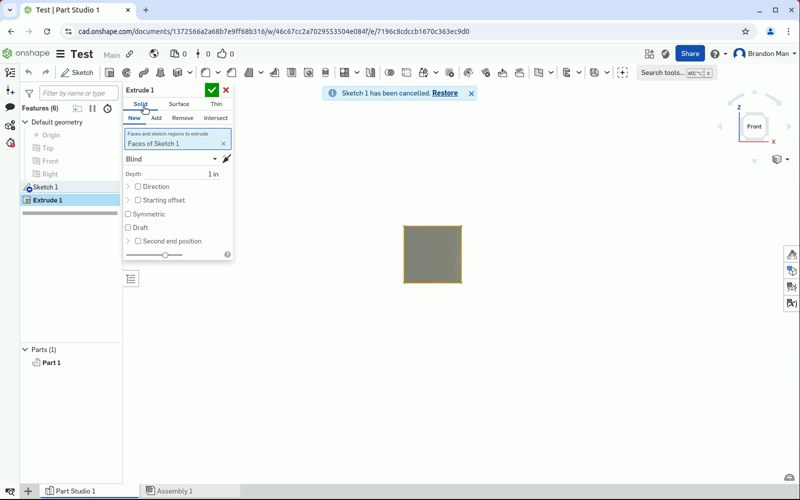
click(143, 106)
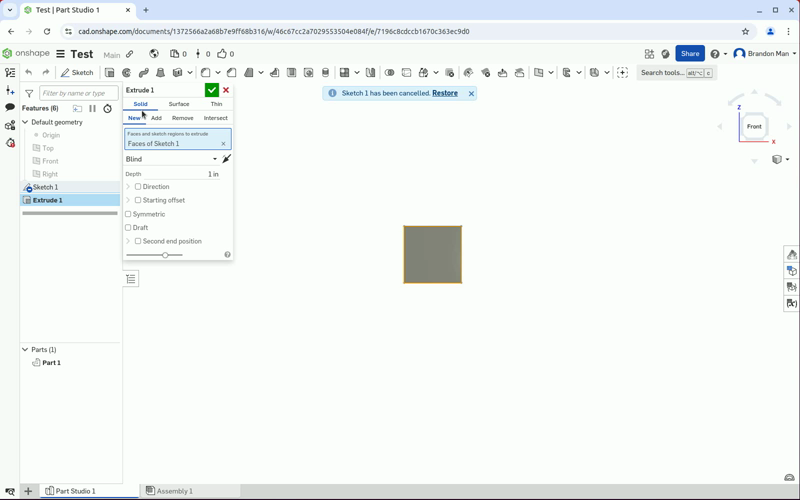
mouse_move(137, 120)
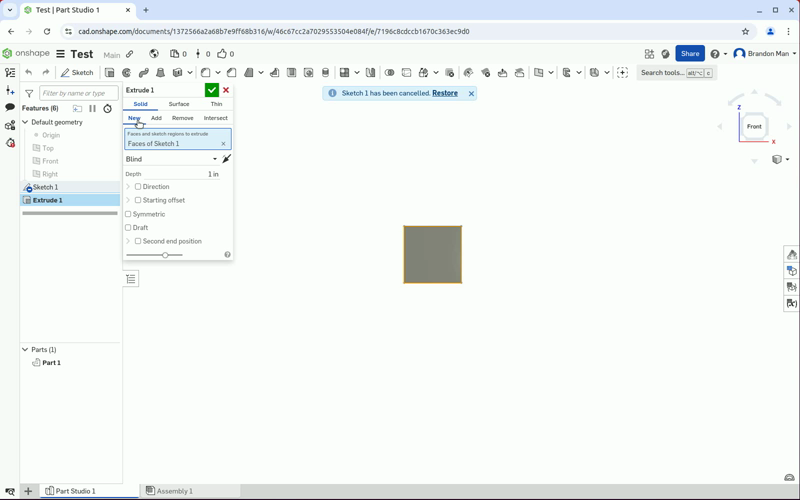
click(137, 120)
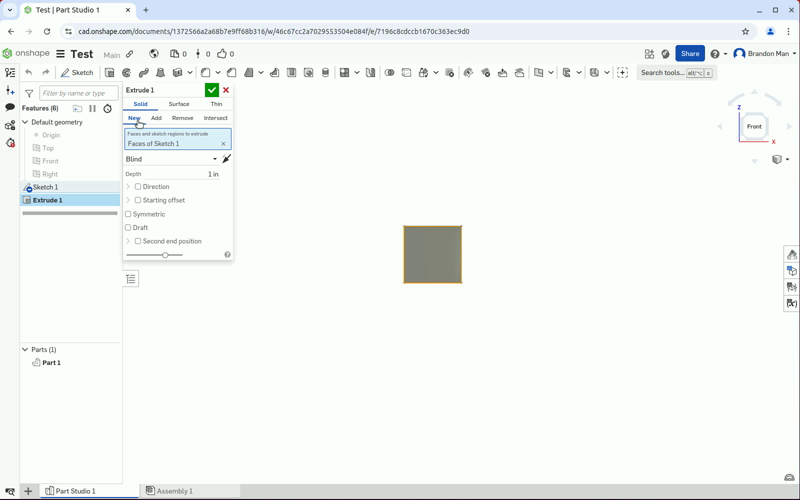
key(tab, 4)
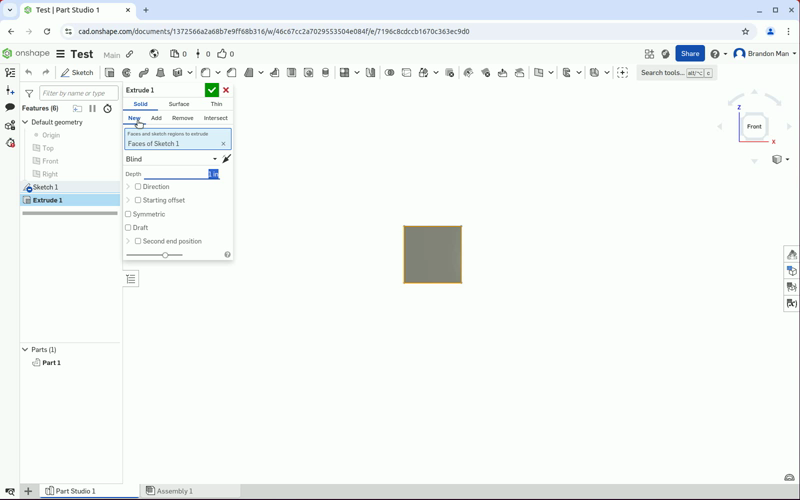
text(11.554)
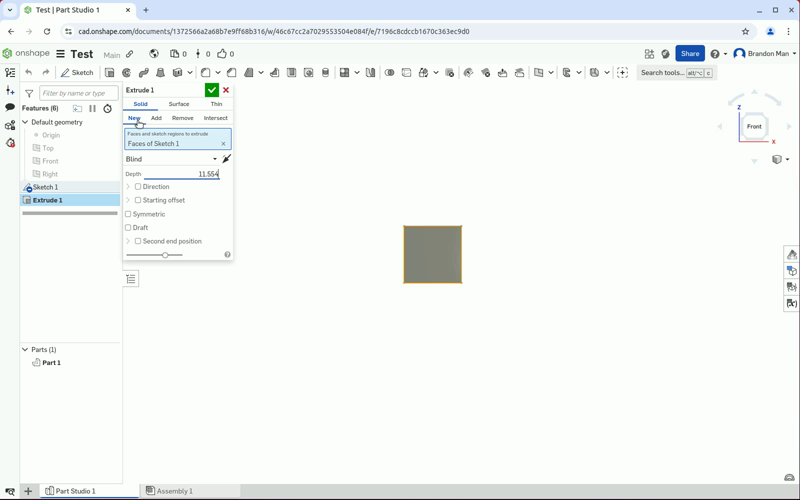
key(enter)
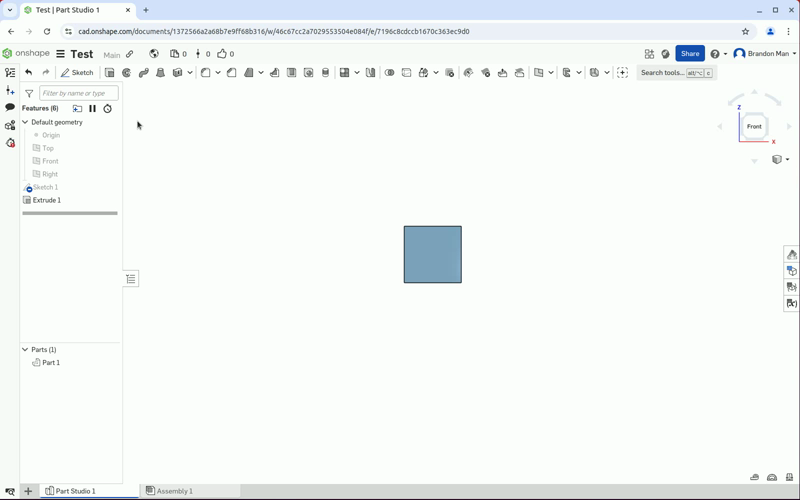
key(shift+h)
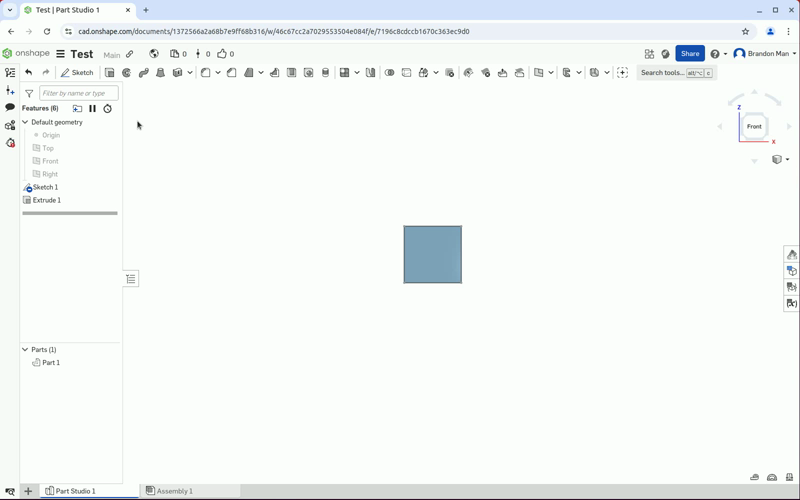
key(shift+h)
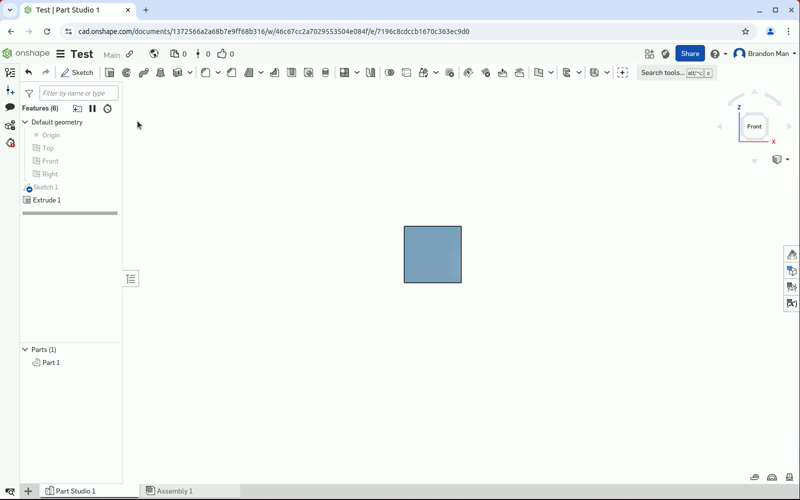
mouse_move(73, 189)
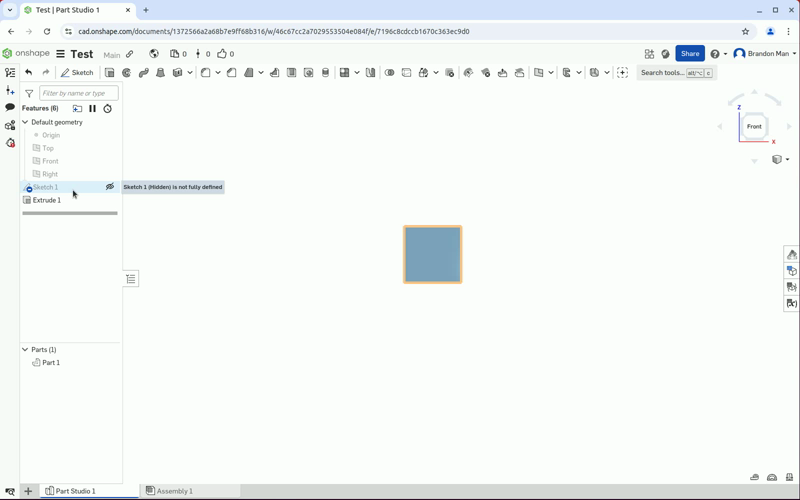
click(73, 189)
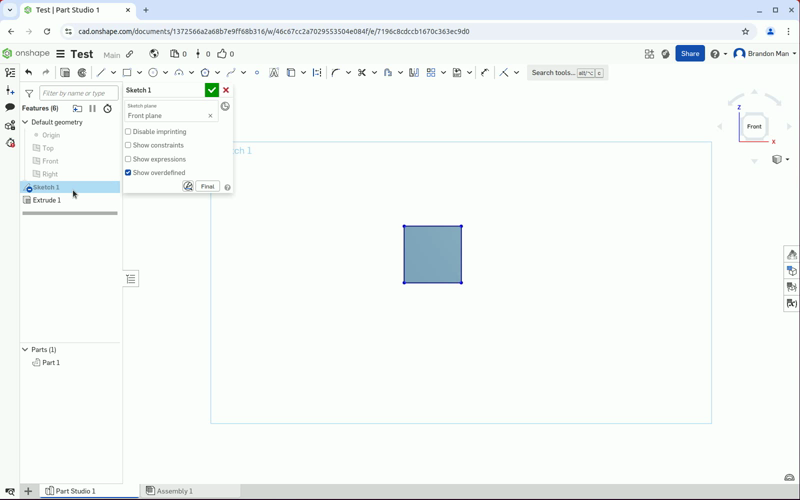
mouse_move(229, 92)
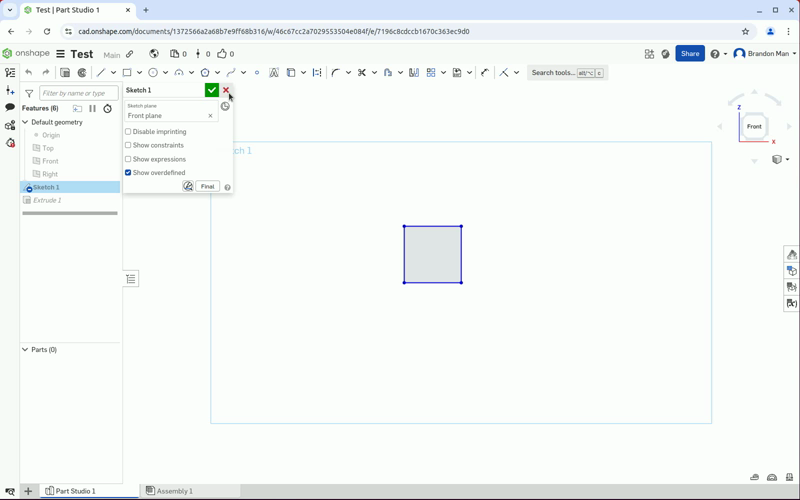
click(229, 92)
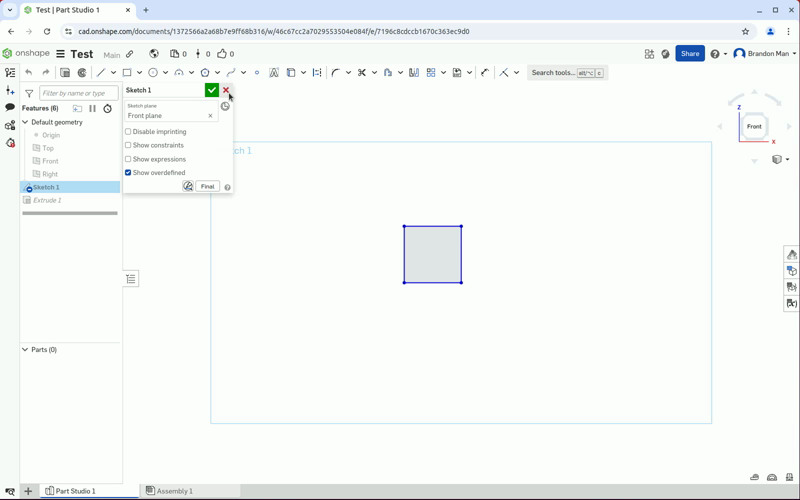
key(shift+s)
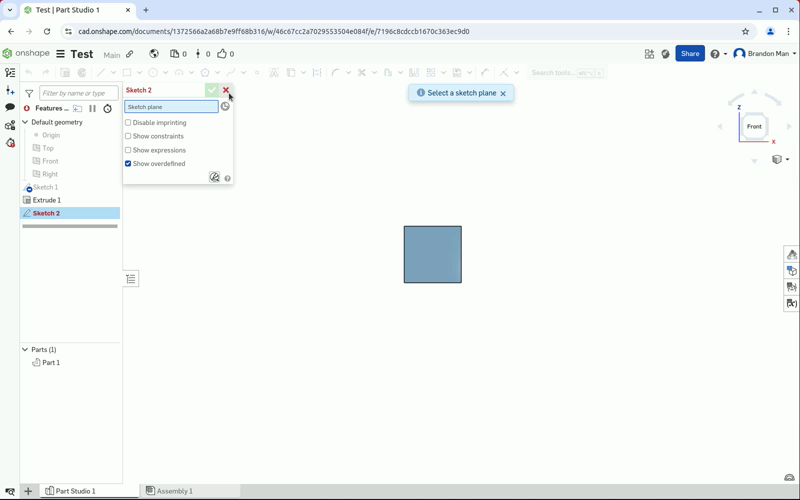
mouse_move(73, 163)
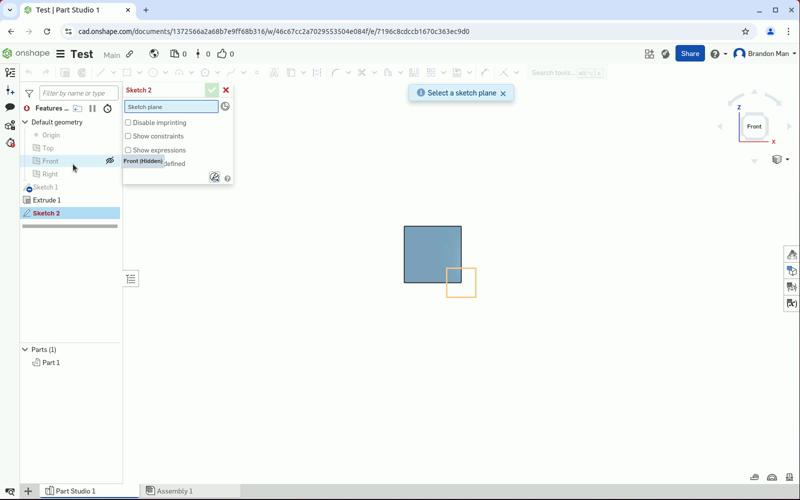
click(73, 163)
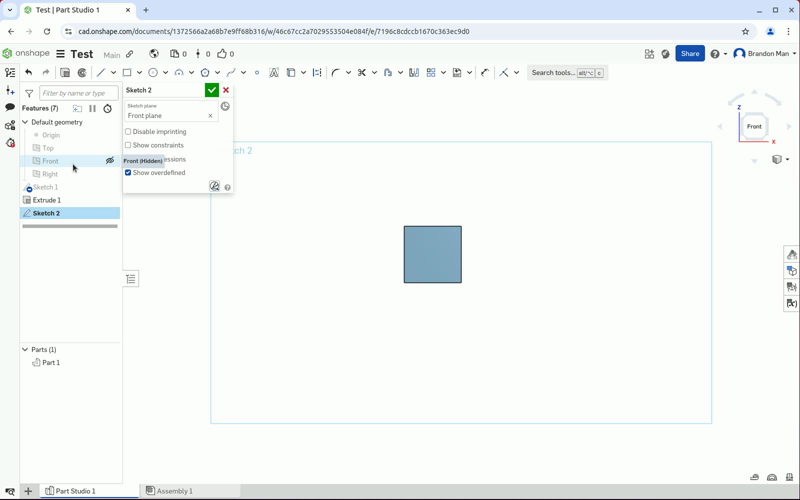
mouse_move(73, 352)
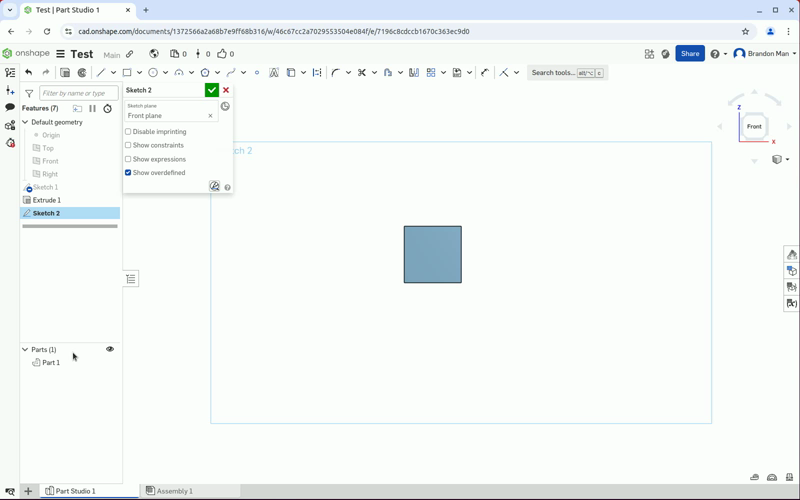
key(y)
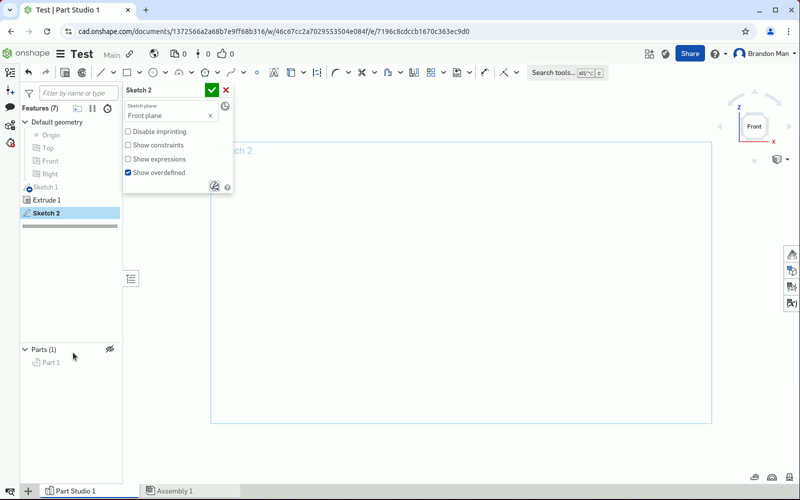
key(l)
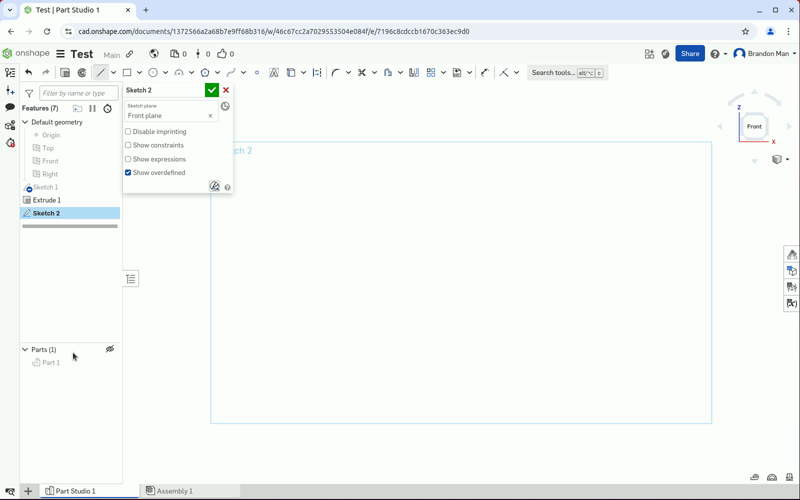
key_down(shift)
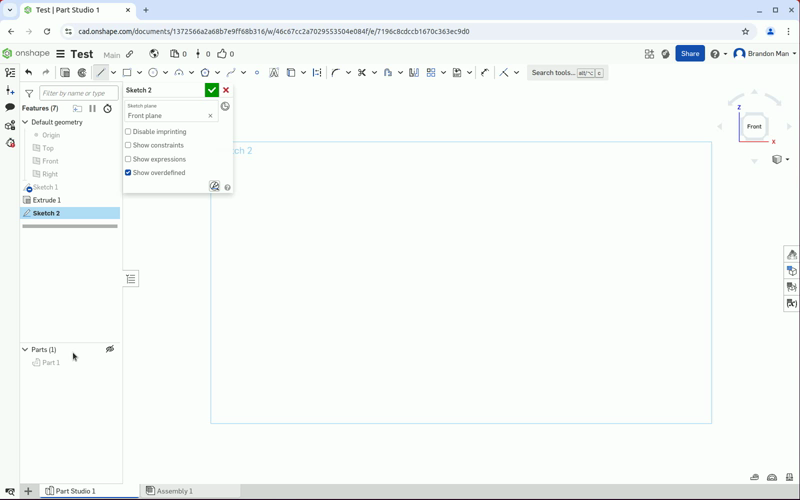
mouse_move(516, 282)
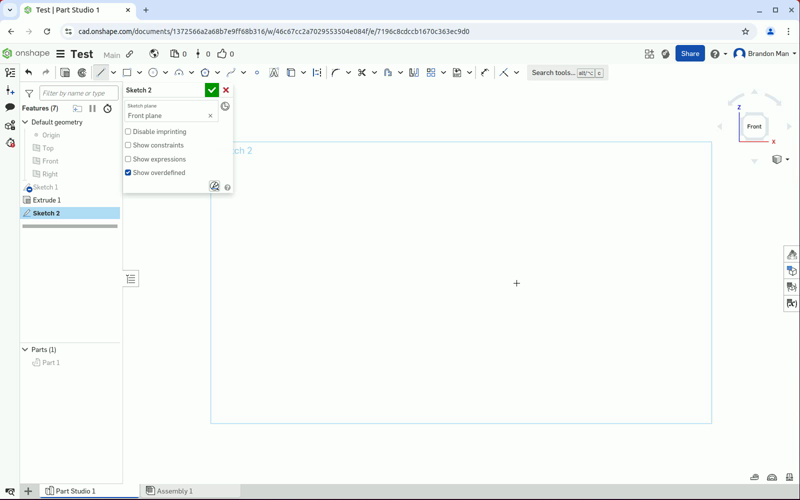
click(516, 282)
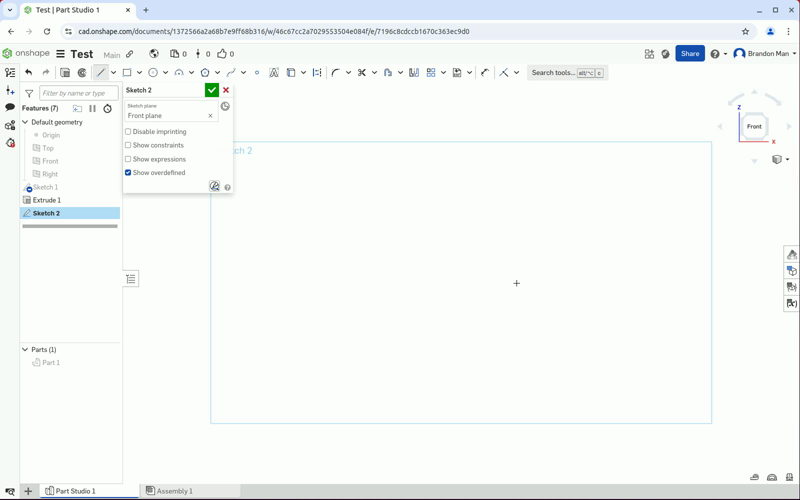
key_up(shift)
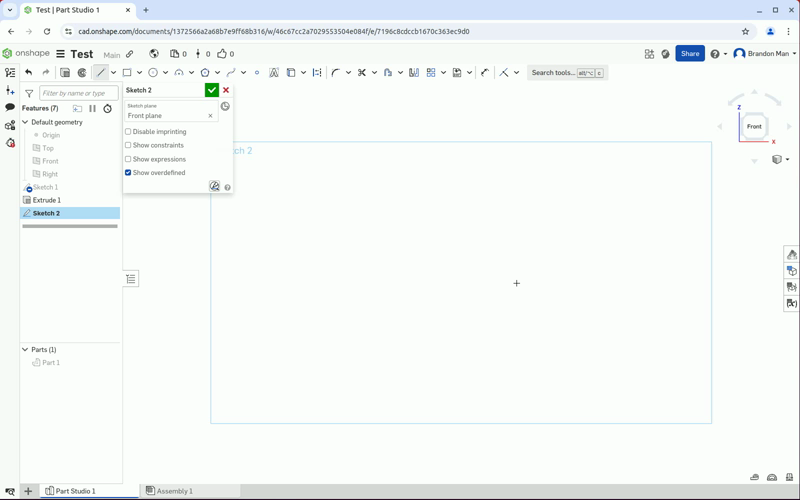
key_down(shift)
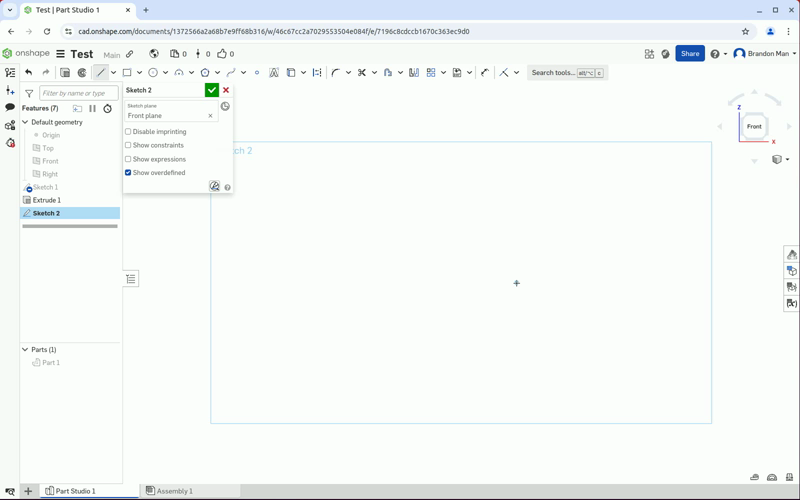
mouse_move(546, 282)
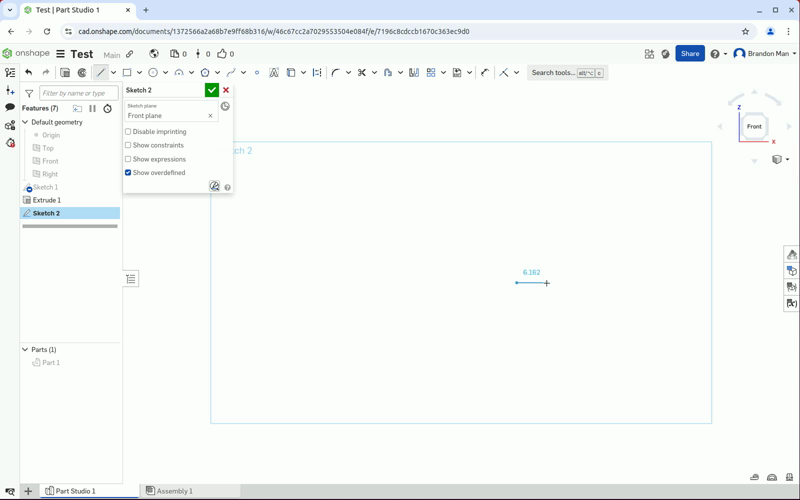
mouse_move(573, 282)
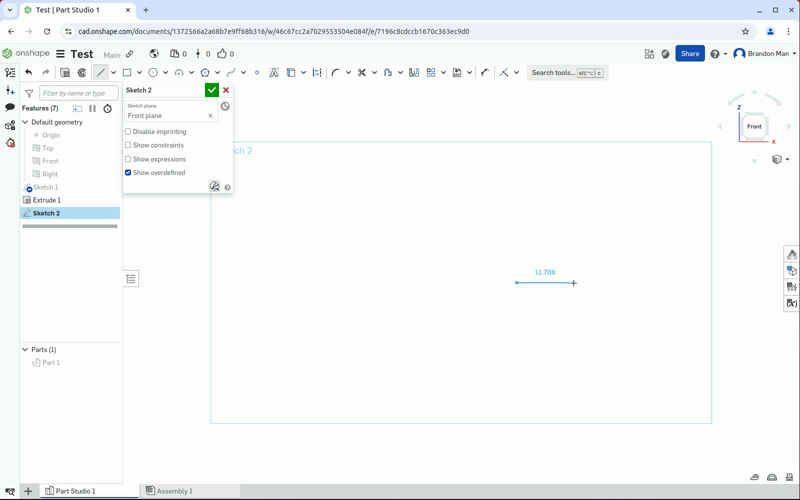
click(573, 282)
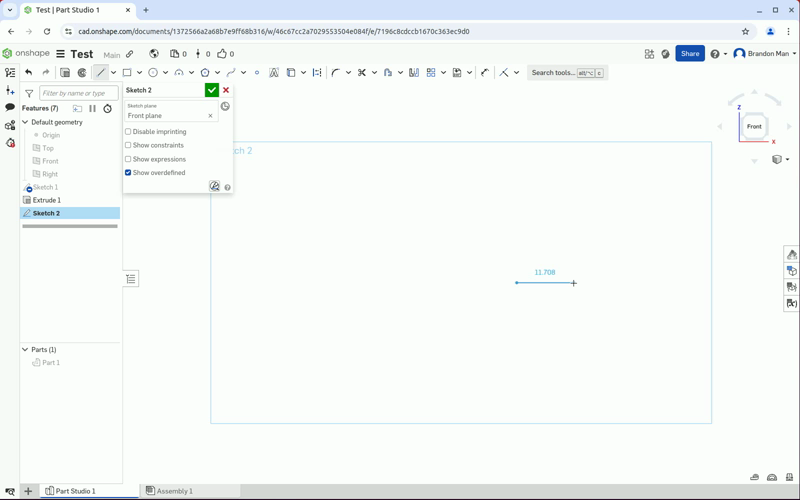
key_up(shift)
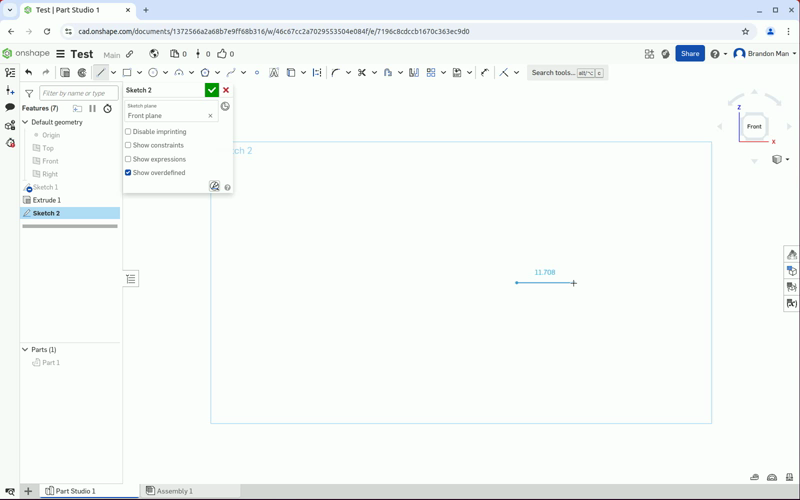
key_down(shift)
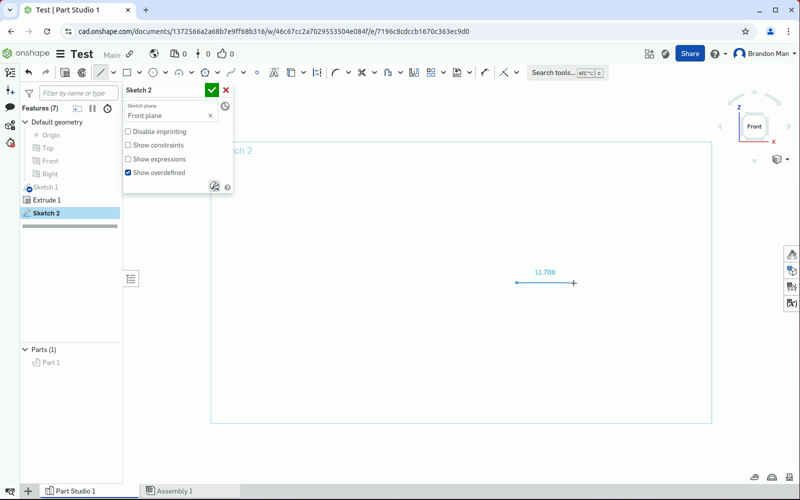
mouse_move(589, 282)
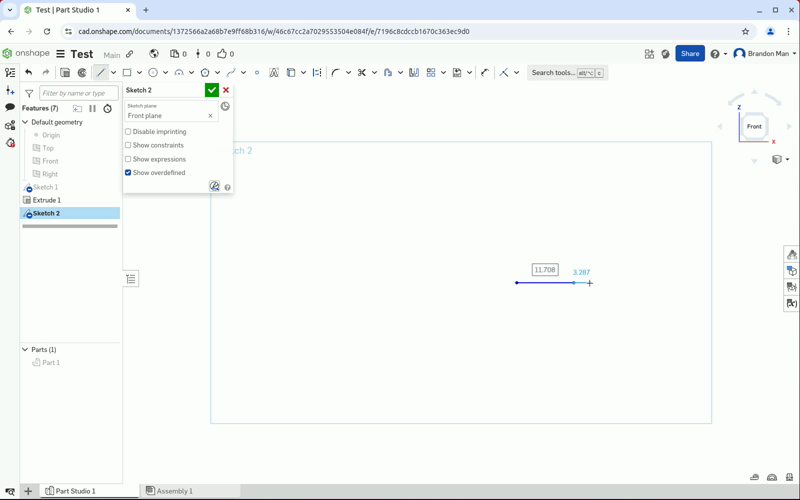
mouse_move(573, 226)
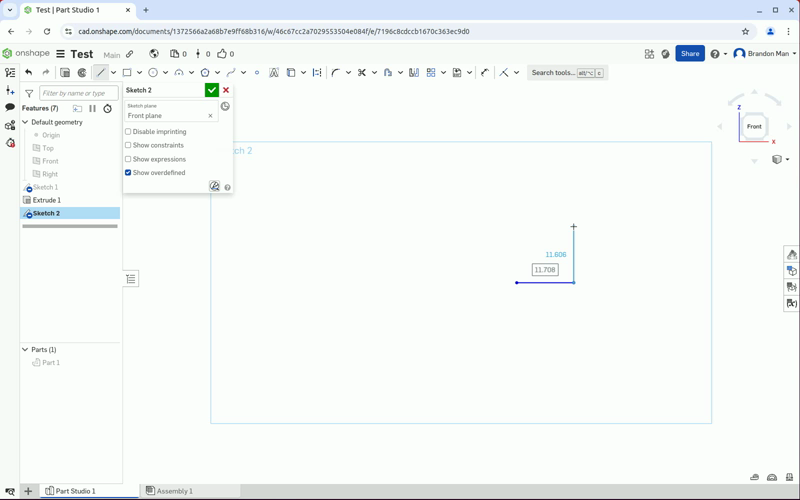
click(573, 226)
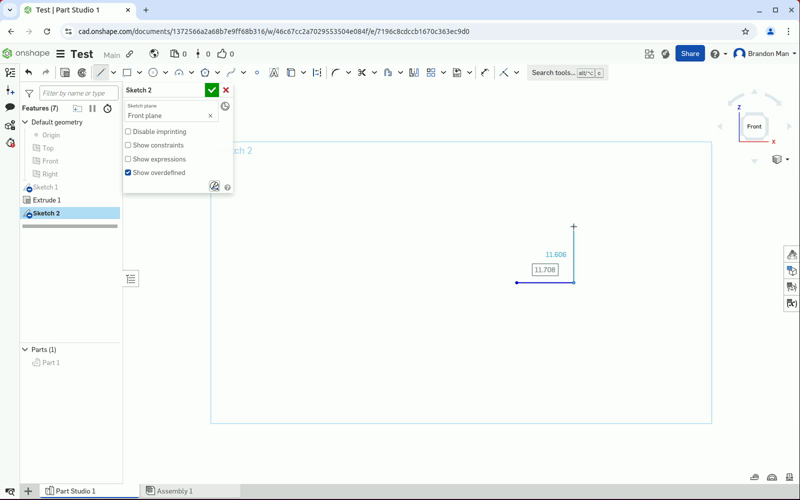
key_up(shift)
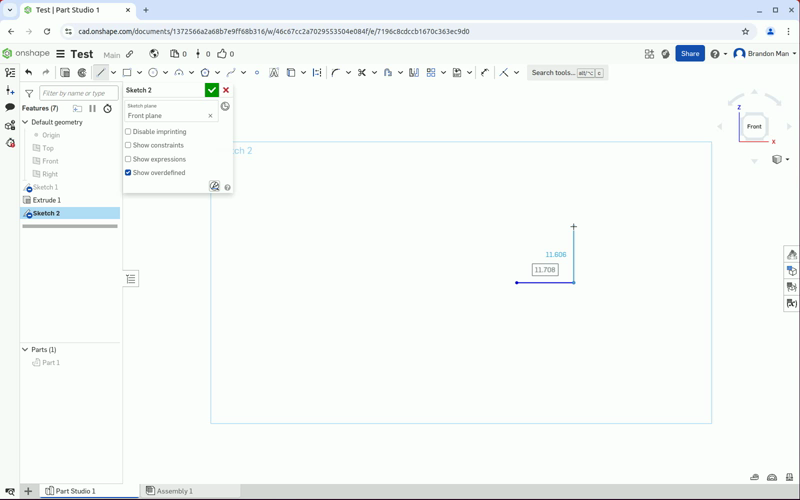
key_down(shift)
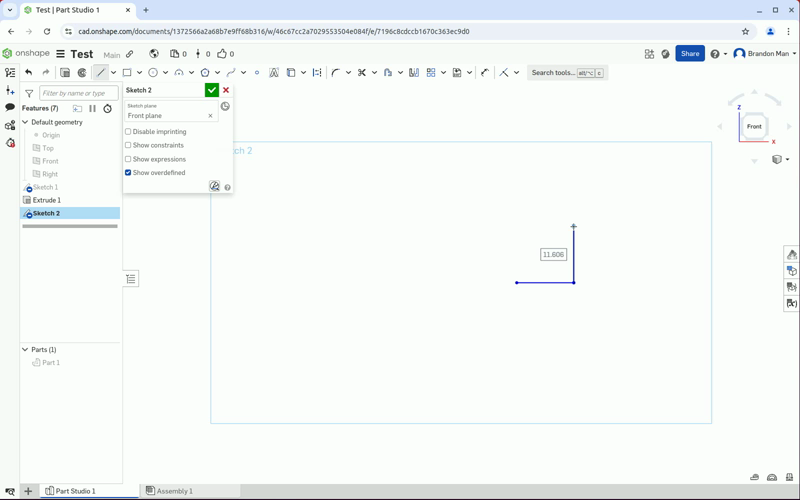
mouse_move(589, 226)
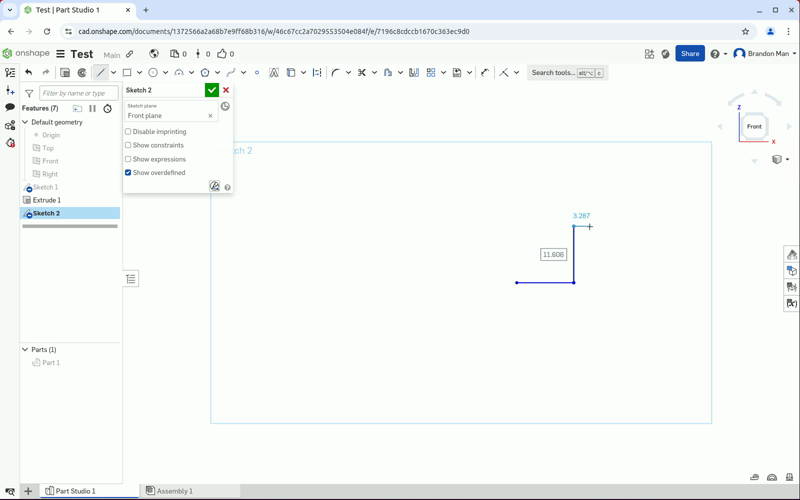
mouse_move(516, 226)
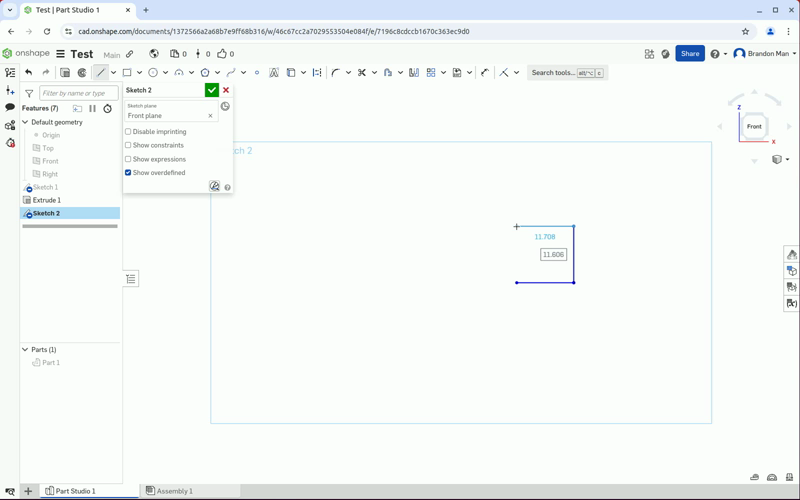
click(516, 226)
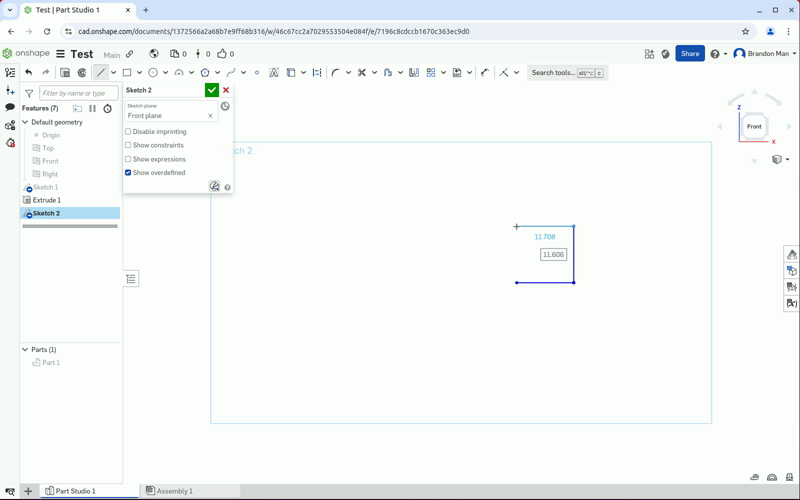
key_up(shift)
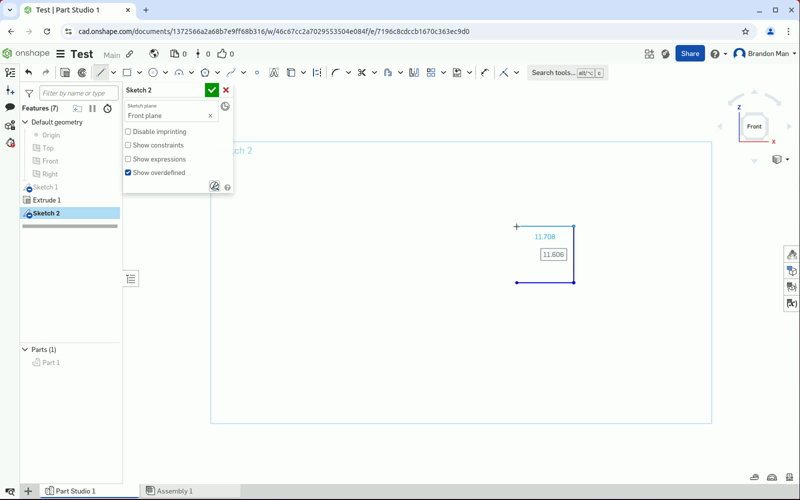
mouse_move(546, 226)
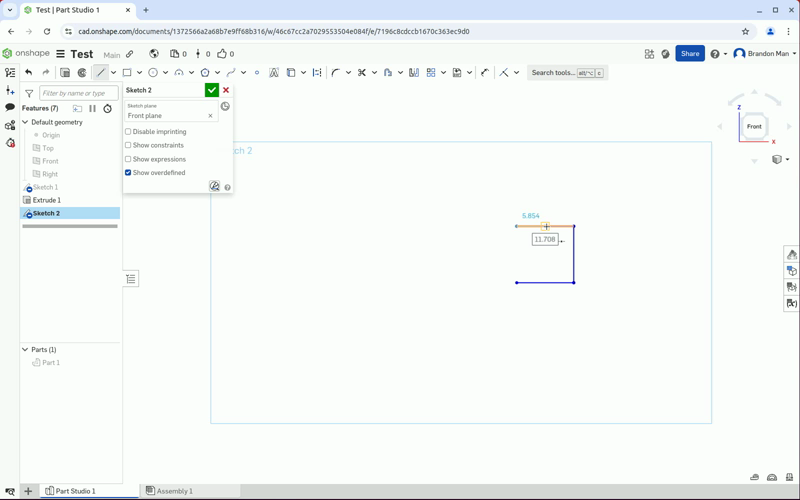
key_down(shift)
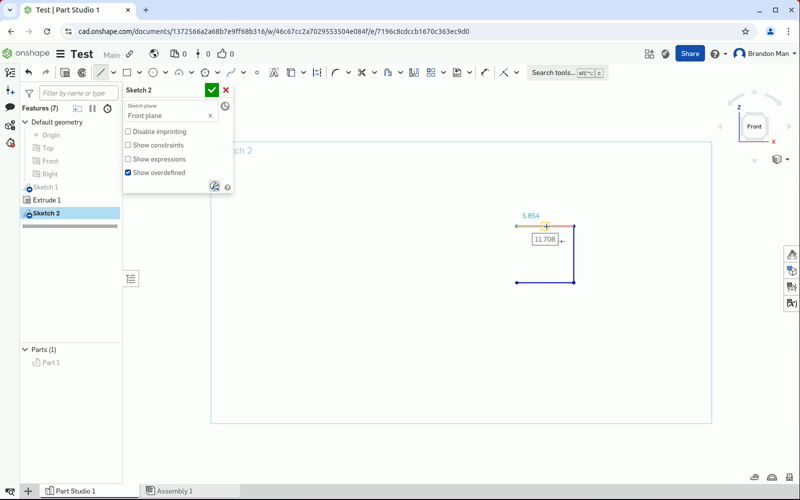
mouse_move(516, 282)
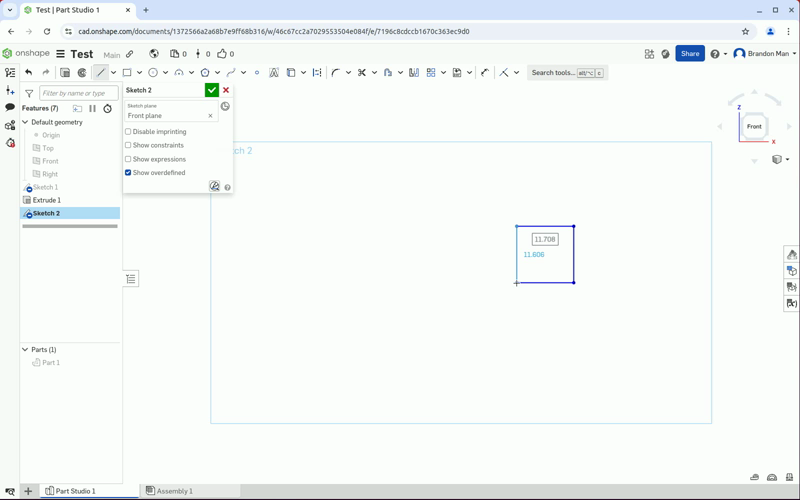
key_up(shift)
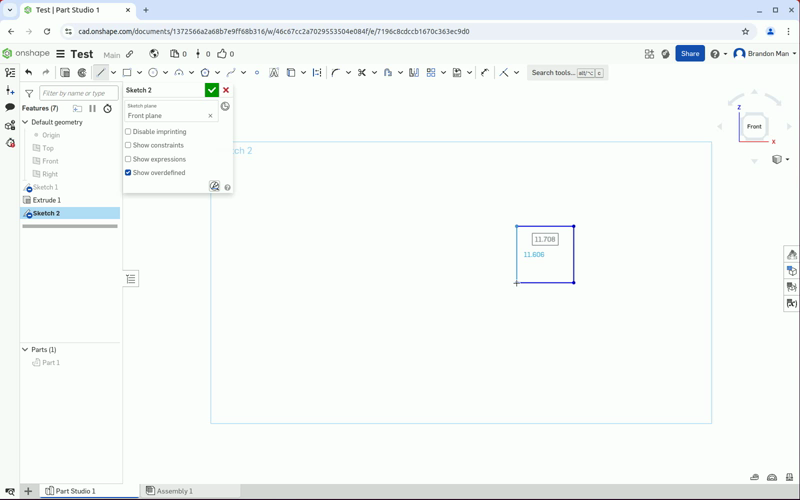
click(516, 282)
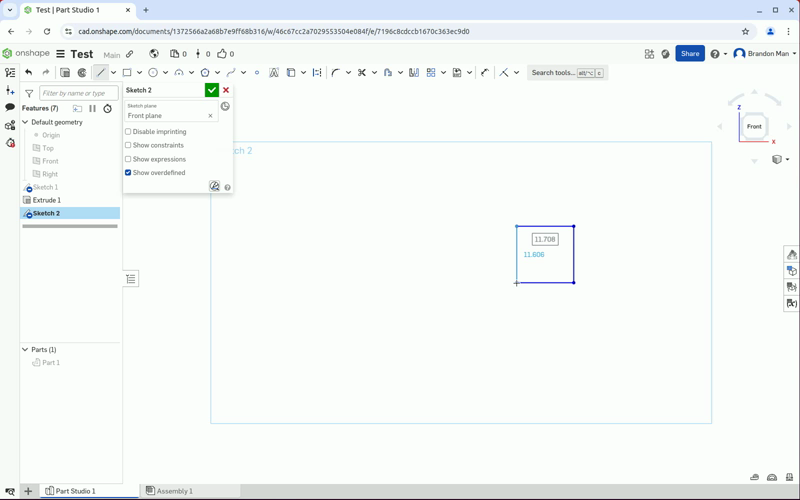
key(esc)
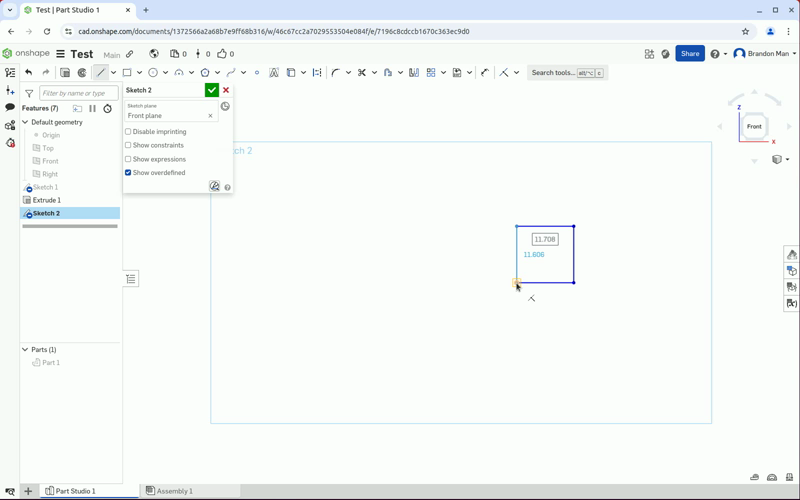
mouse_move(568, 262)
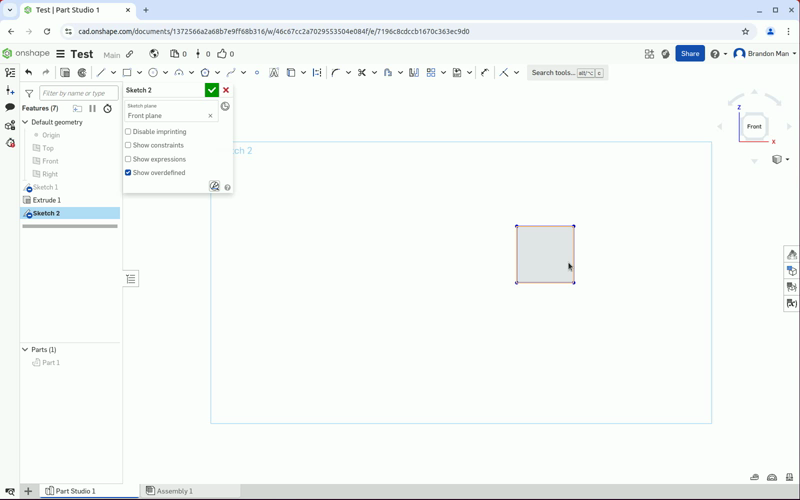
click(568, 262)
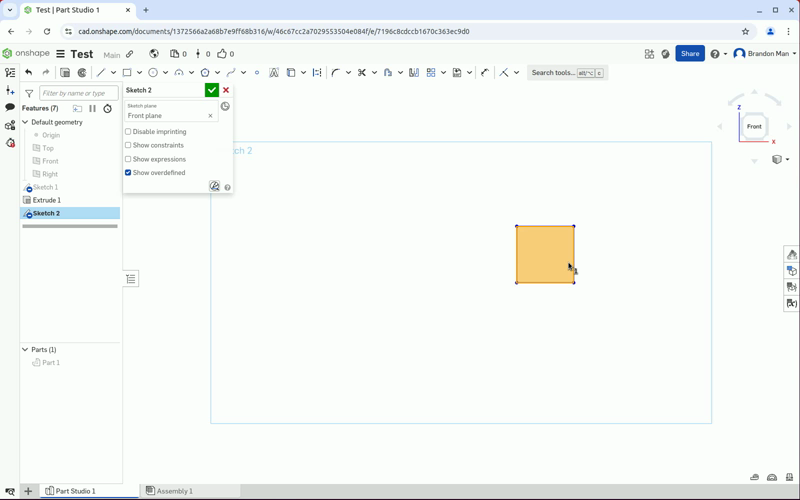
mouse_move(73, 352)
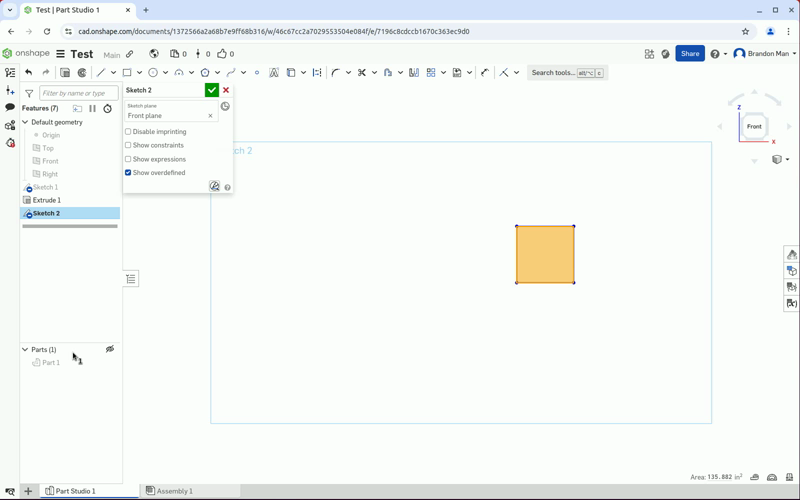
key(shift+y)
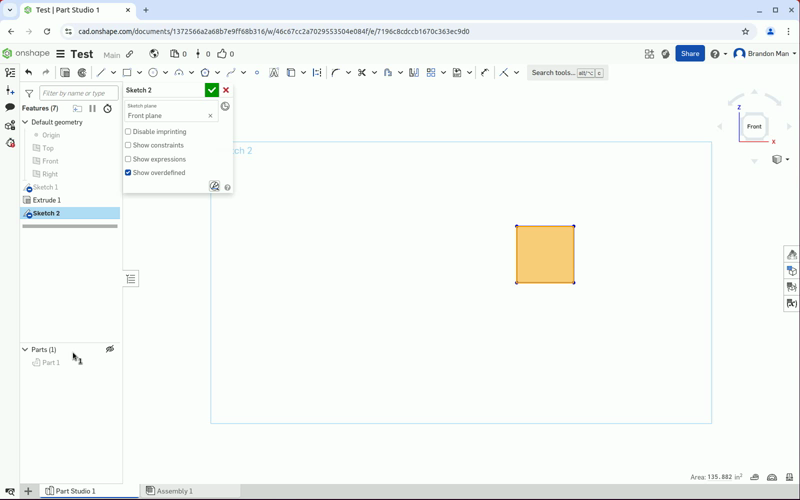
key(shift+e)
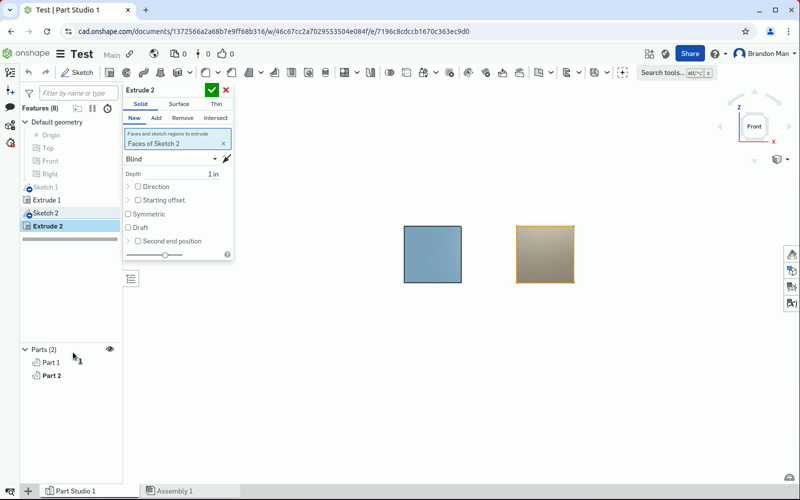
mouse_move(143, 106)
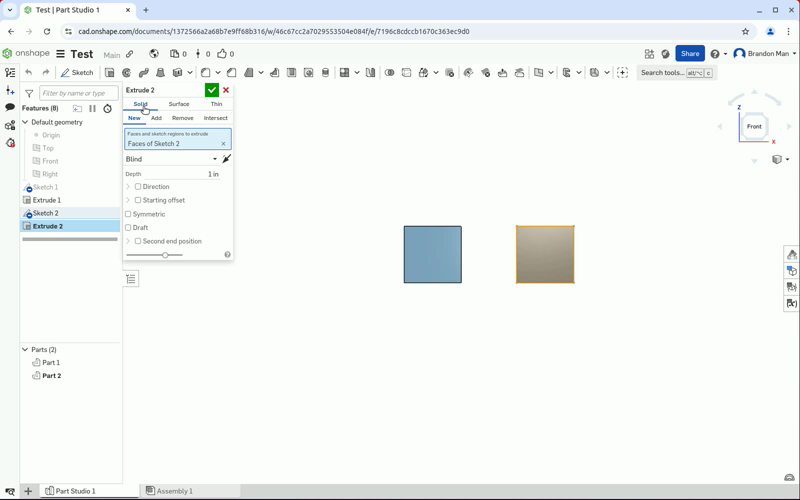
click(143, 106)
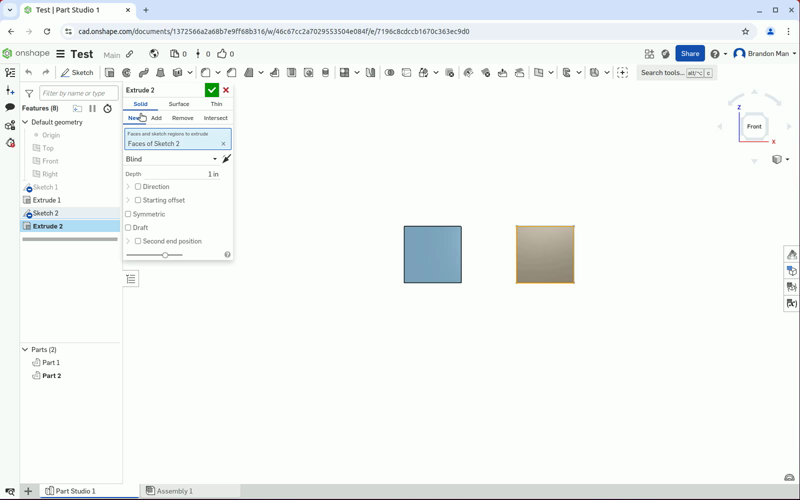
mouse_move(137, 120)
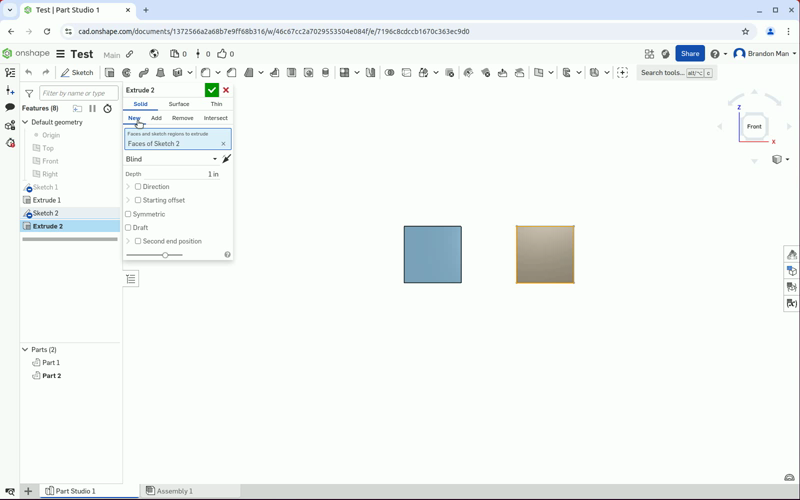
click(137, 120)
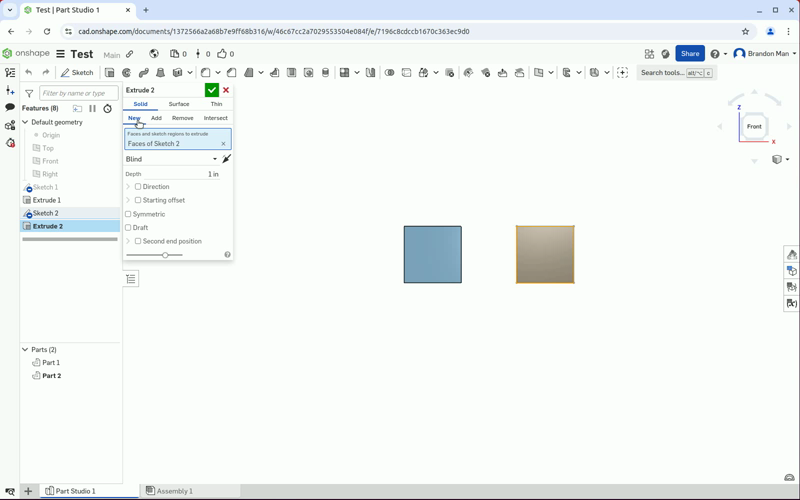
key(tab, 4)
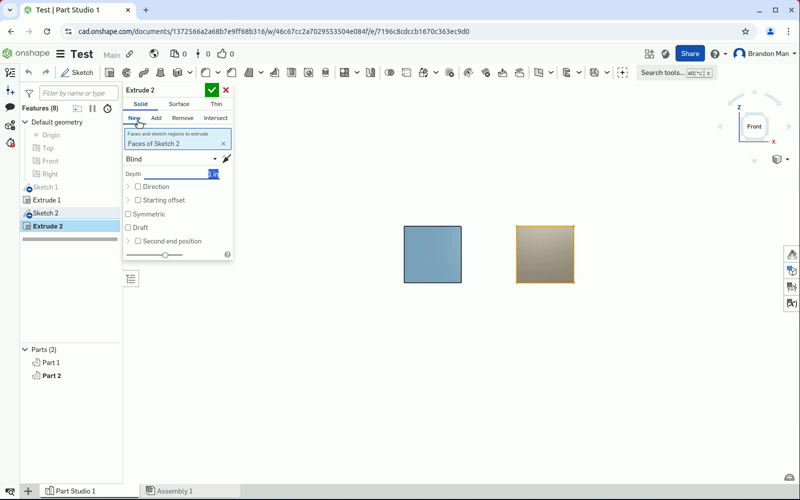
text(11.554)
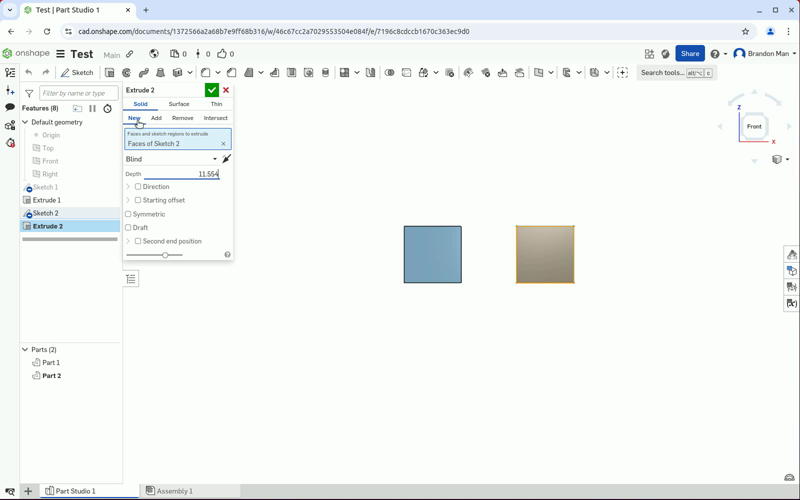
key(enter)
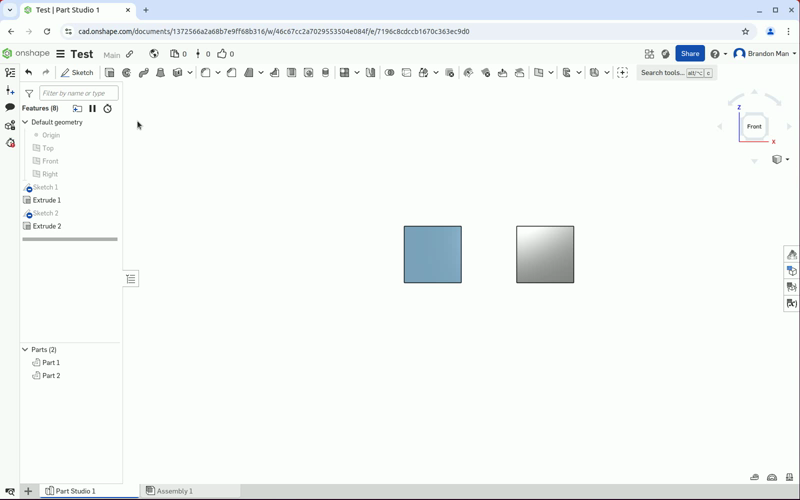
key(shift+h)
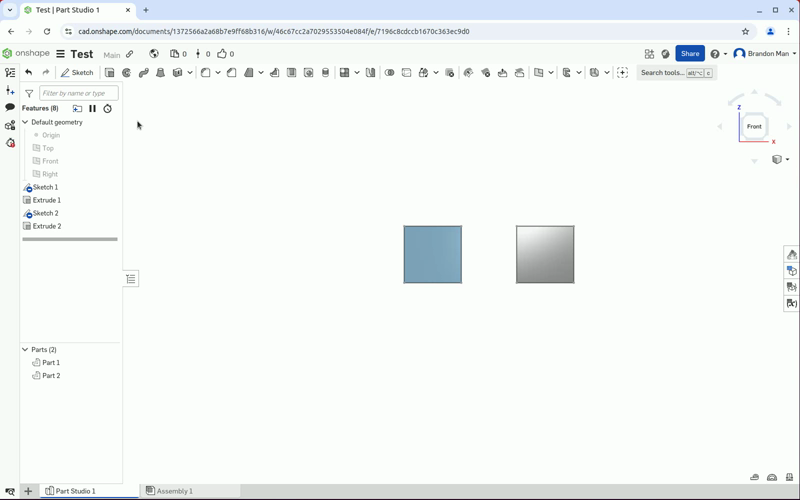
key(shift+h)
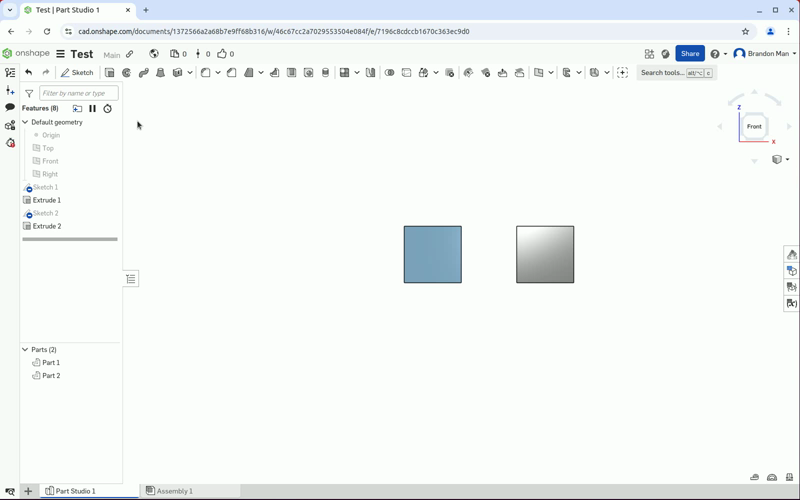
mouse_move(73, 189)
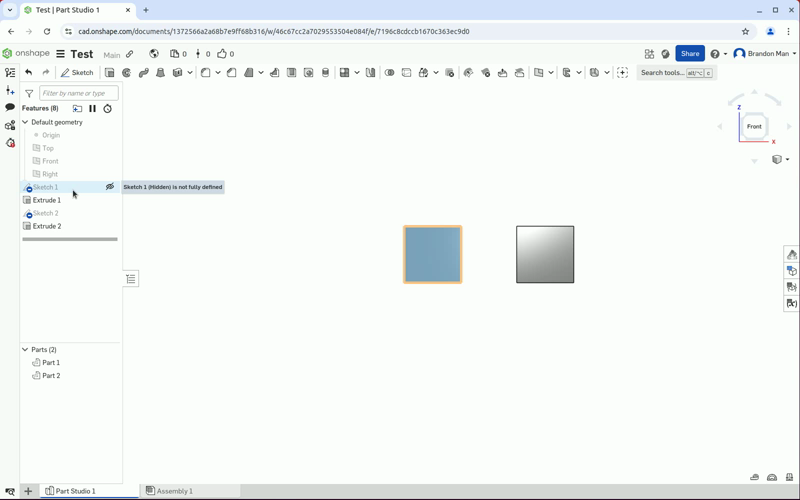
click(73, 189)
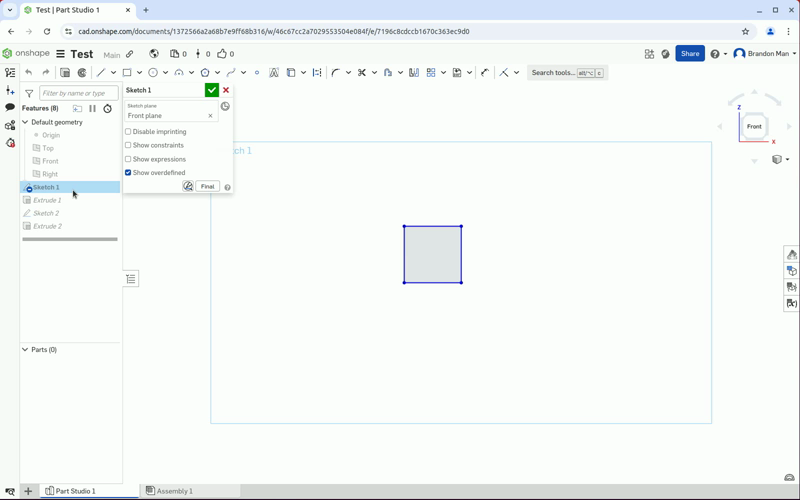
mouse_move(229, 92)
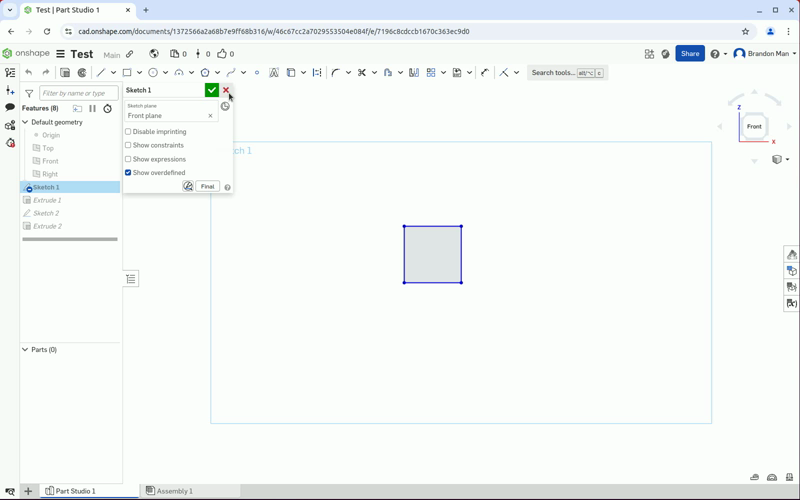
click(229, 92)
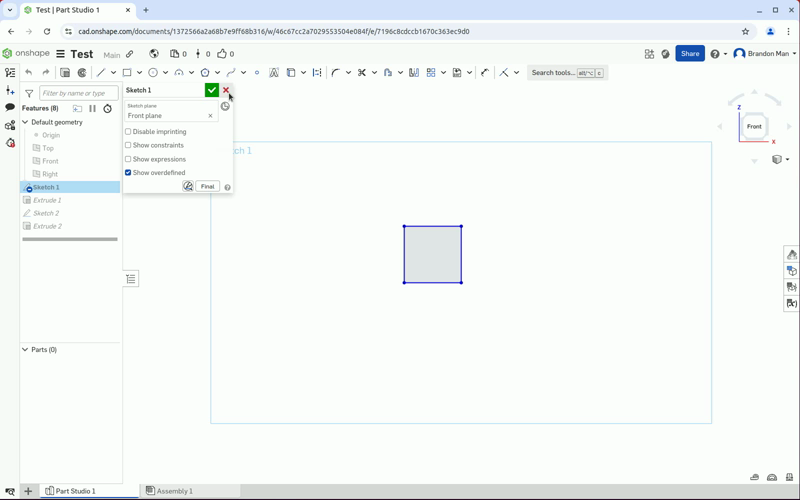
key(shift+s)
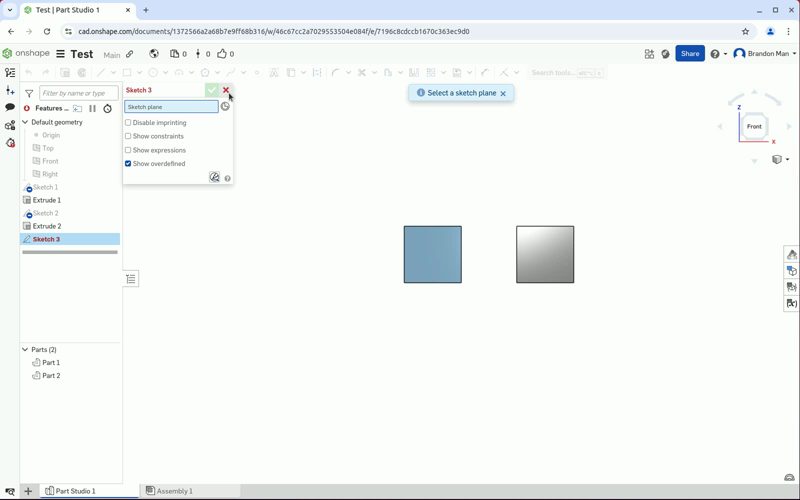
mouse_move(73, 163)
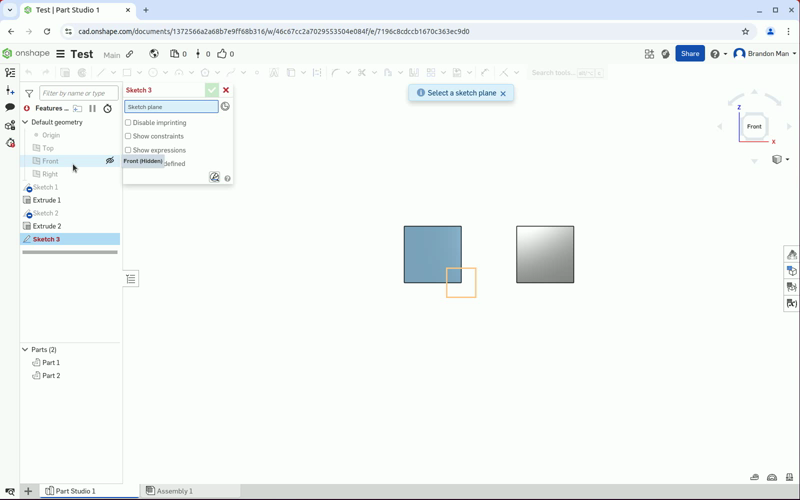
click(73, 163)
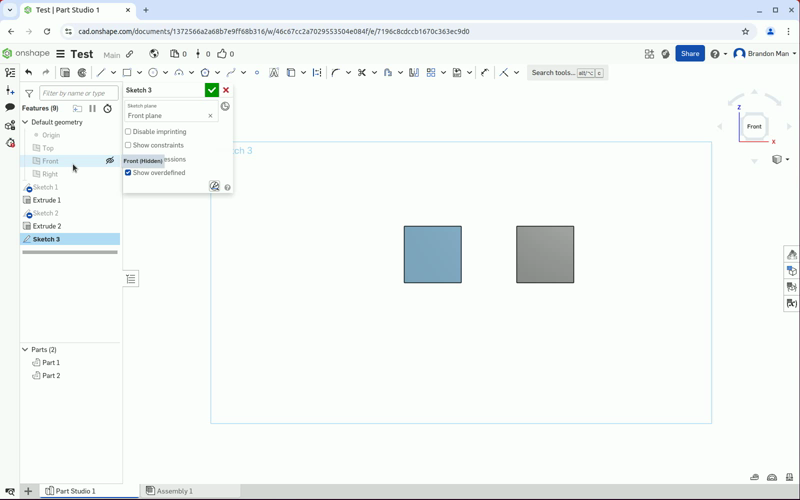
mouse_move(73, 352)
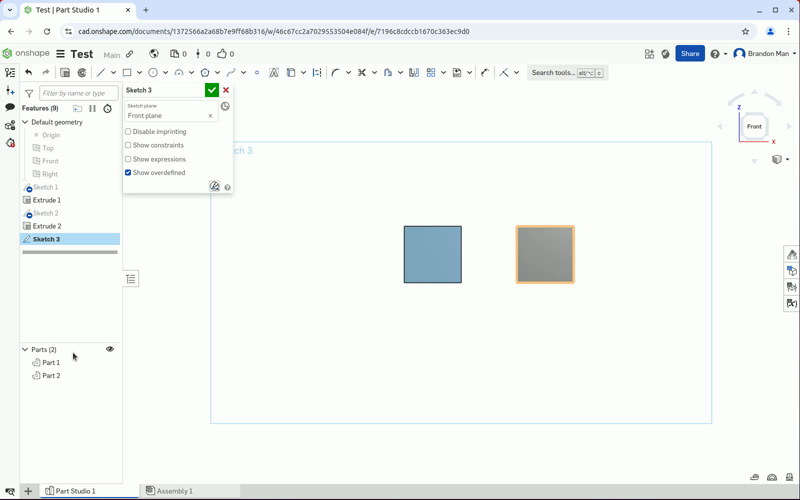
key(y)
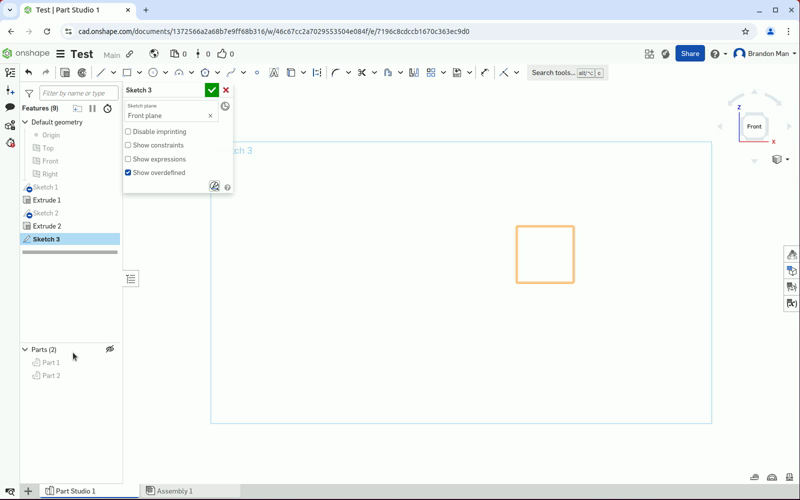
key(l)
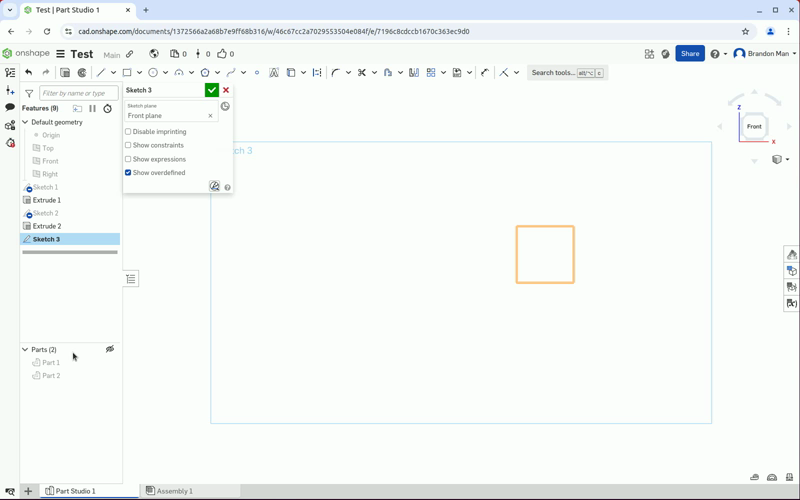
key_down(shift)
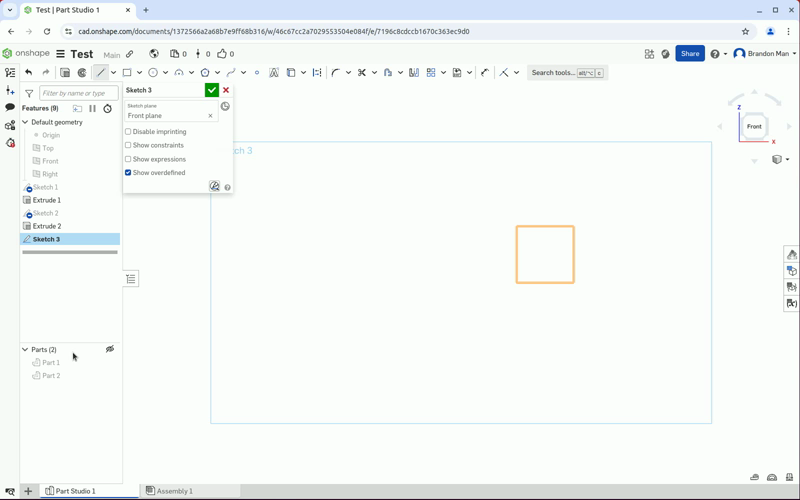
mouse_move(460, 226)
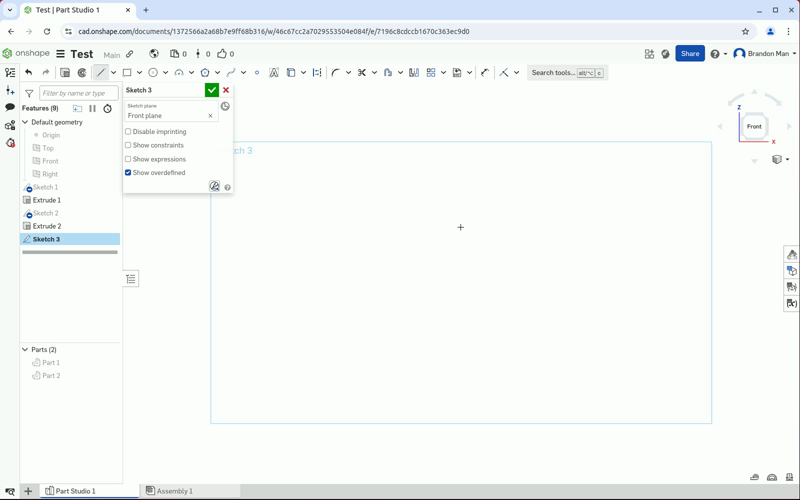
click(460, 226)
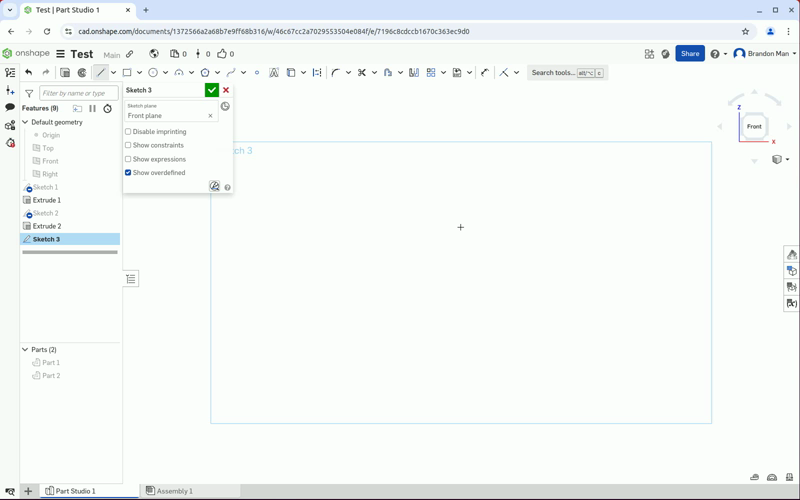
key_up(shift)
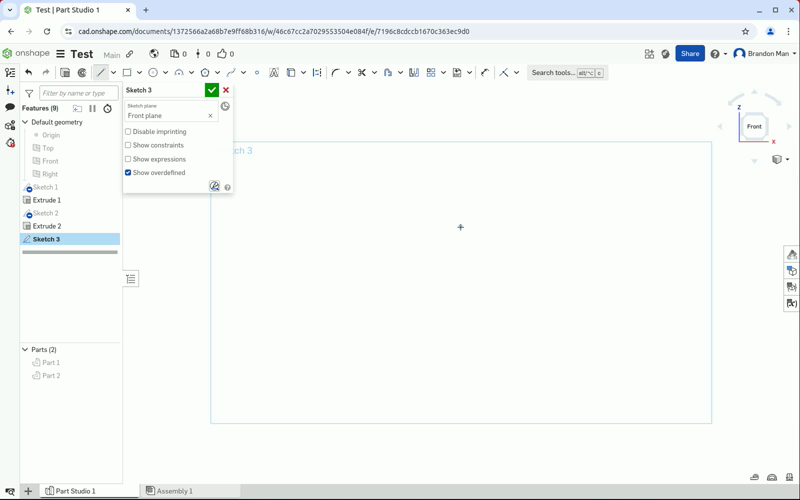
key_down(shift)
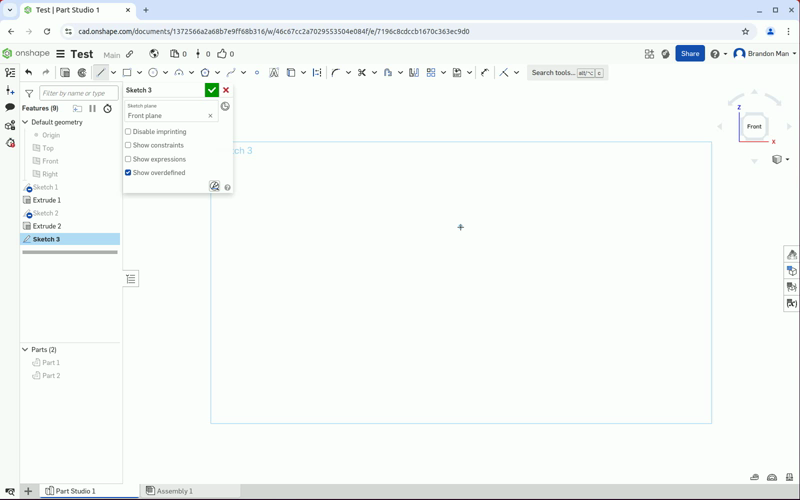
mouse_move(490, 226)
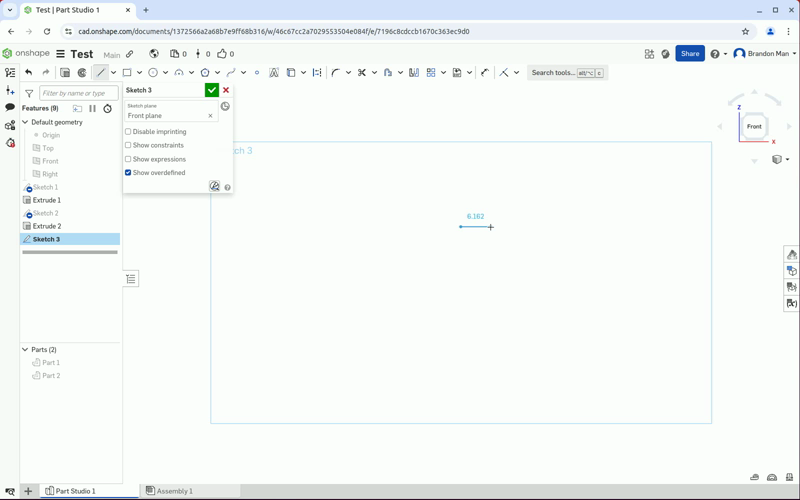
mouse_move(517, 226)
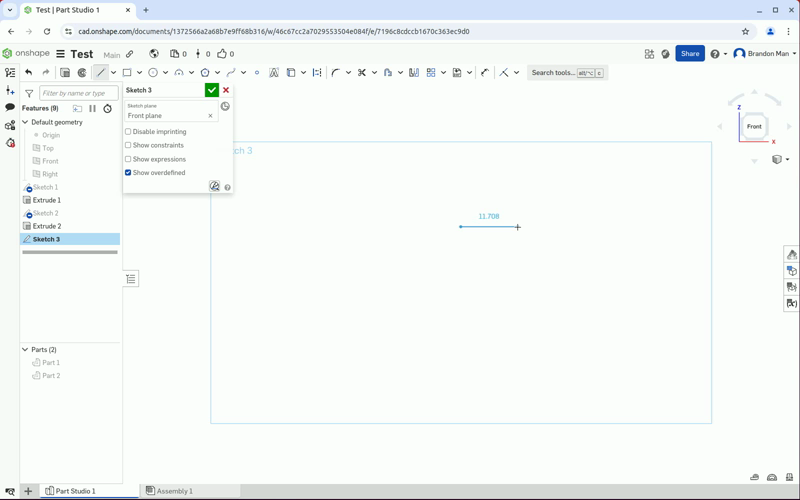
click(517, 226)
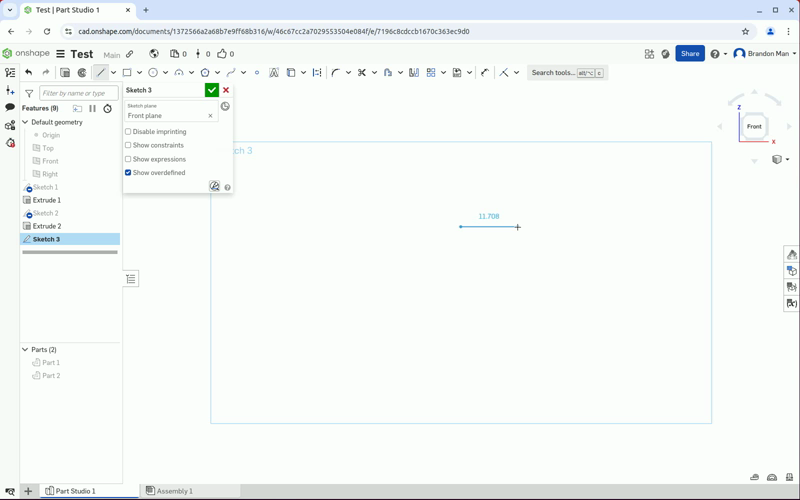
key_up(shift)
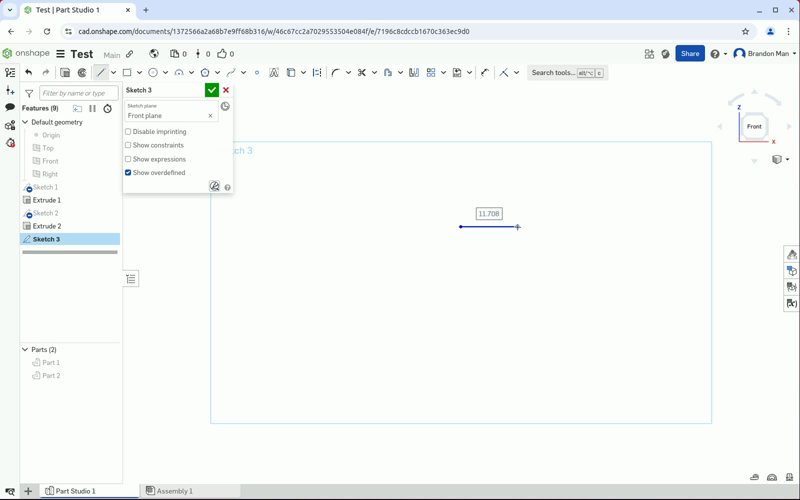
key_down(shift)
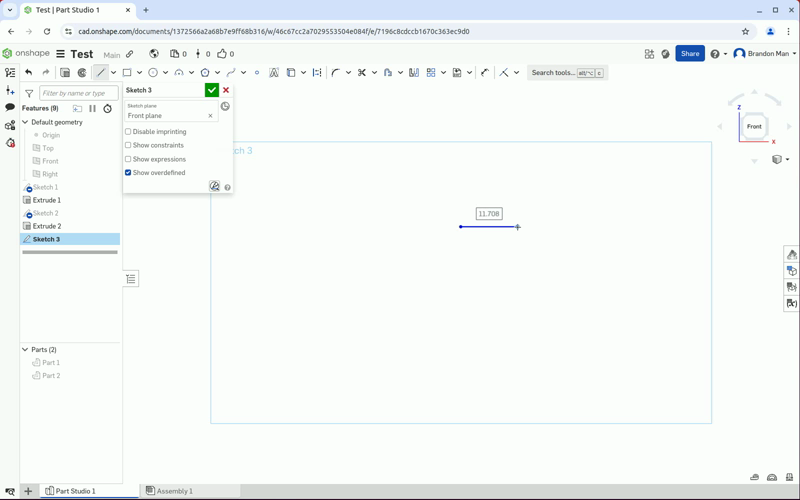
mouse_move(547, 226)
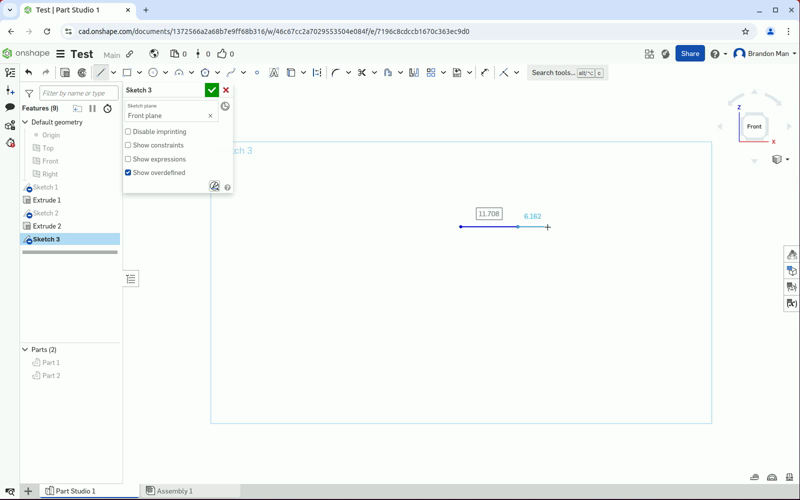
mouse_move(517, 188)
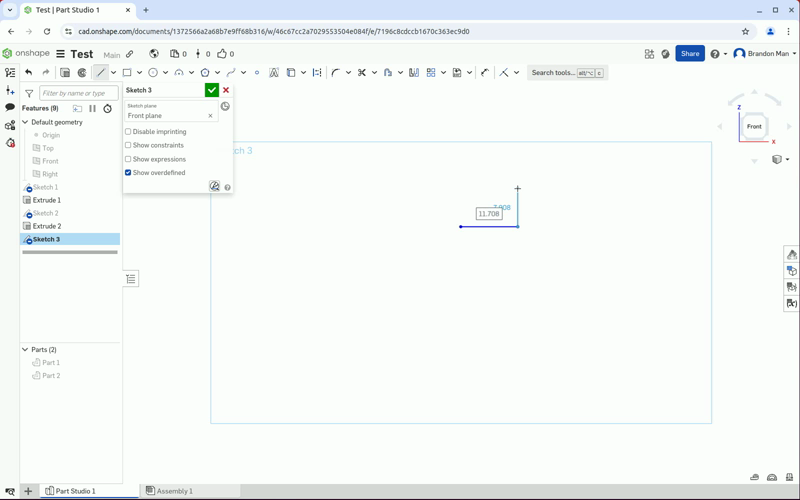
click(517, 188)
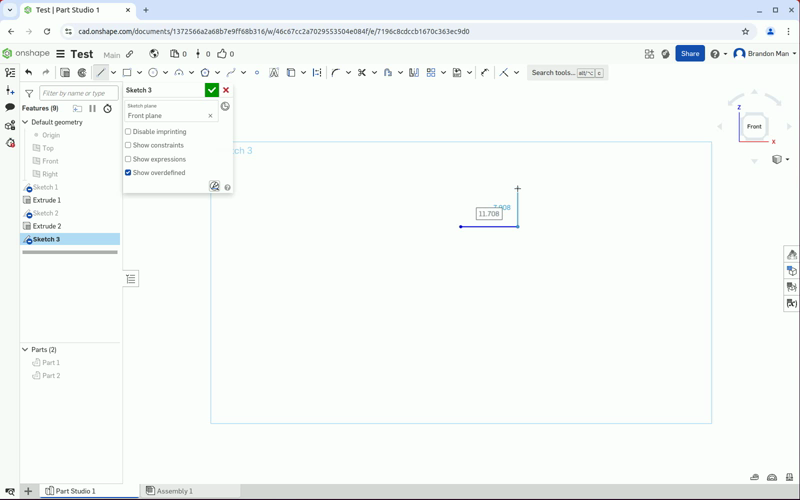
key_up(shift)
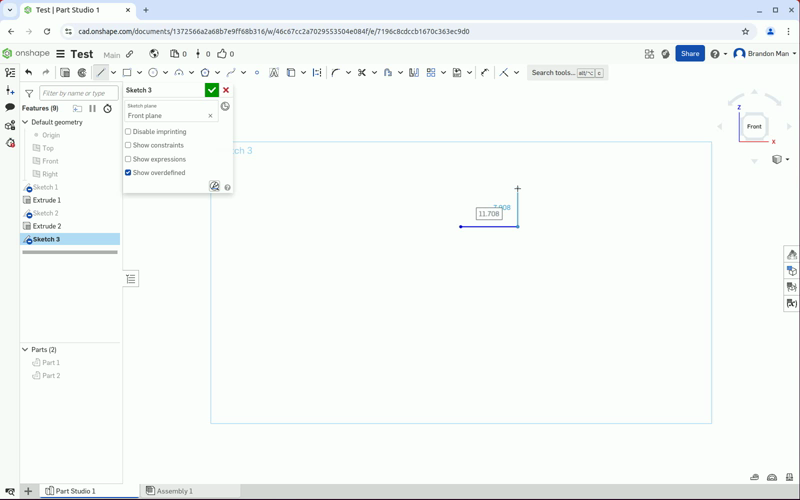
key_down(shift)
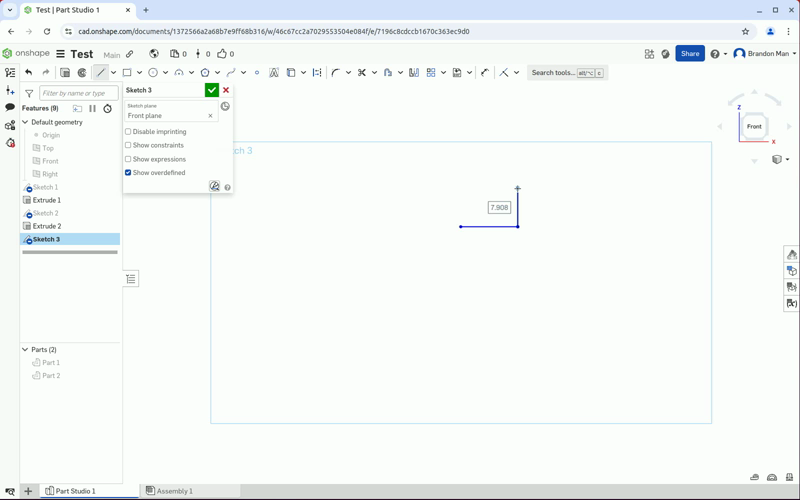
mouse_move(547, 188)
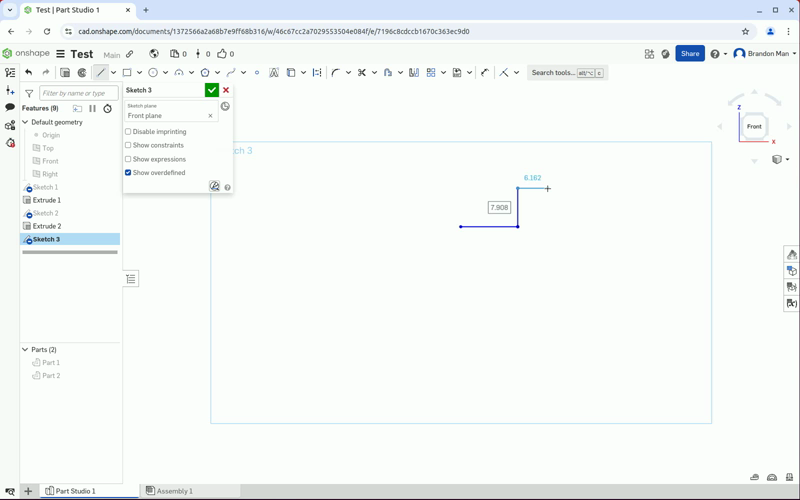
mouse_move(460, 188)
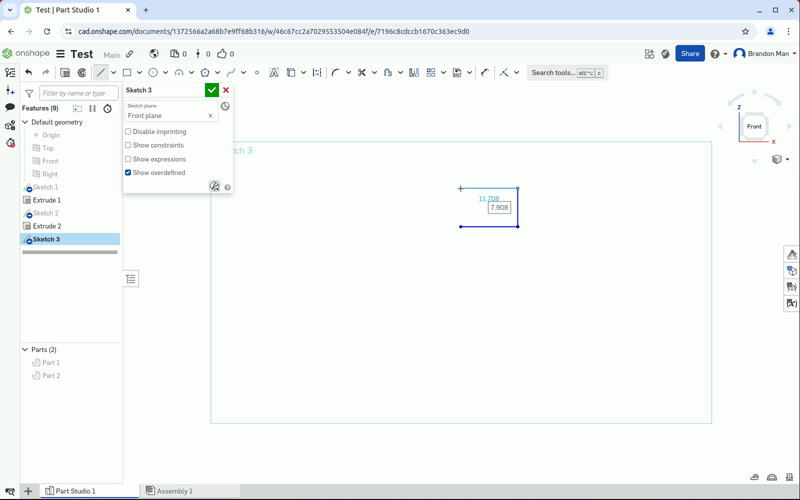
click(460, 188)
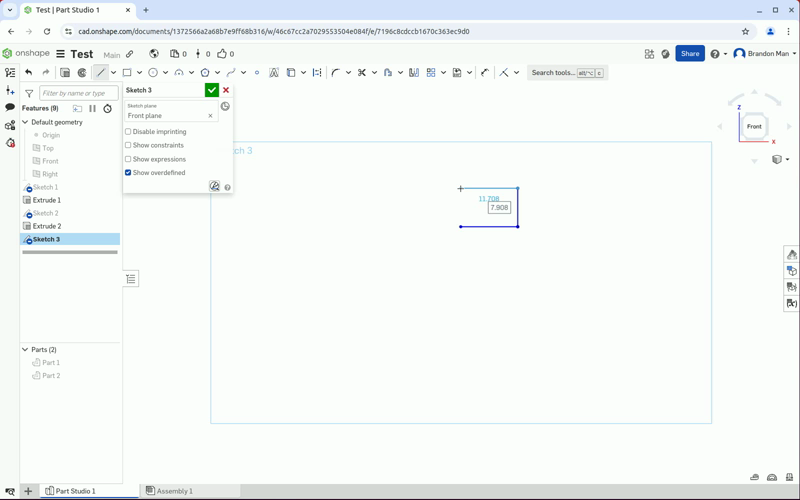
key_up(shift)
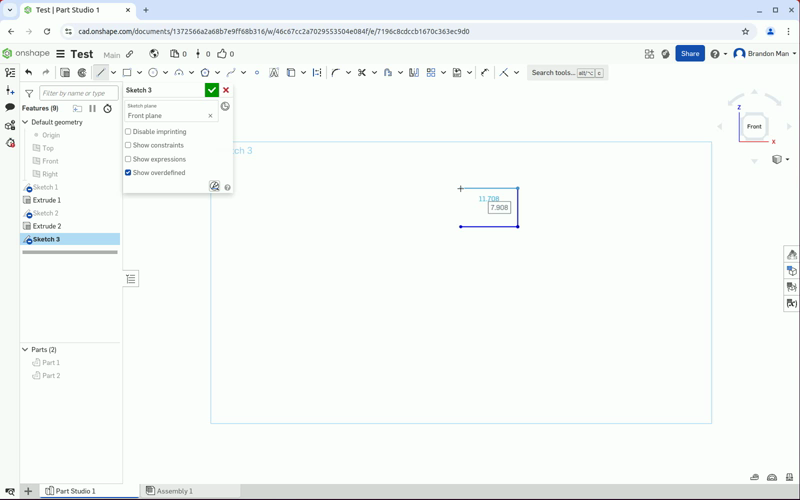
mouse_move(490, 188)
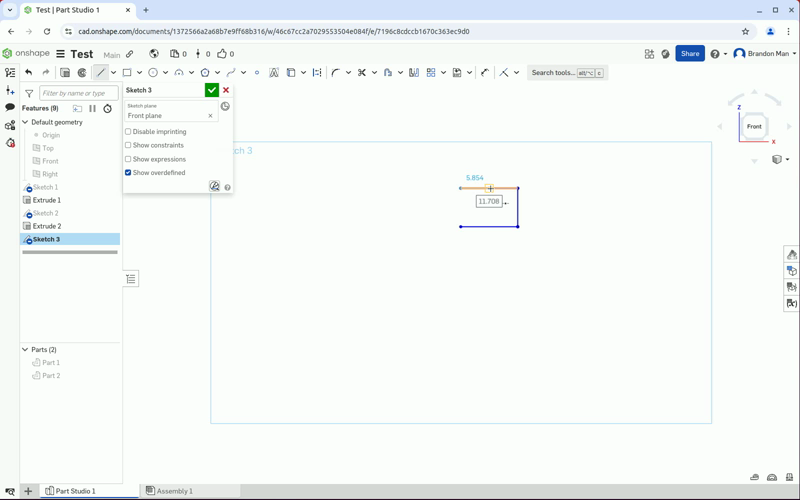
key_down(shift)
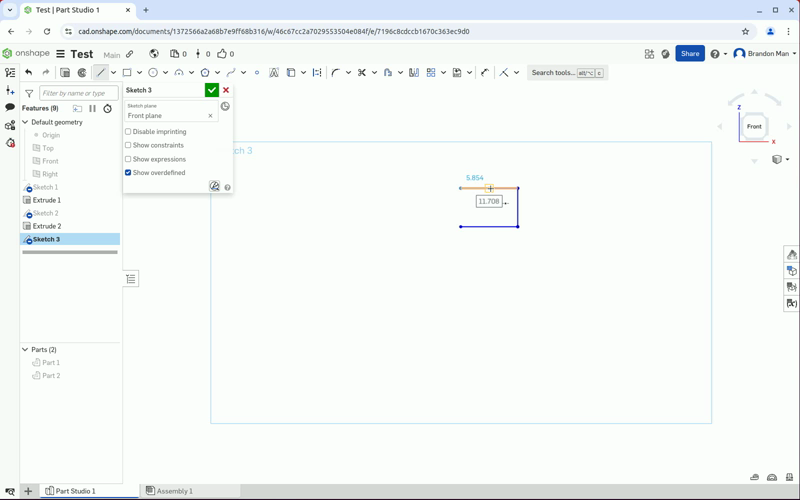
mouse_move(460, 226)
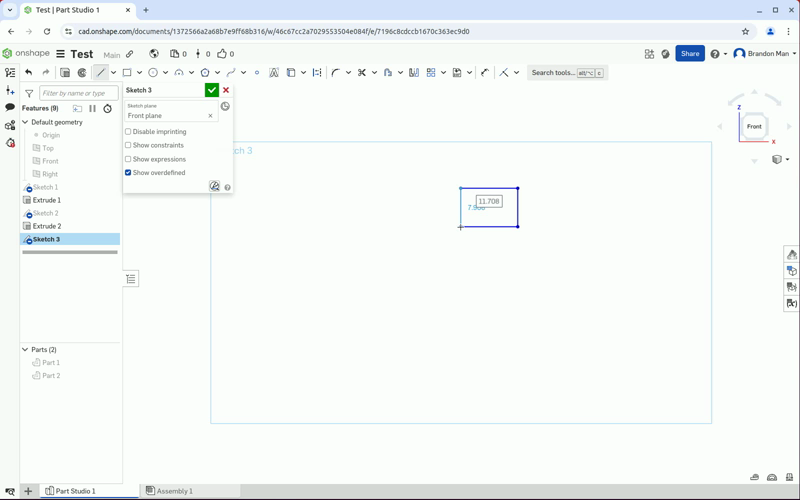
key_up(shift)
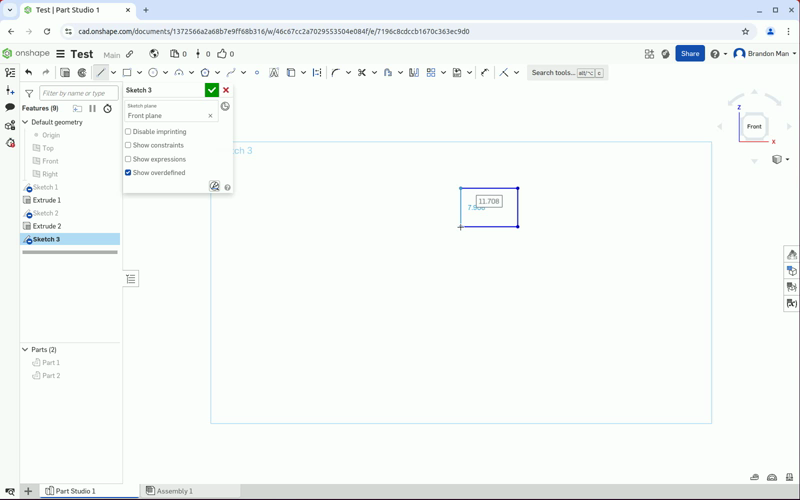
click(460, 226)
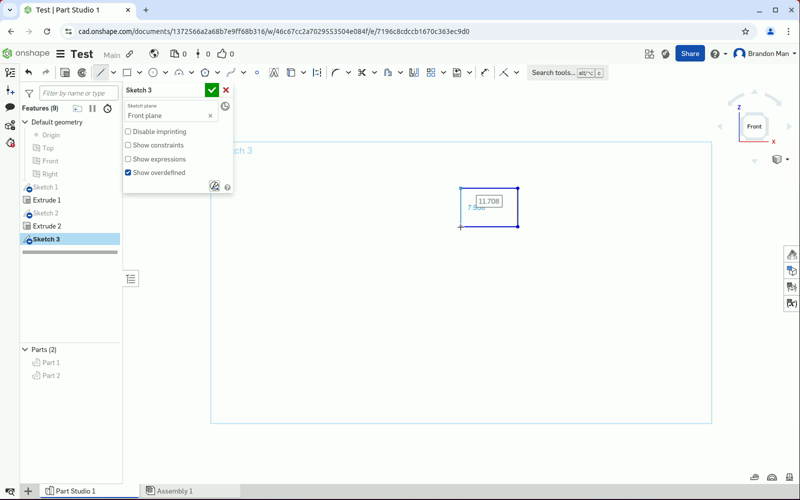
key(esc)
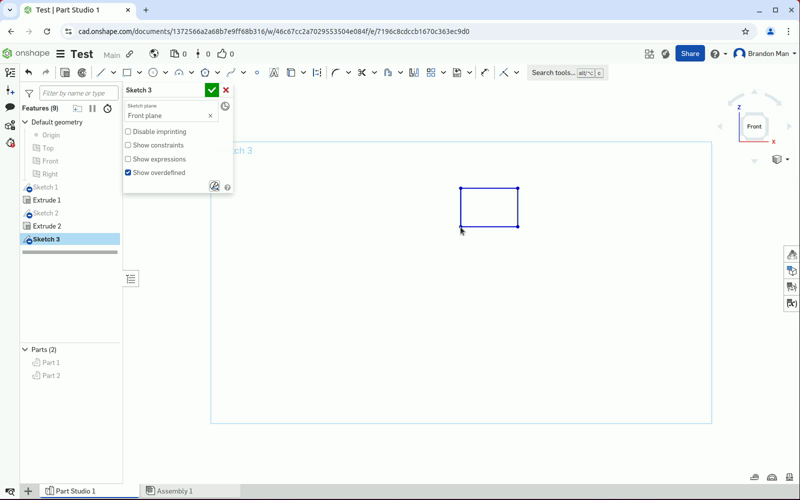
mouse_move(481, 209)
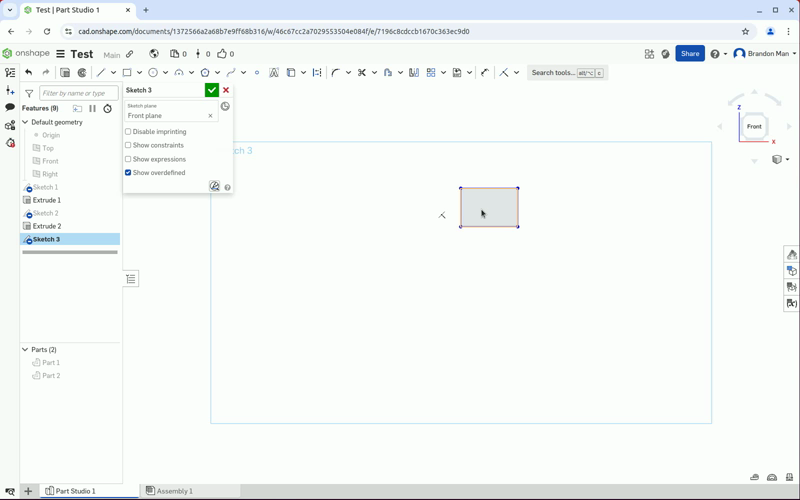
click(481, 209)
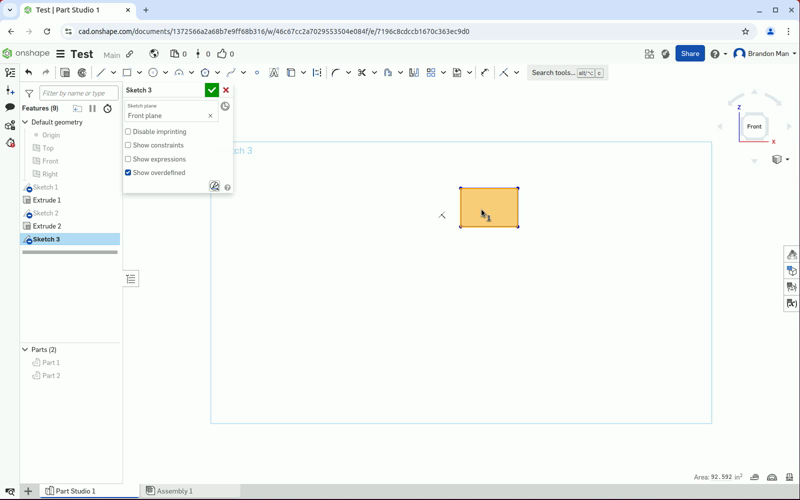
mouse_move(73, 352)
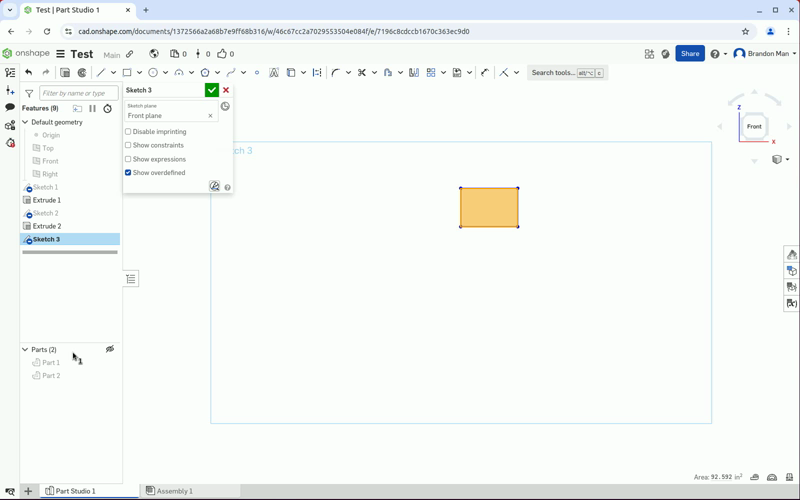
key(shift+y)
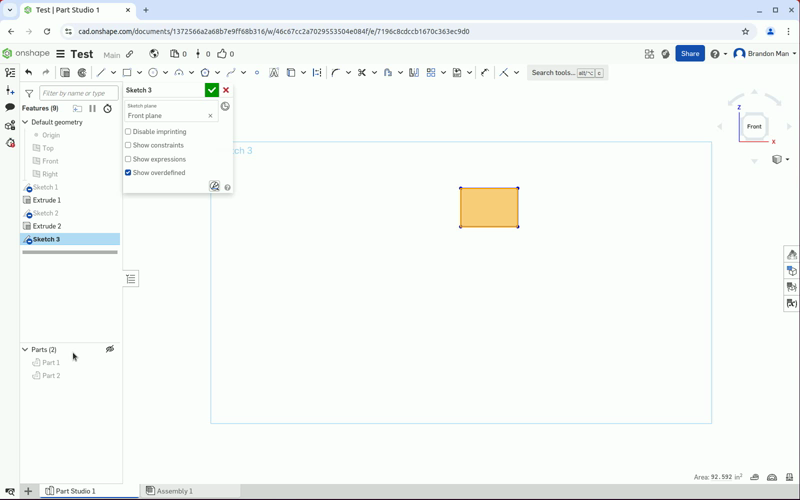
key(shift+e)
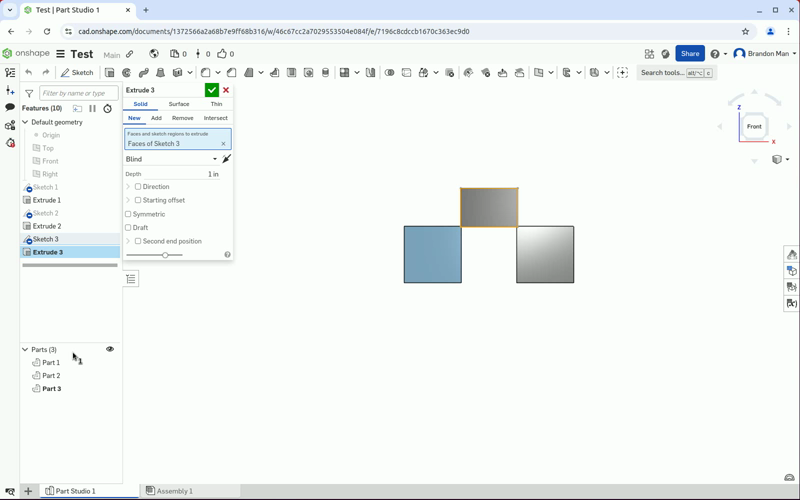
mouse_move(143, 106)
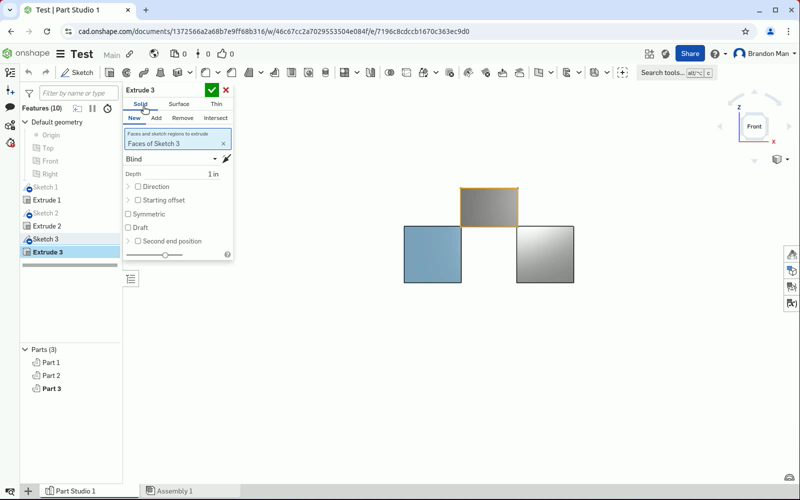
click(143, 106)
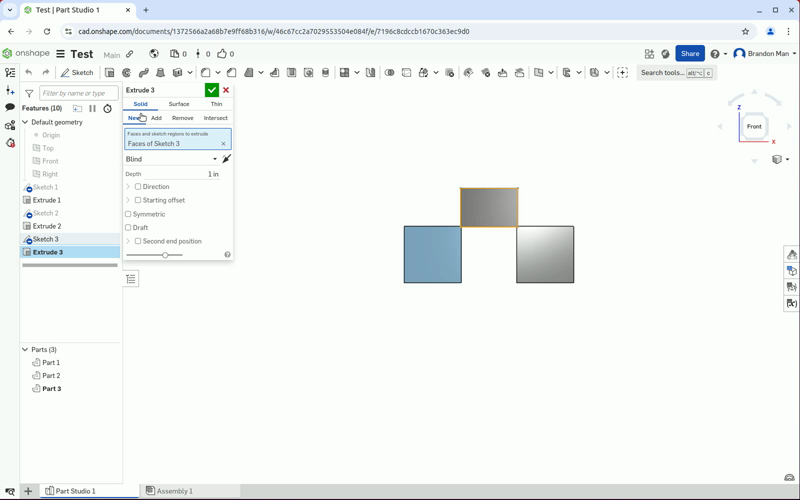
mouse_move(137, 120)
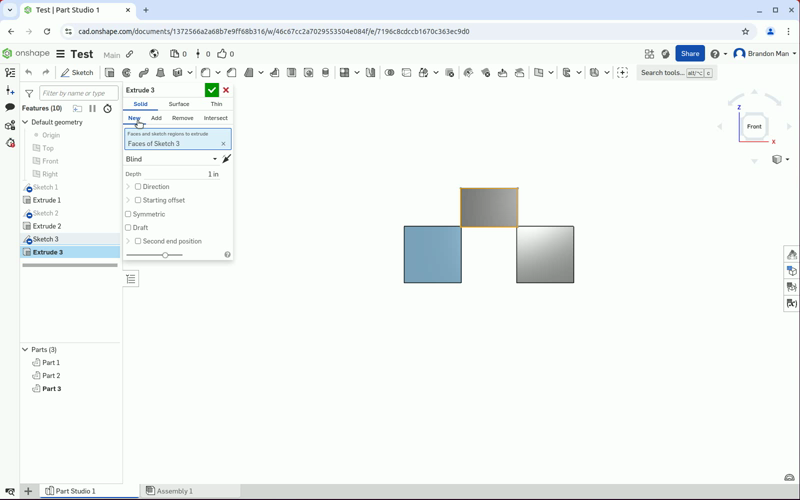
click(137, 120)
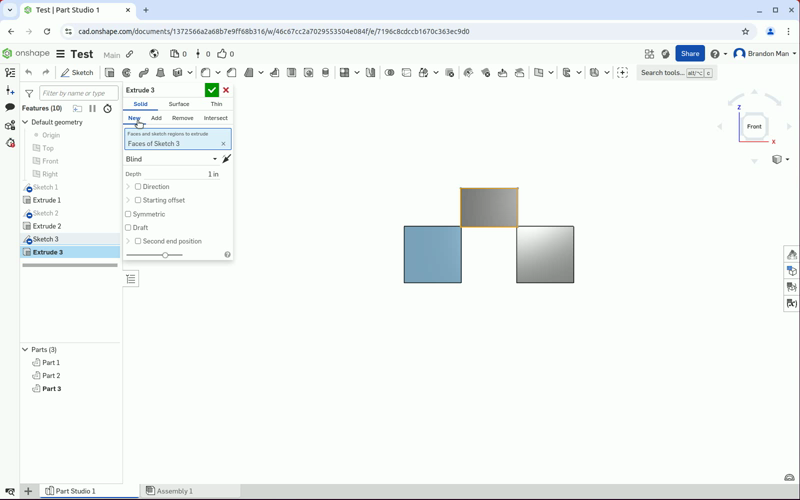
key(tab, 4)
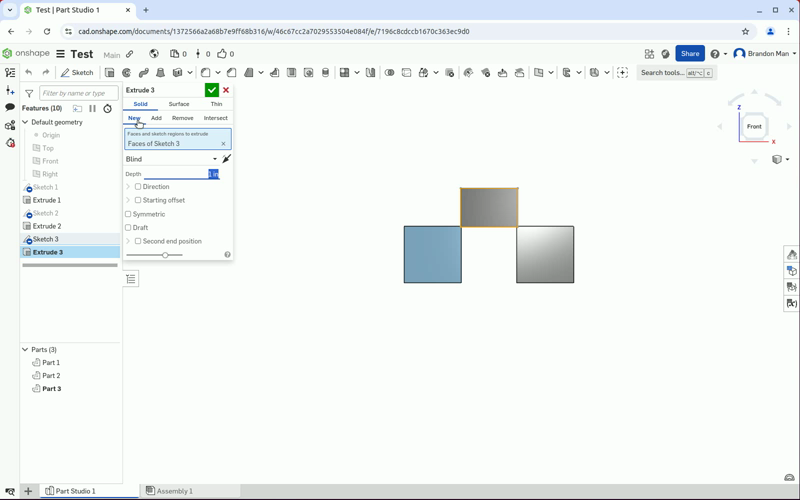
text(11.554)
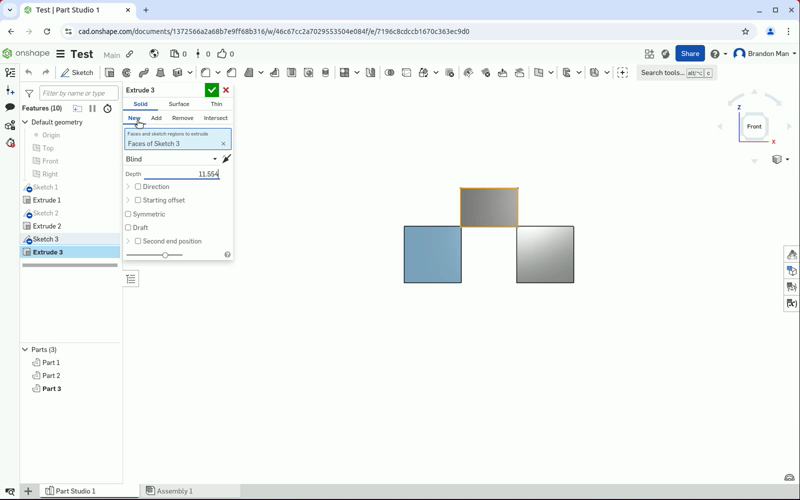
key(enter)
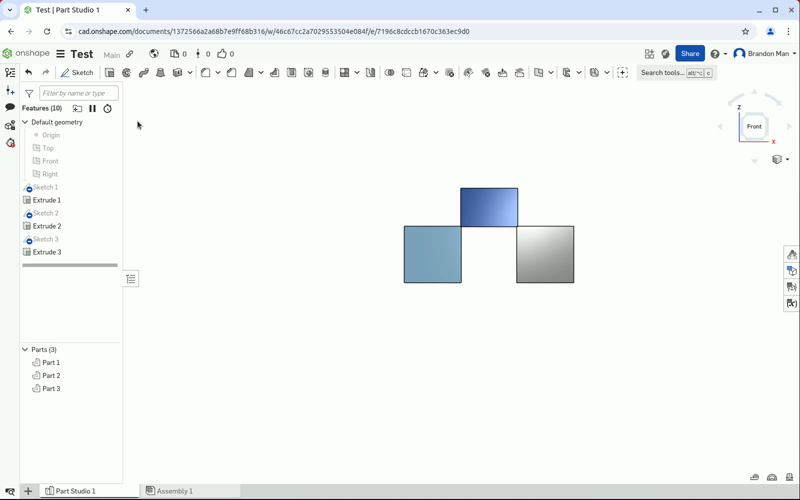
key(shift+h)
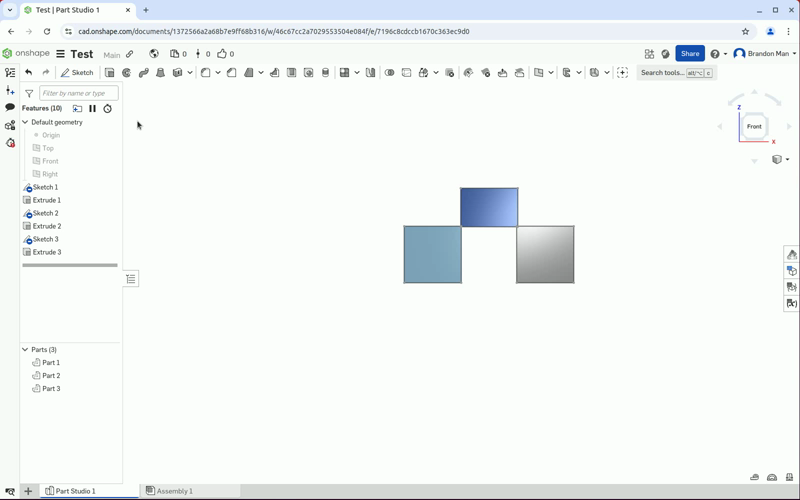
key(shift+h)
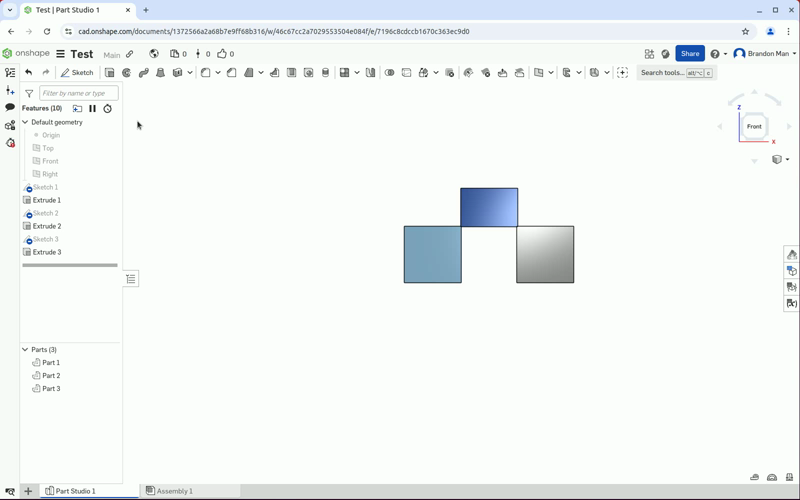
mouse_move(73, 189)
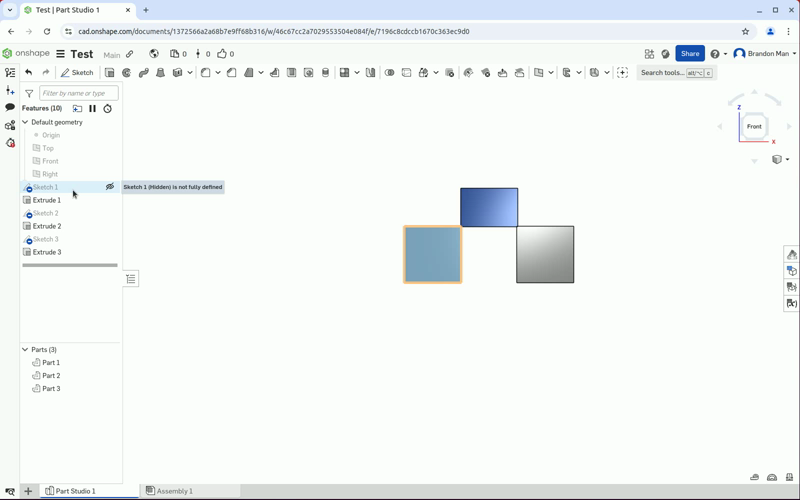
click(73, 189)
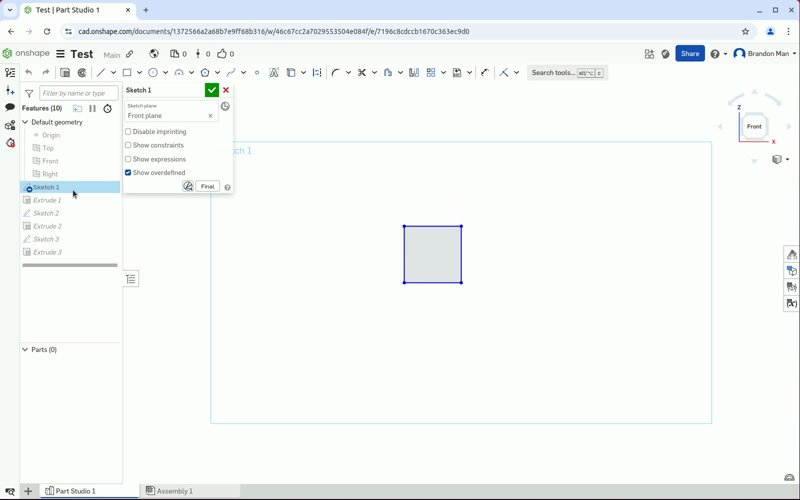
mouse_move(229, 92)
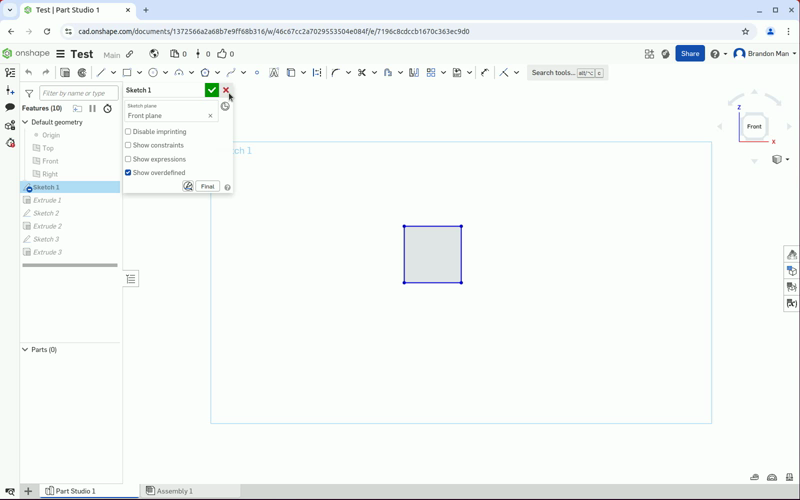
click(229, 92)
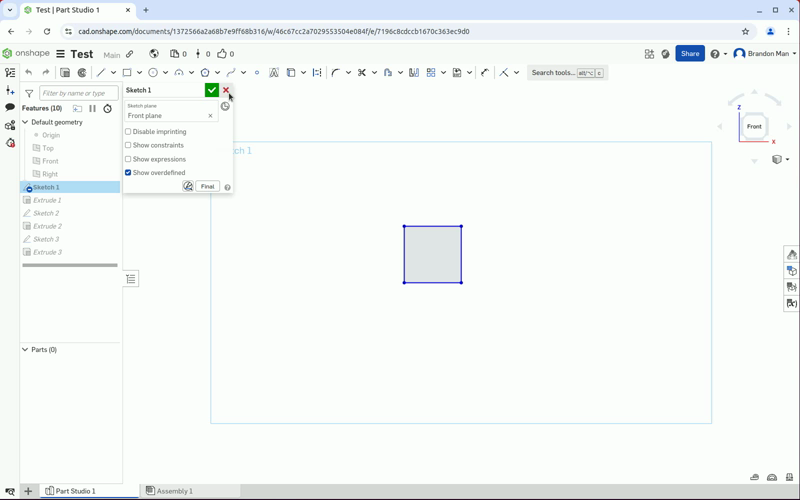
key(shift+s)
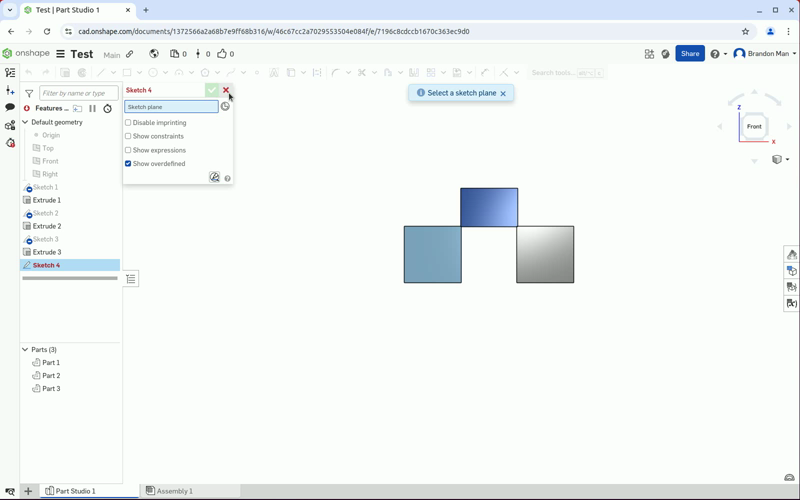
mouse_move(73, 163)
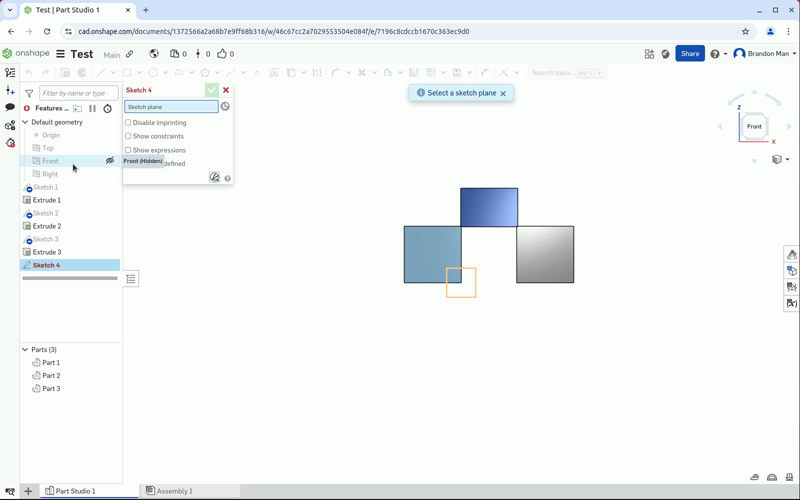
click(73, 163)
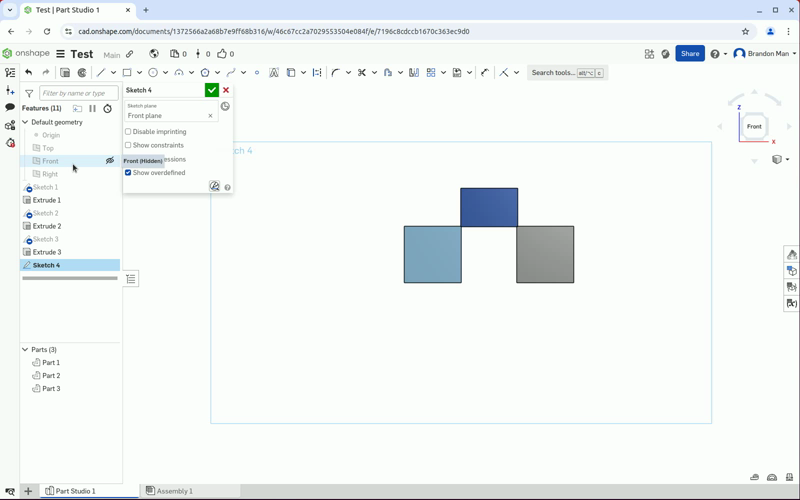
mouse_move(73, 352)
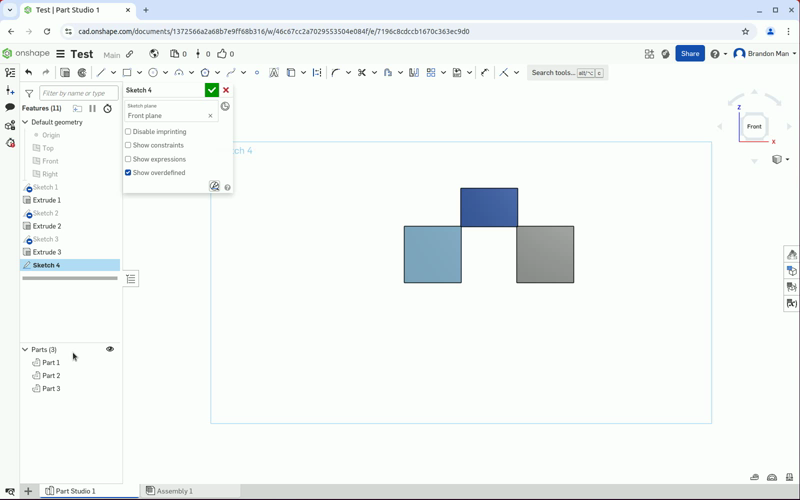
key(y)
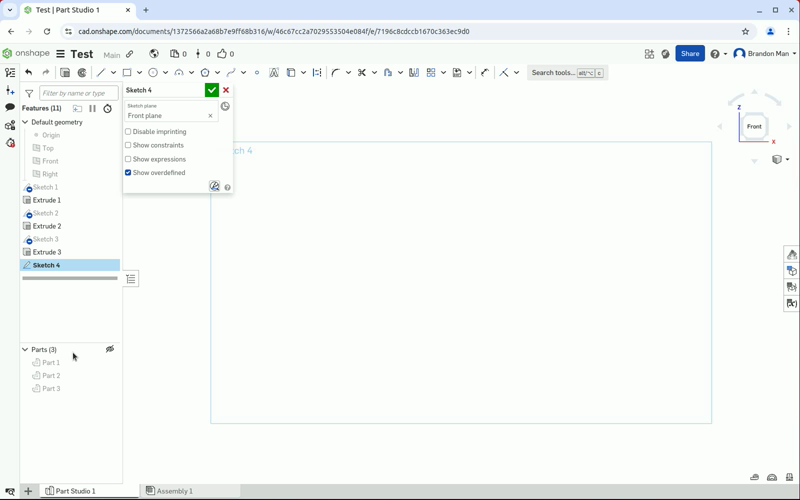
key(l)
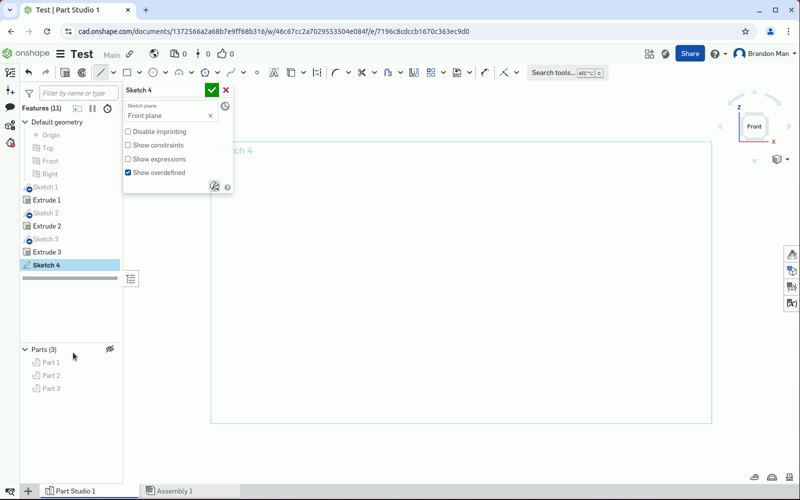
key_down(shift)
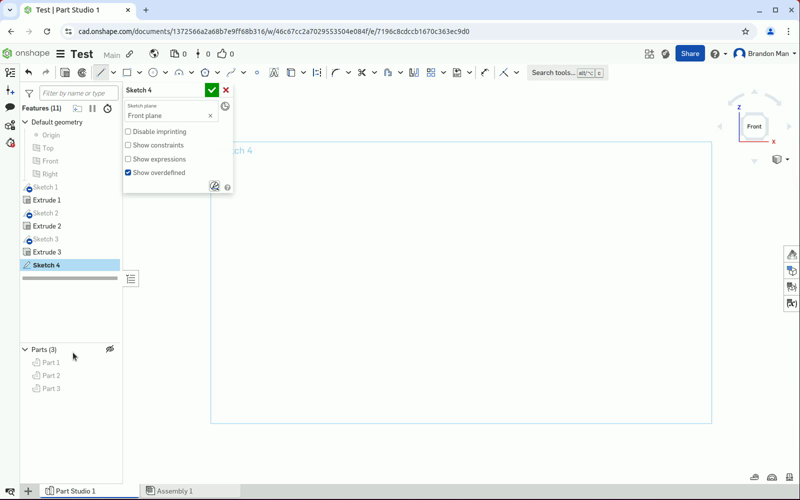
mouse_move(460, 282)
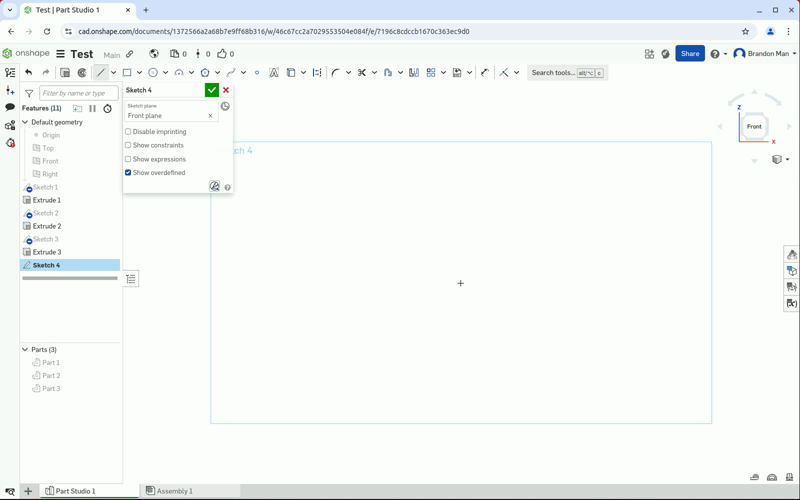
click(460, 282)
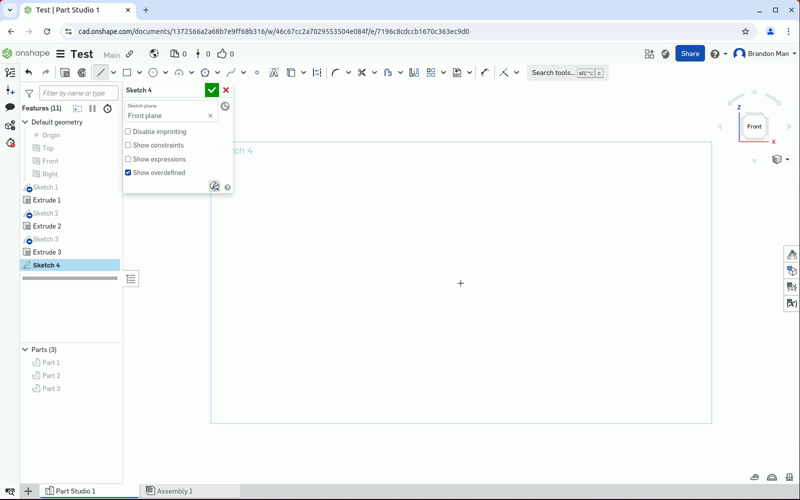
key_up(shift)
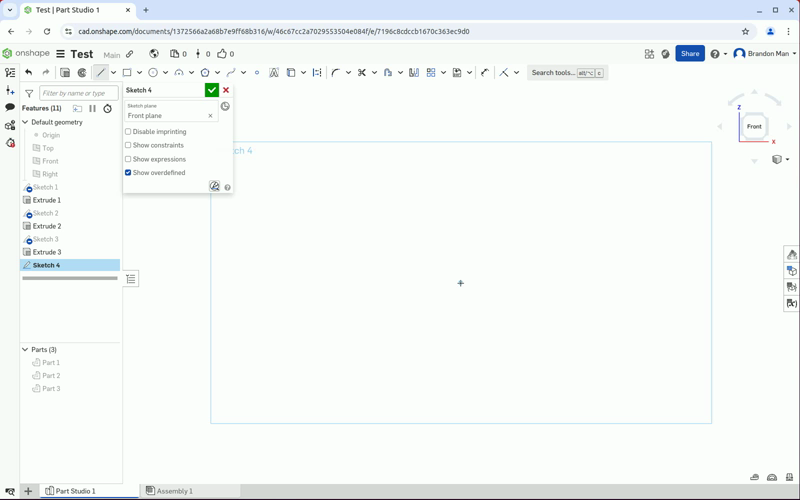
key_down(shift)
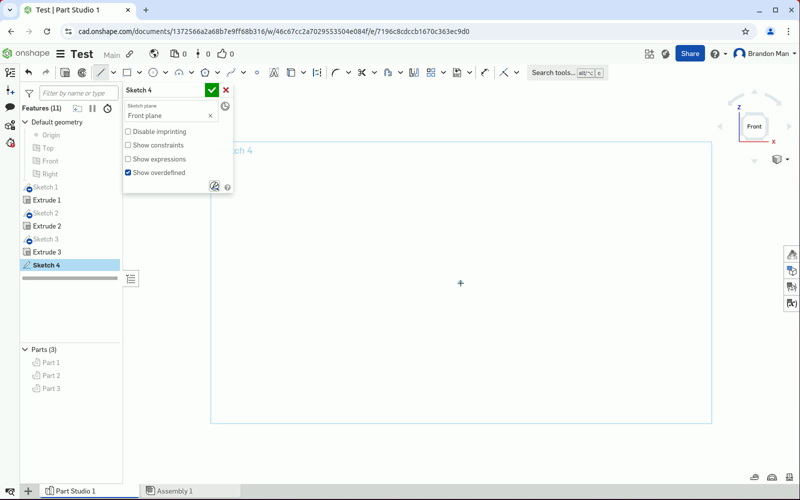
mouse_move(490, 282)
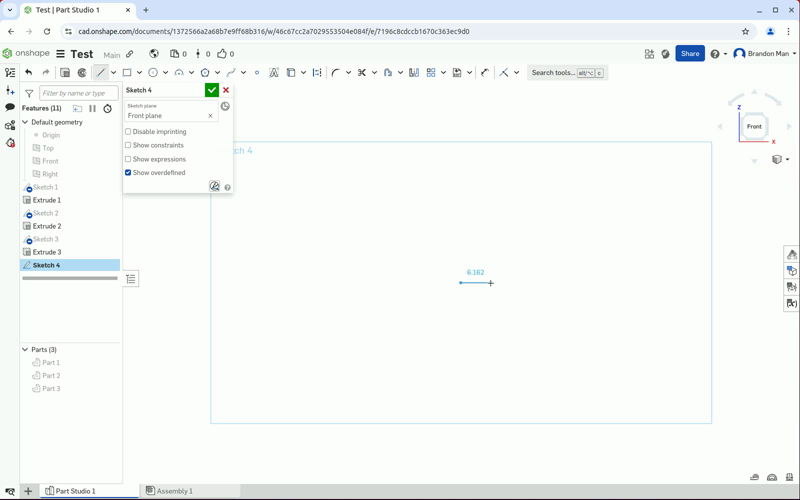
mouse_move(517, 282)
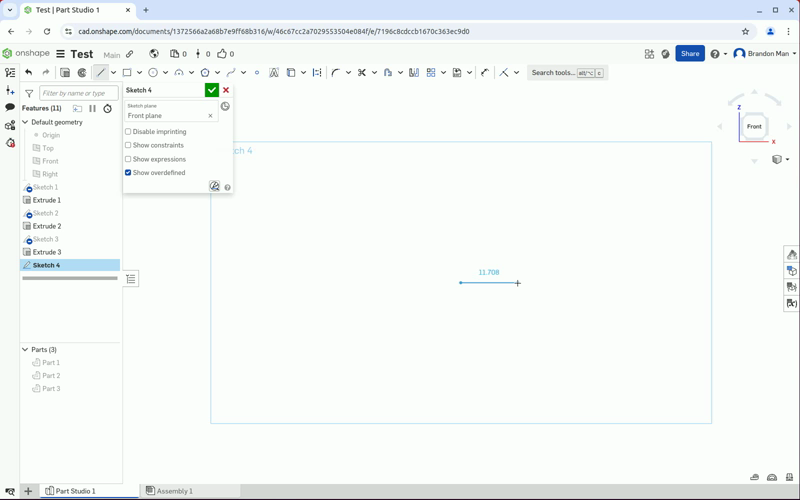
click(517, 282)
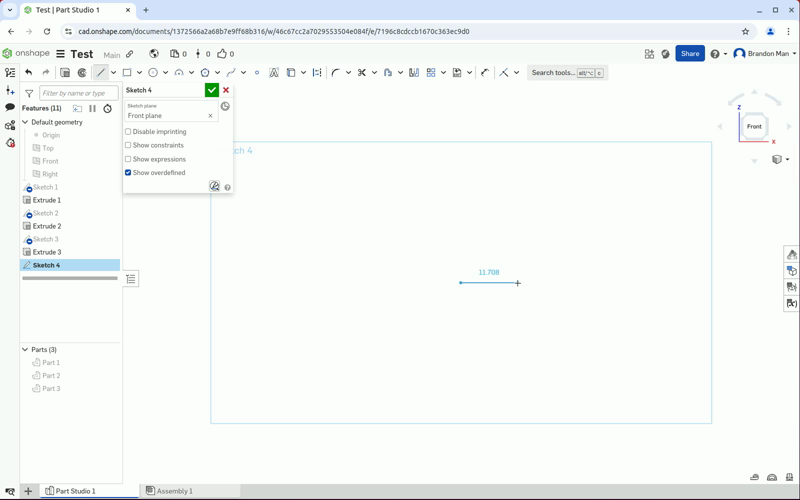
key_up(shift)
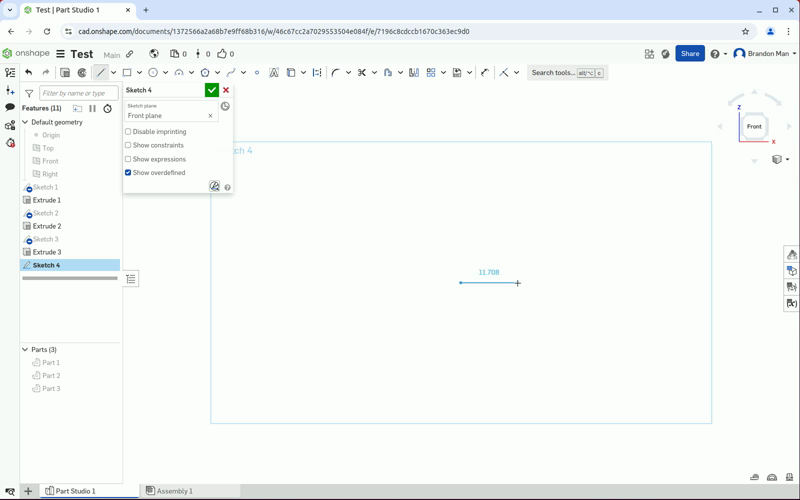
key_down(shift)
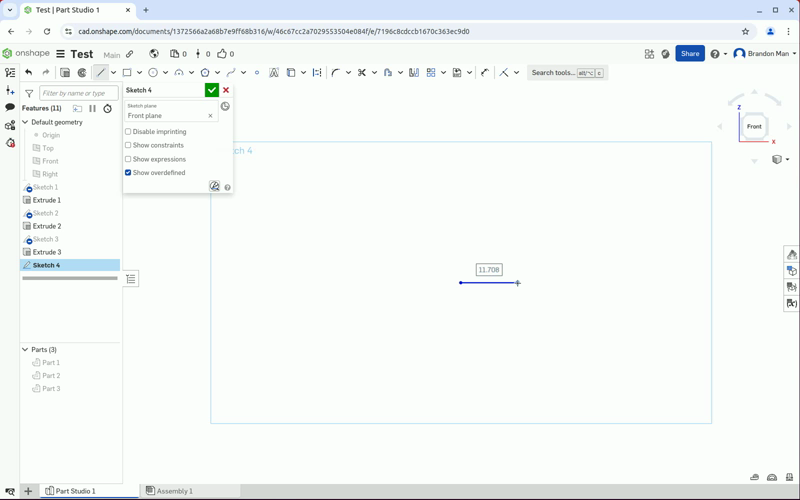
mouse_move(547, 282)
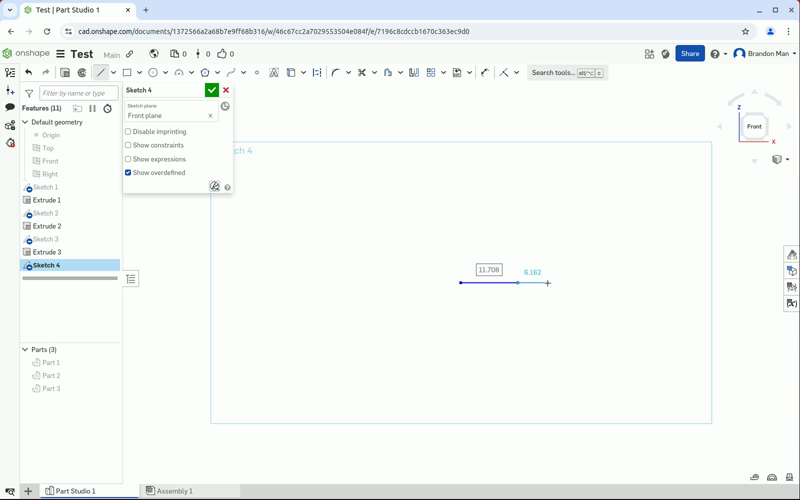
mouse_move(517, 226)
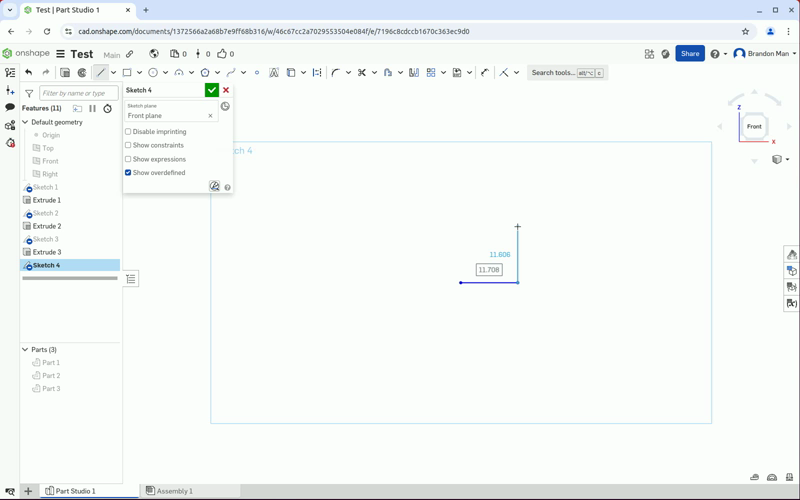
click(517, 226)
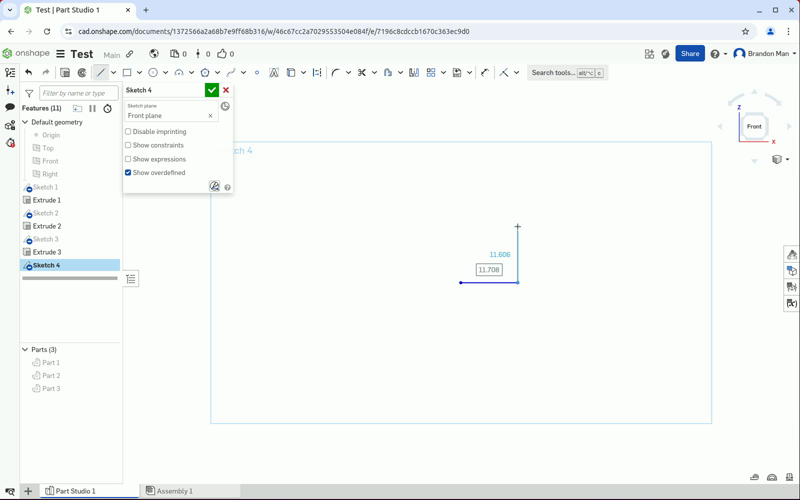
key_up(shift)
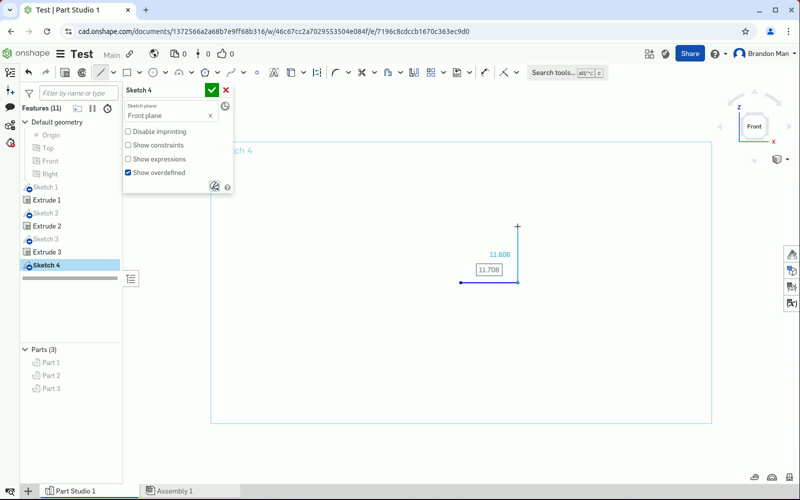
key_down(shift)
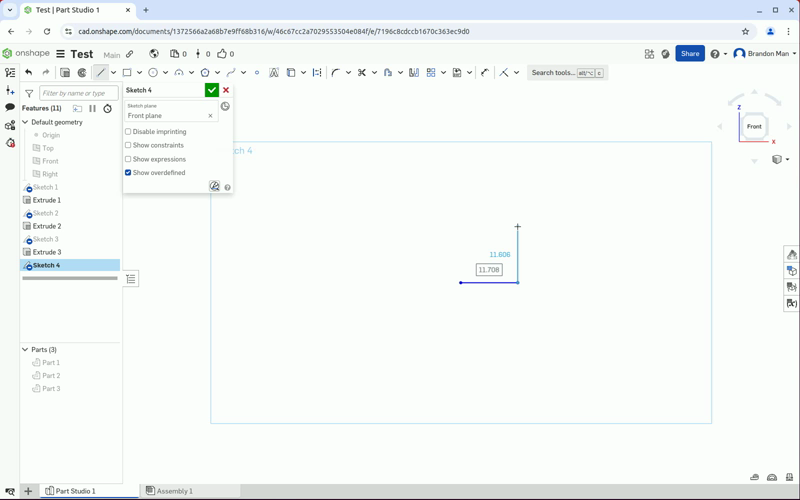
mouse_move(547, 226)
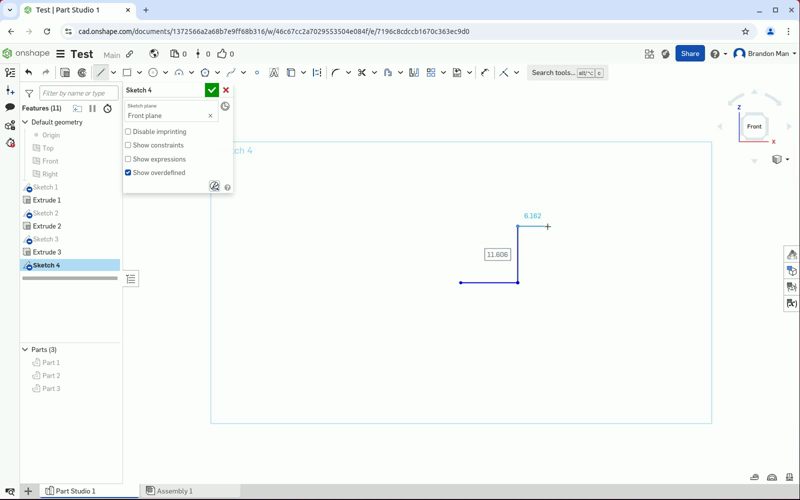
mouse_move(460, 226)
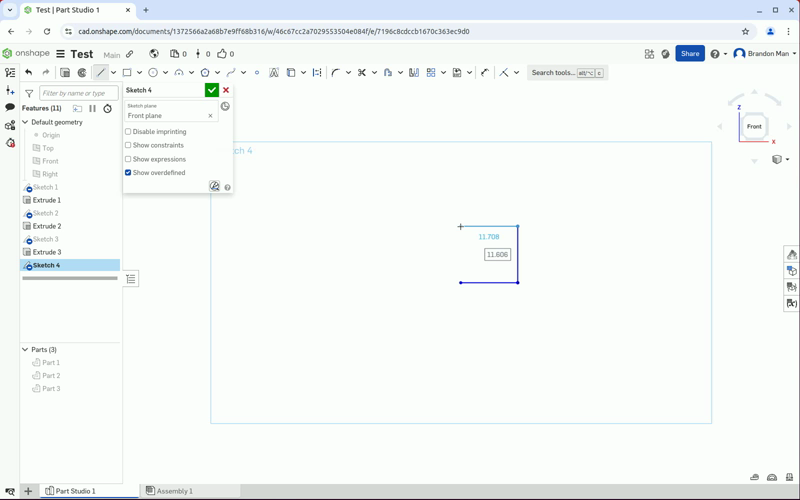
click(460, 226)
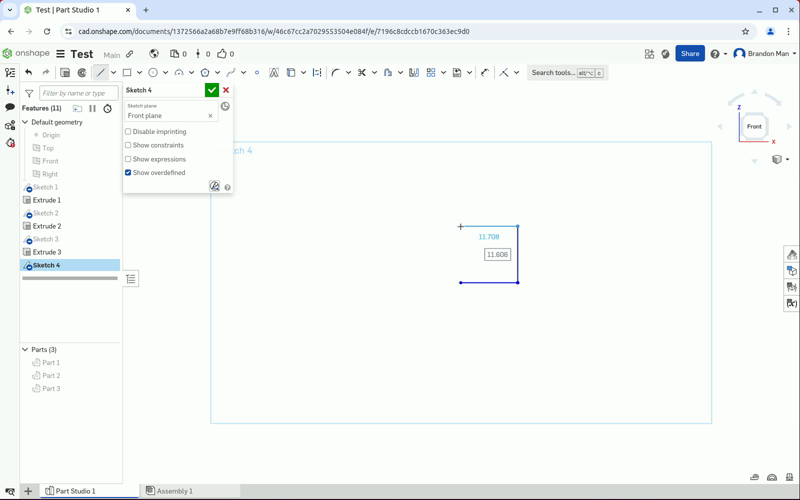
key_up(shift)
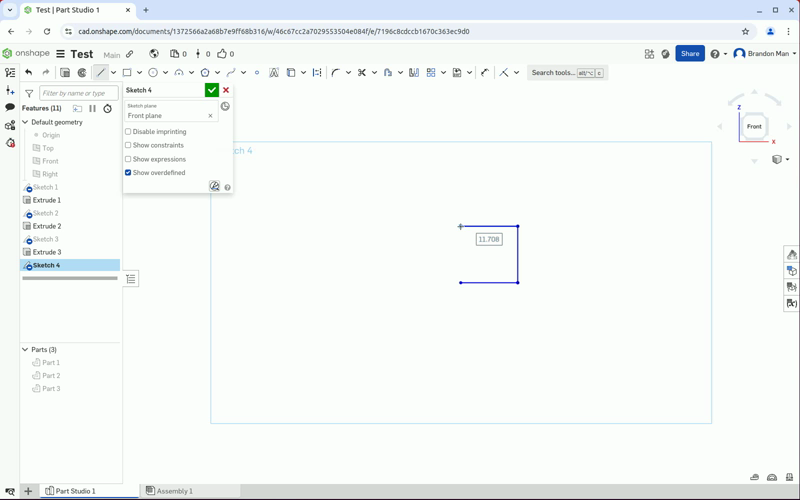
mouse_move(490, 226)
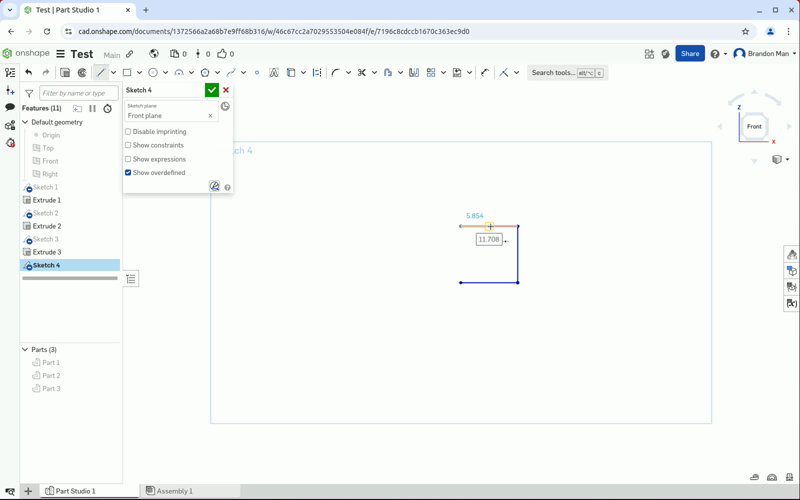
key_down(shift)
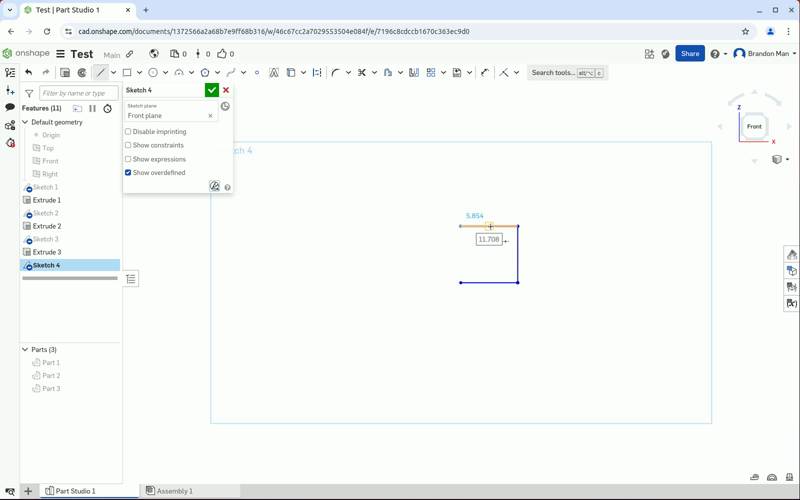
mouse_move(460, 282)
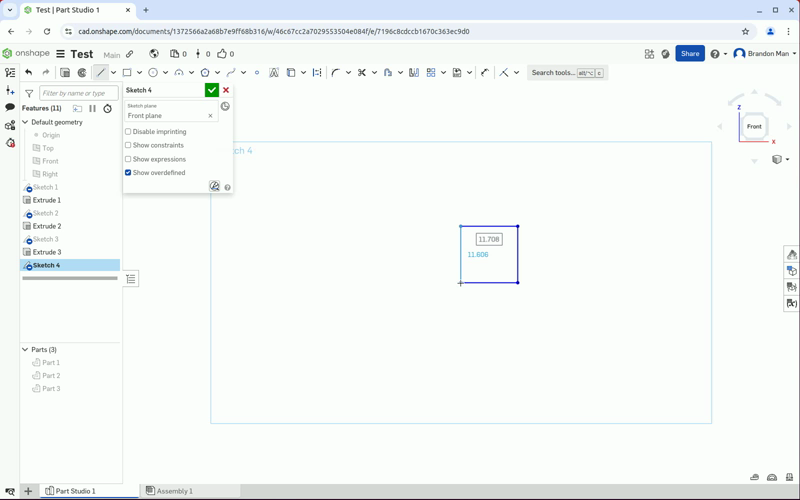
key_up(shift)
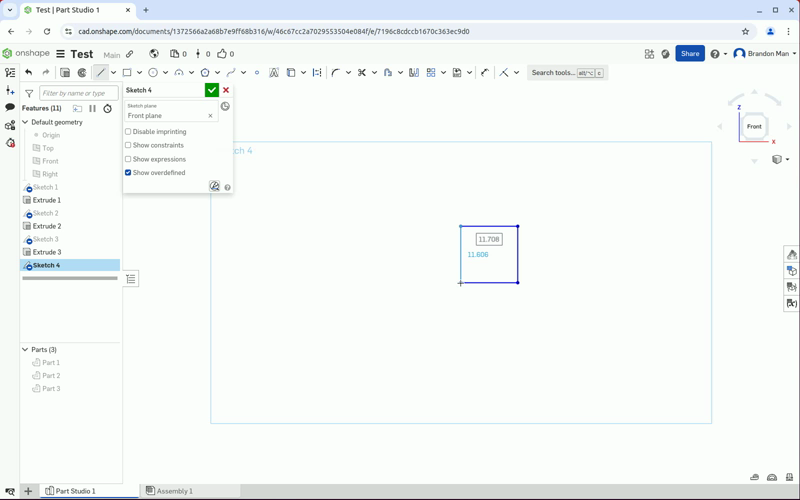
click(460, 282)
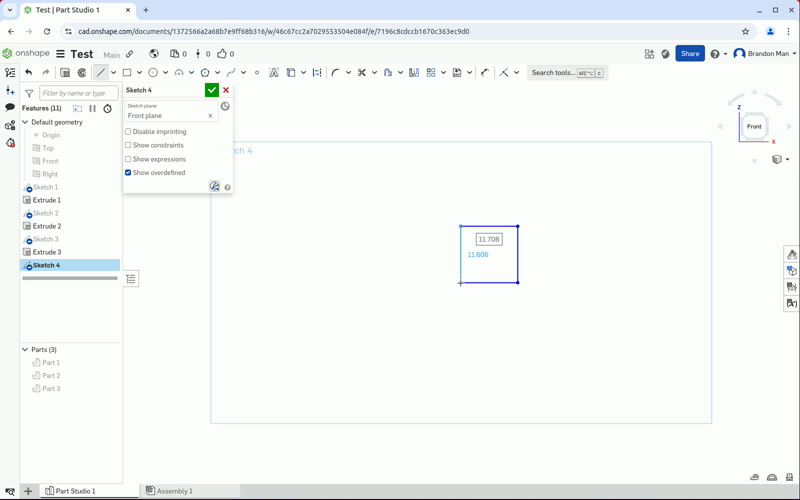
key(esc)
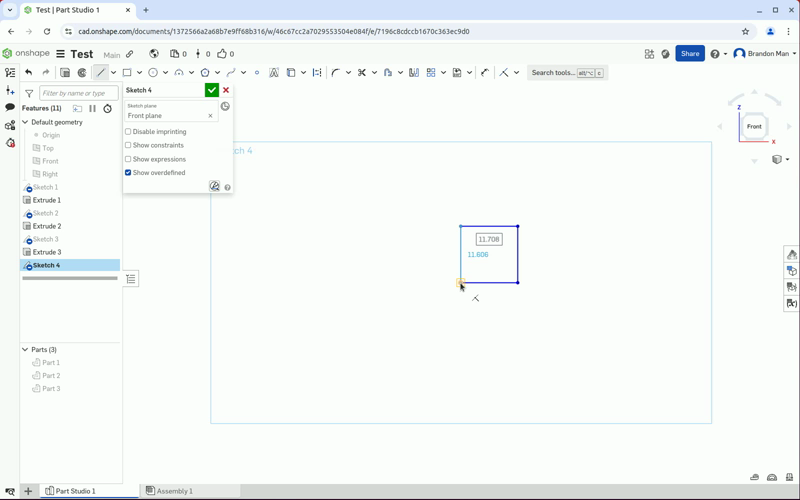
mouse_move(482, 234)
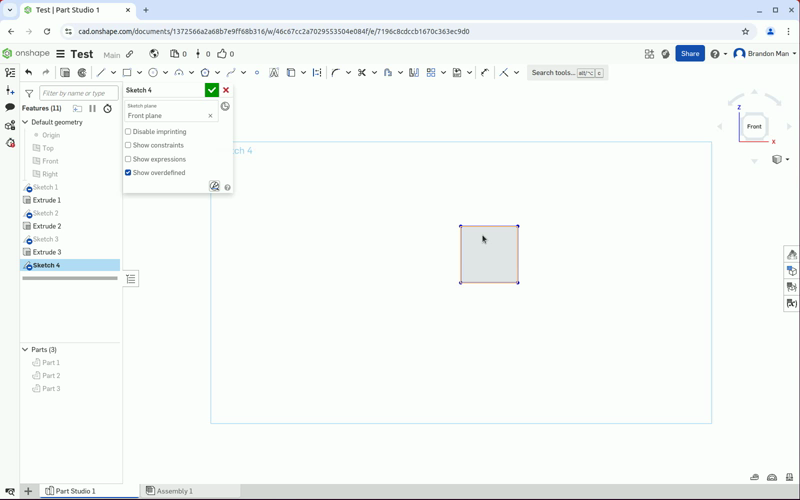
click(482, 234)
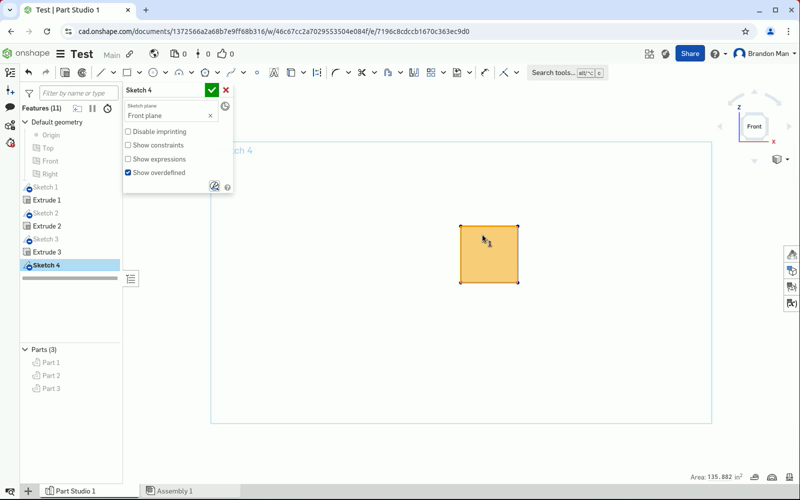
mouse_move(73, 352)
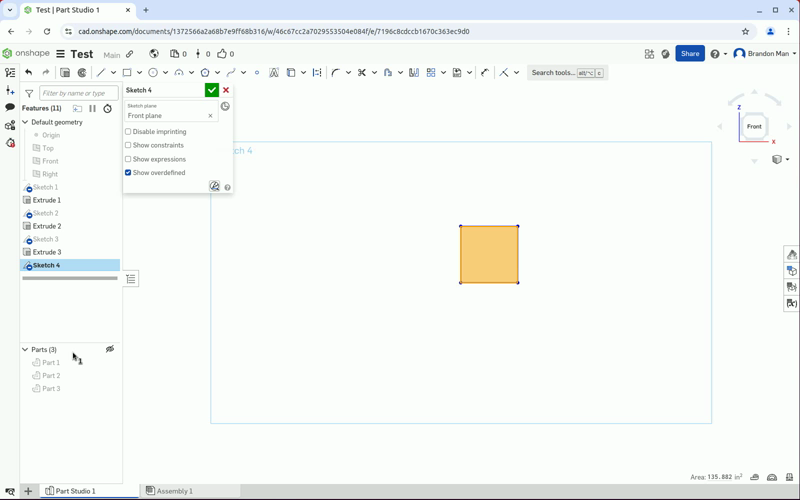
key(shift+y)
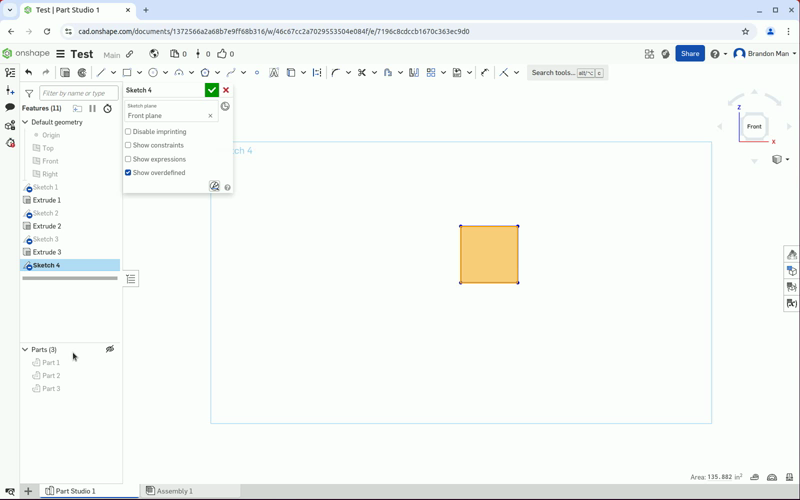
key(shift+e)
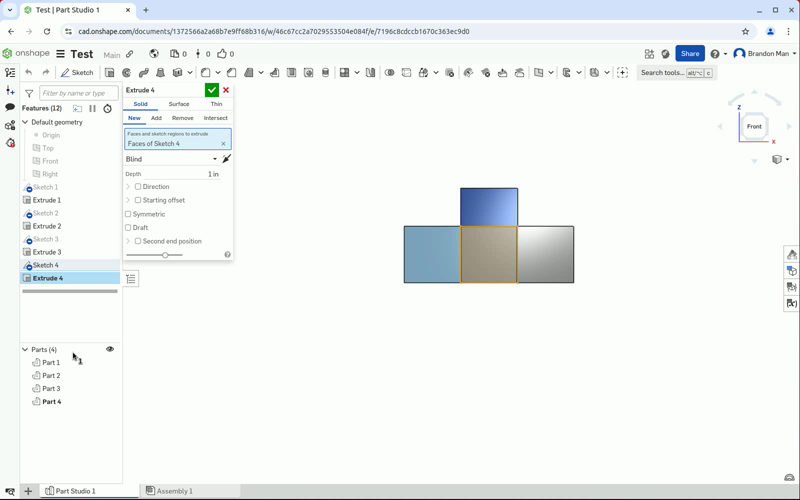
mouse_move(143, 106)
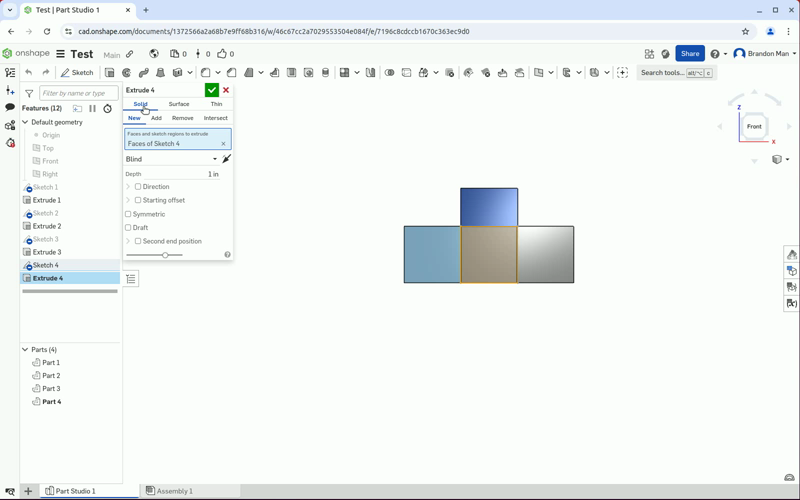
click(143, 106)
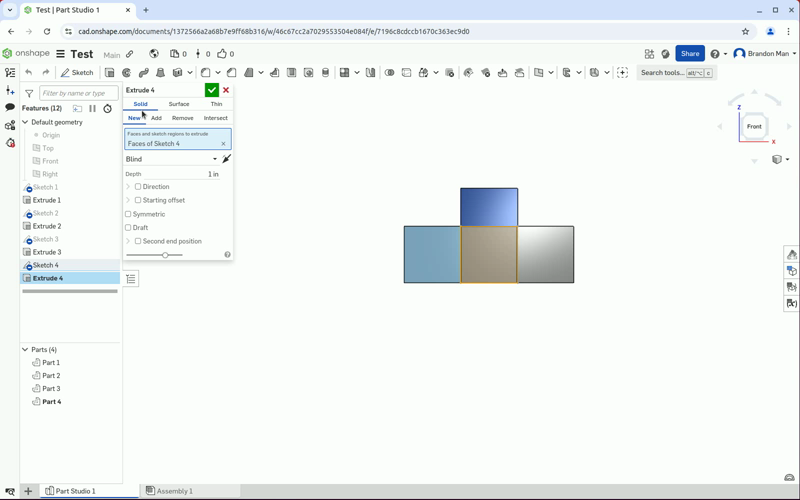
mouse_move(137, 120)
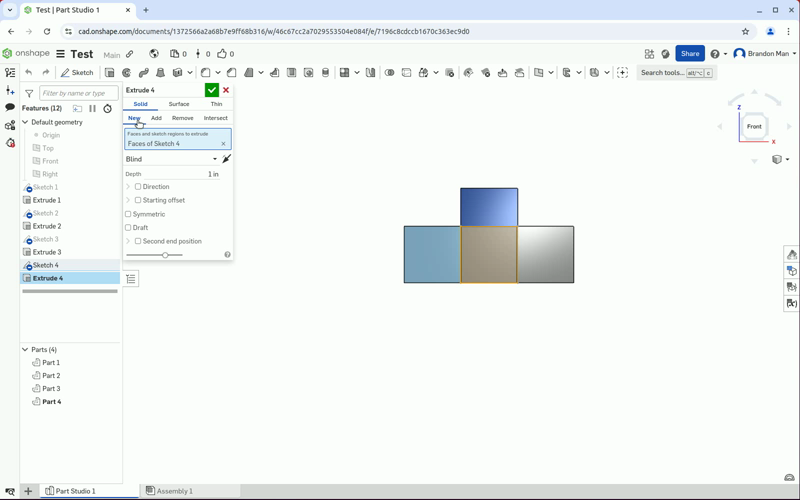
click(137, 120)
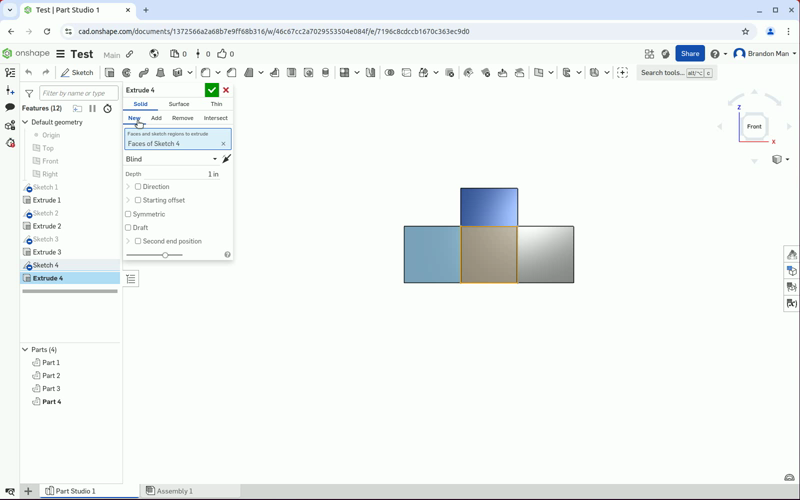
key(tab, 4)
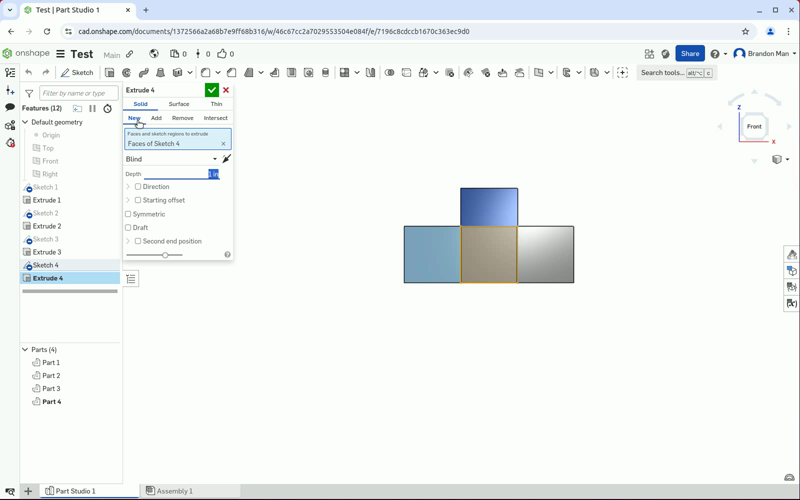
text(11.554)
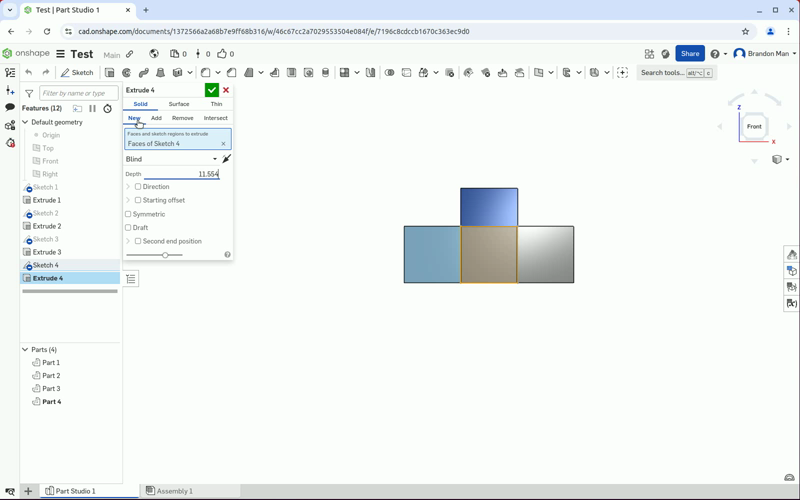
key(enter)
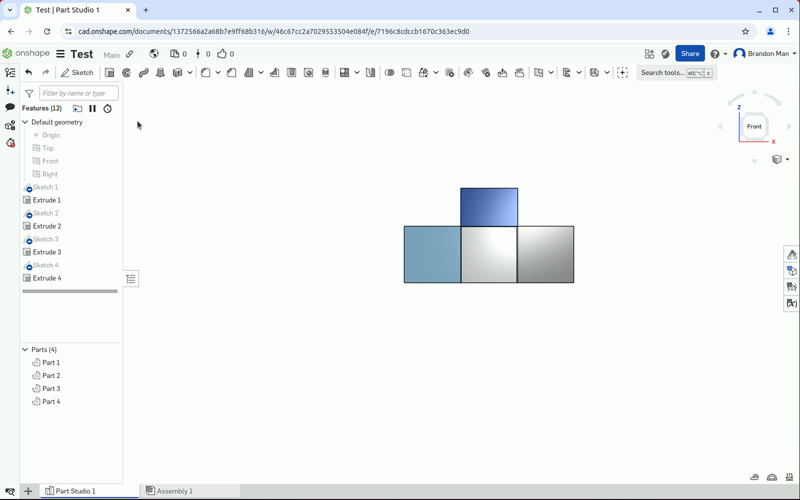
key(shift+h)
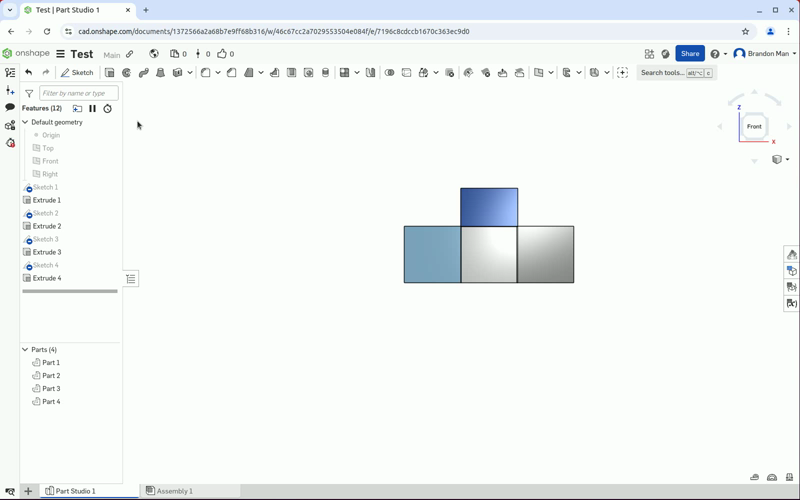
key(shift+h)
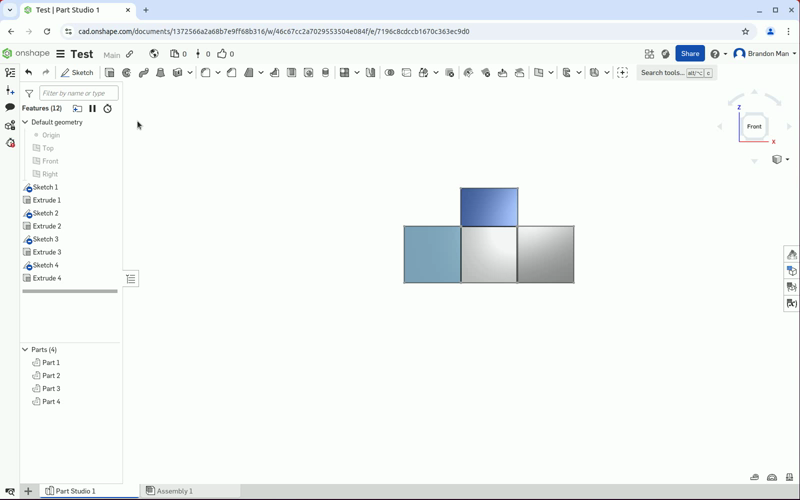
key(shift+7)
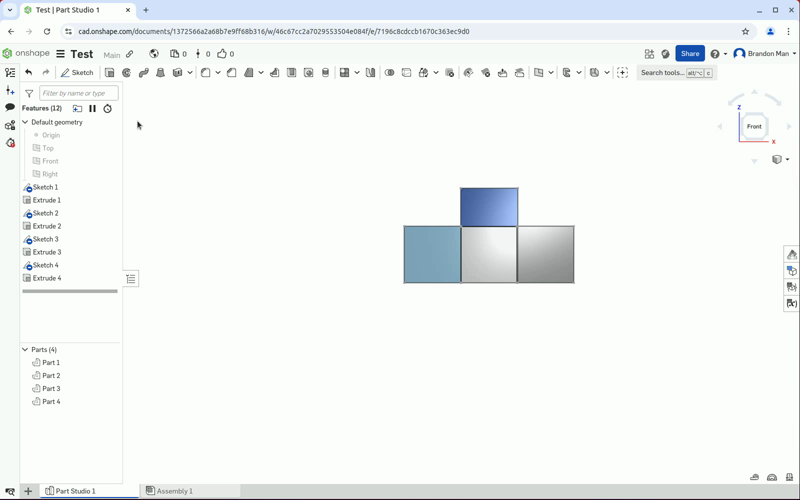
key(left, 2)
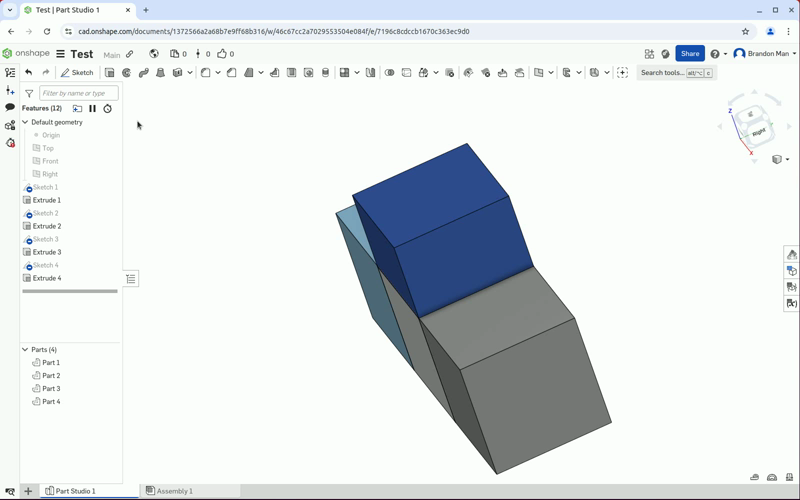
key(down, 2)
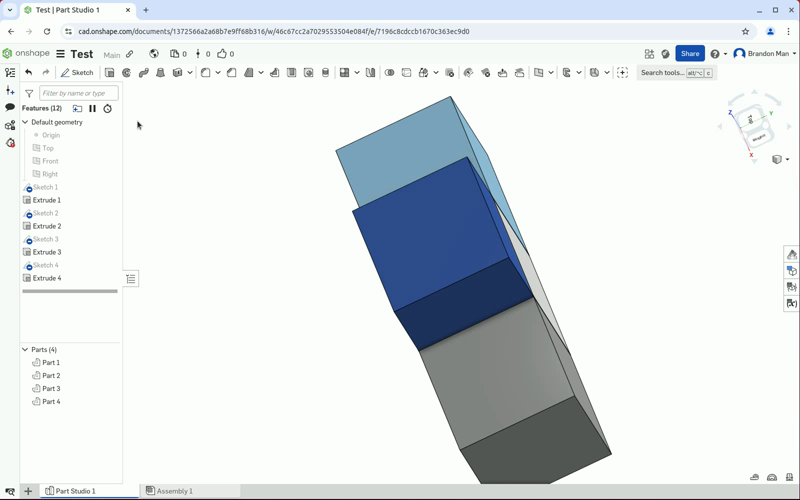
key(up, 2)
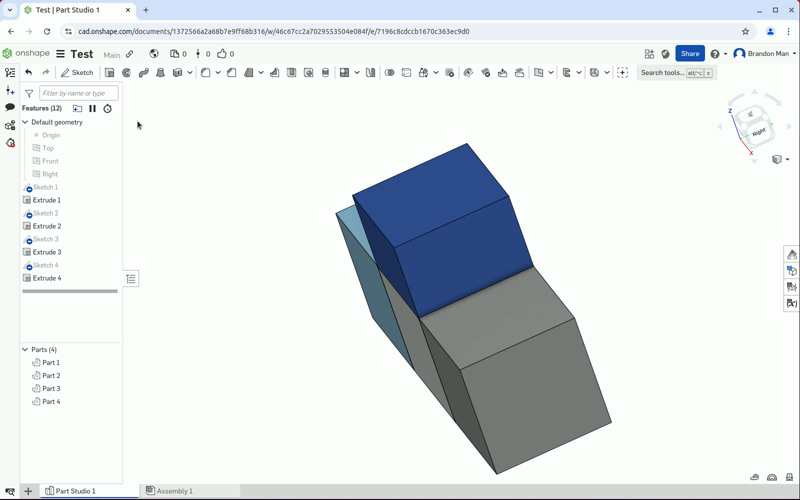
key(right, 2)
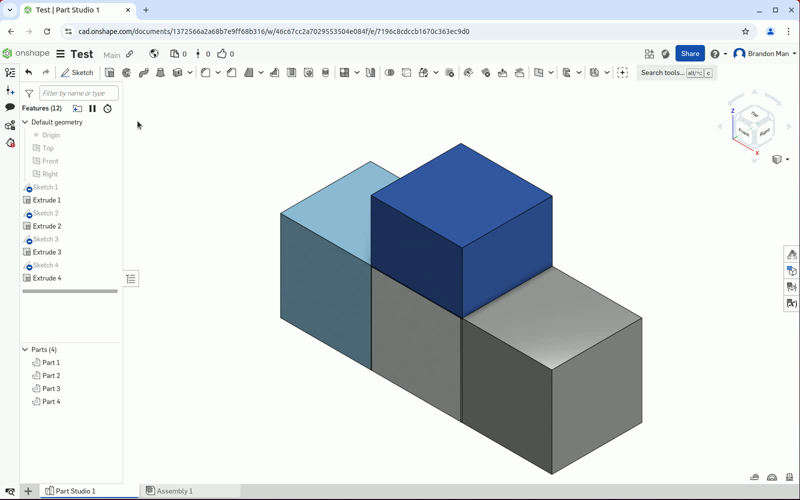
mouse_move(73, 189)
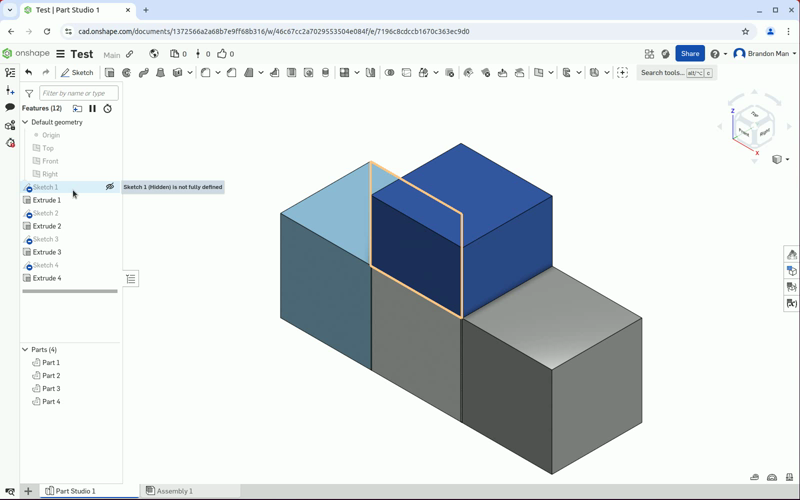
click(73, 189)